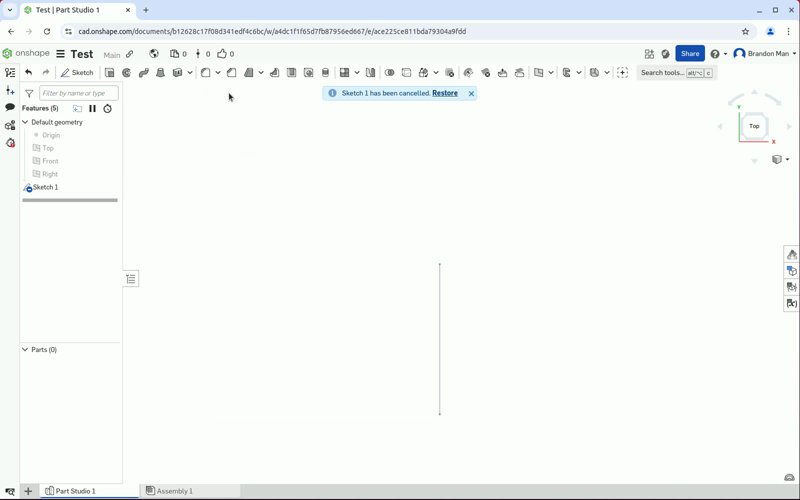
key(shift+h)
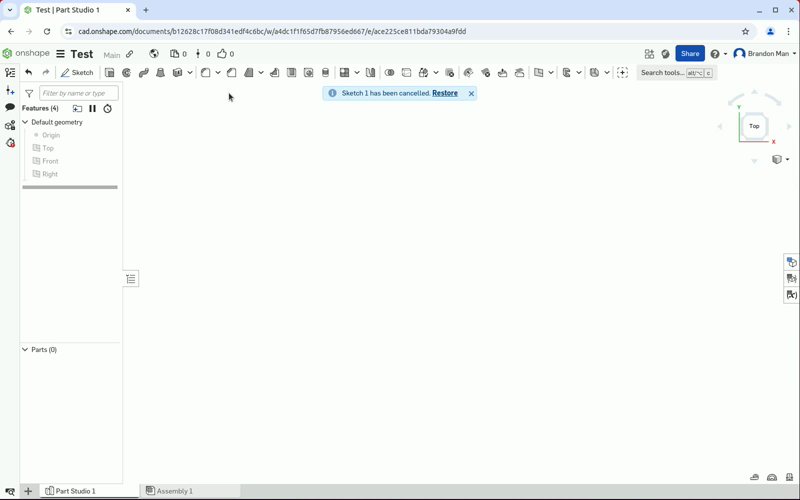
mouse_move(73, 352)
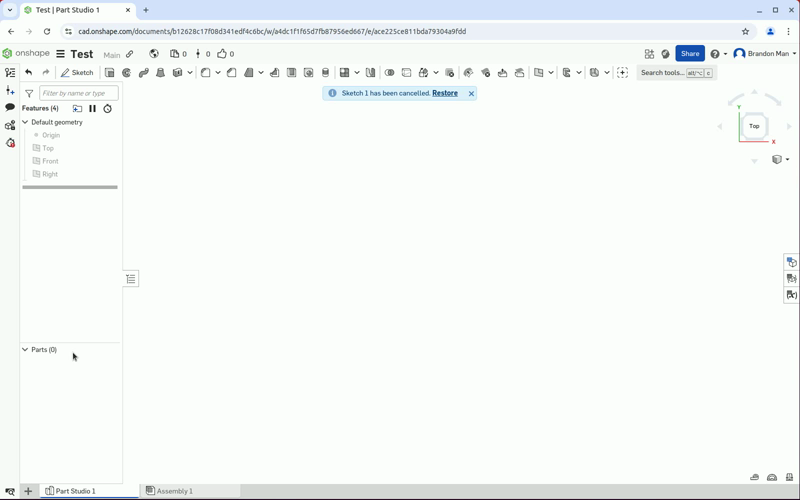
key(y)
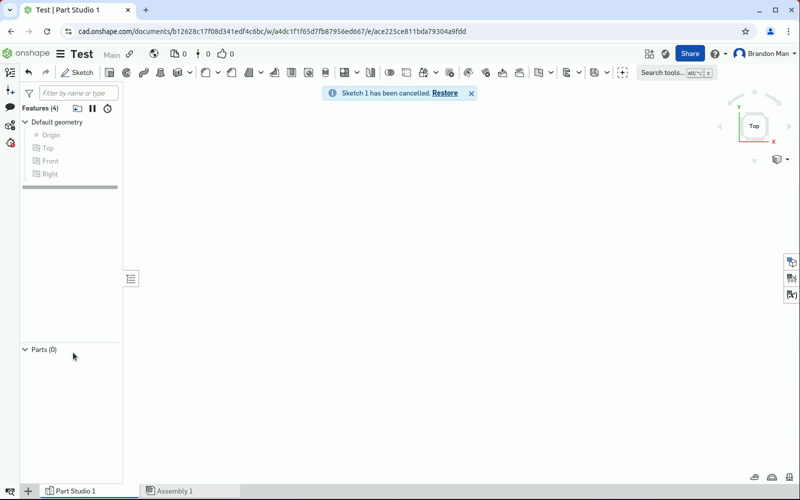
key(shift+p)
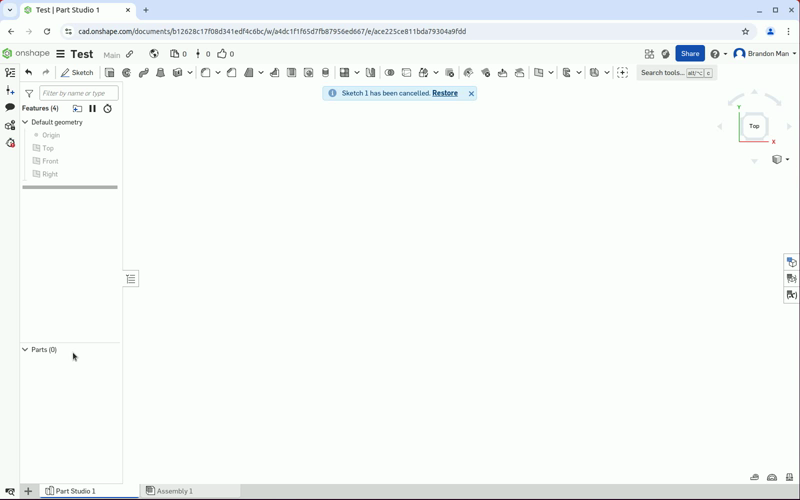
key(space)
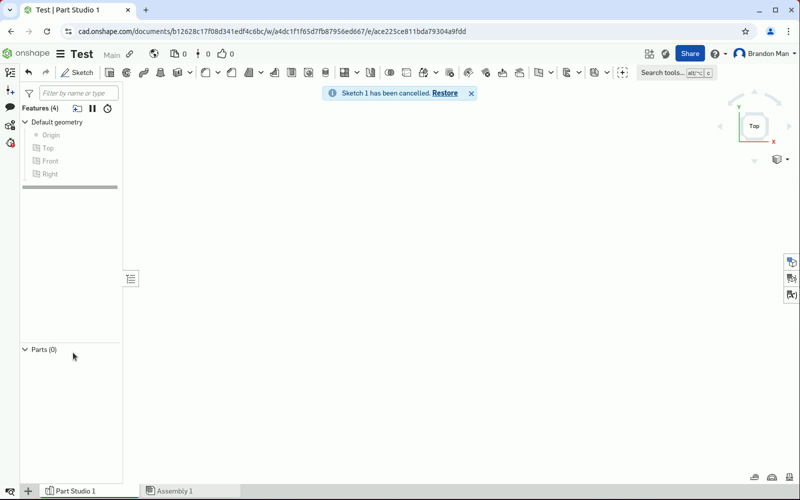
key_down(shift)
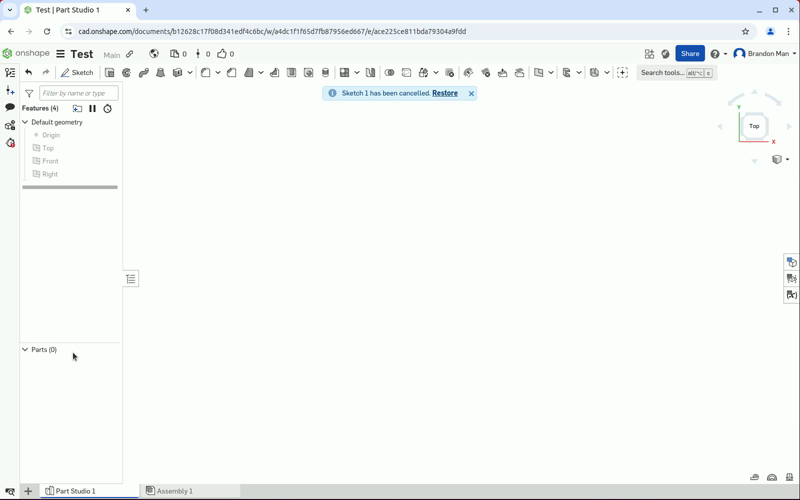
key(up)
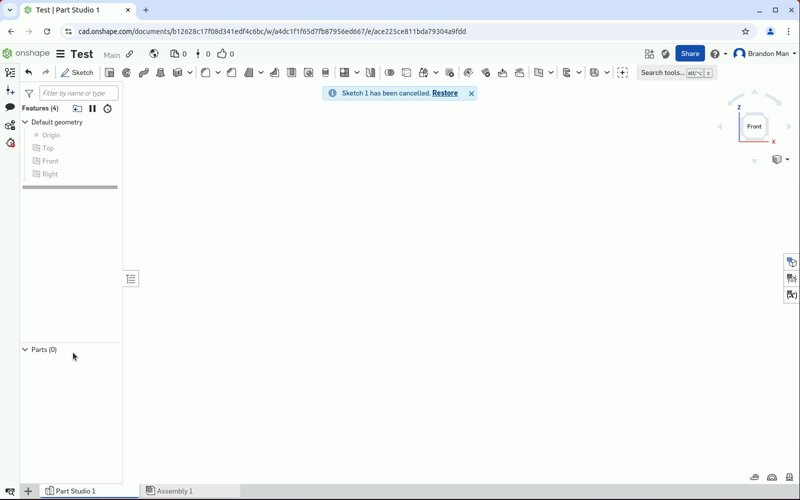
key_up(shift)
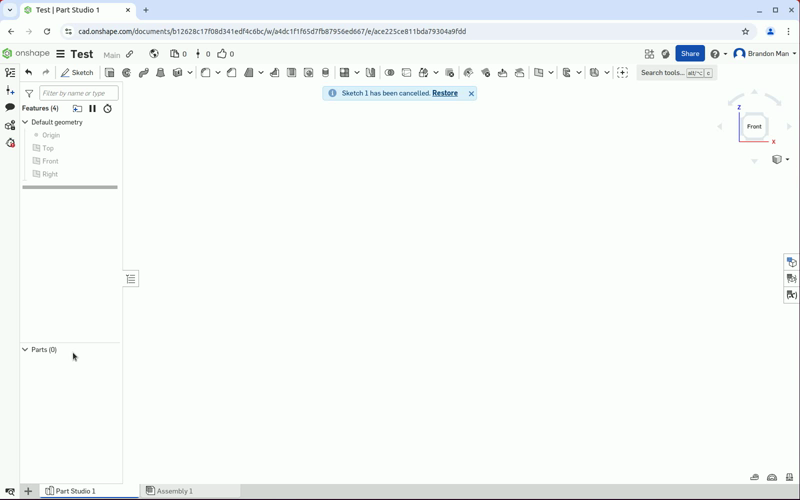
mouse_move(73, 352)
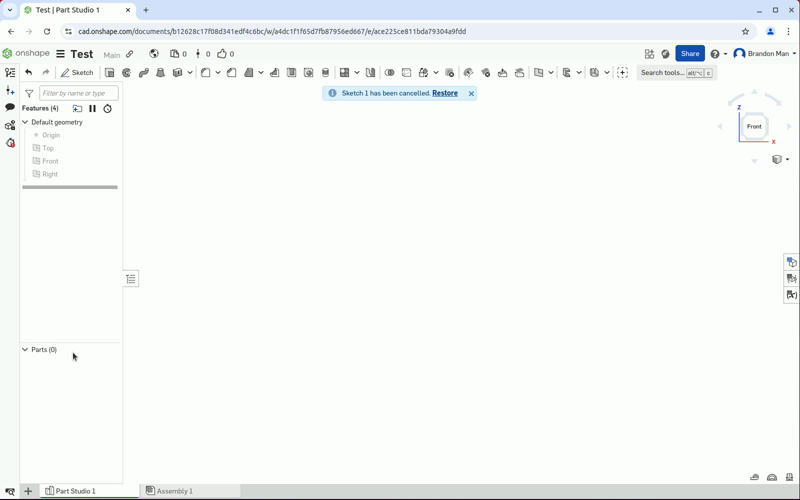
key(shift+y)
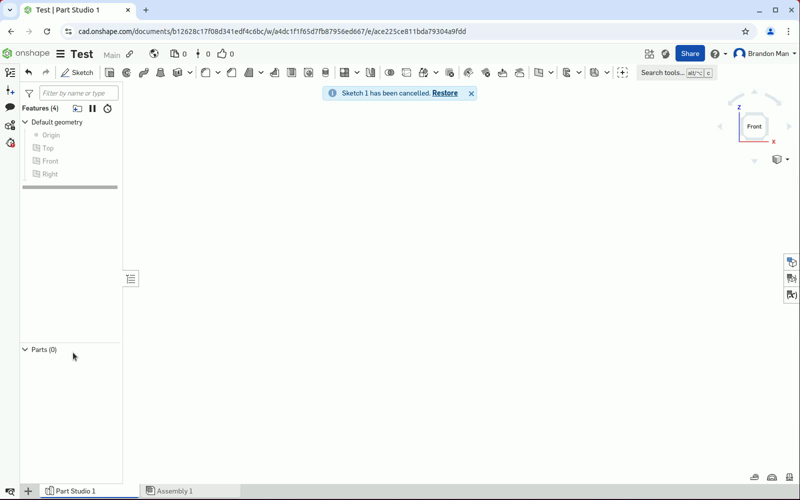
key(shift+s)
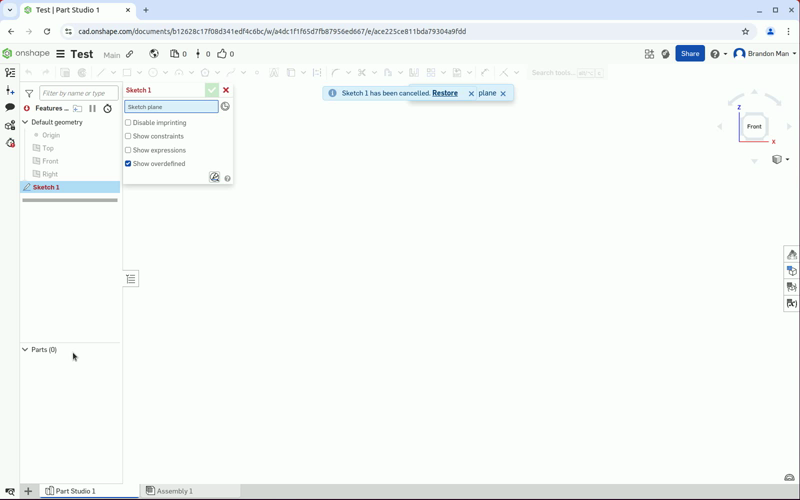
mouse_move(73, 163)
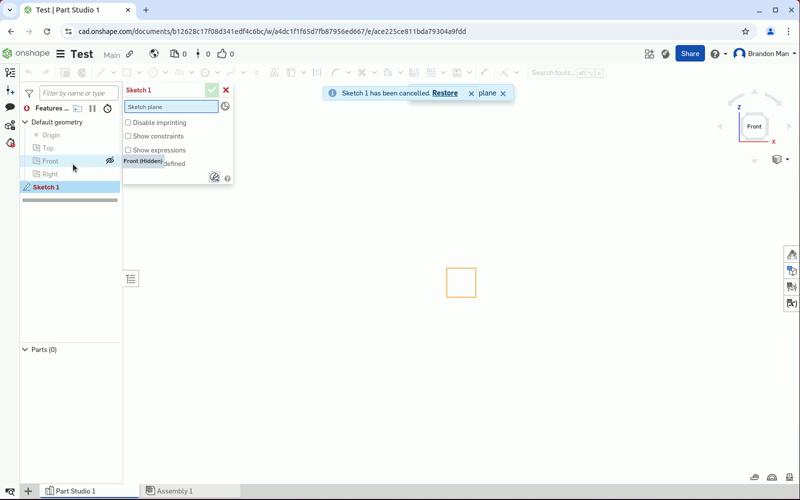
click(73, 163)
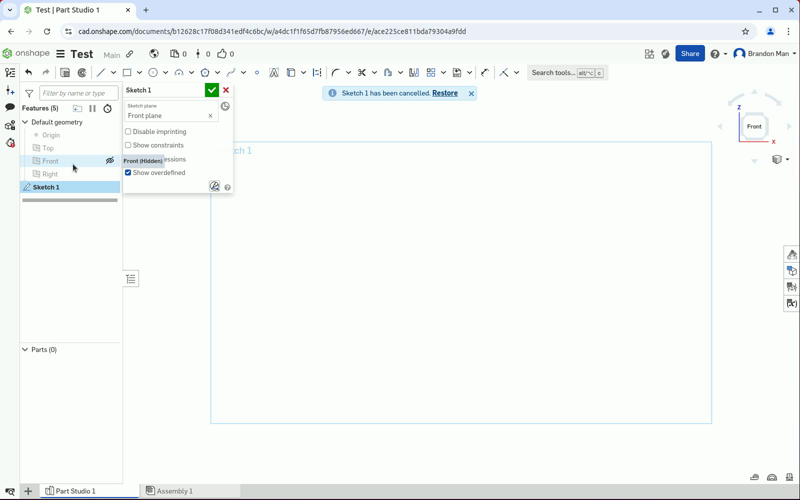
mouse_move(73, 352)
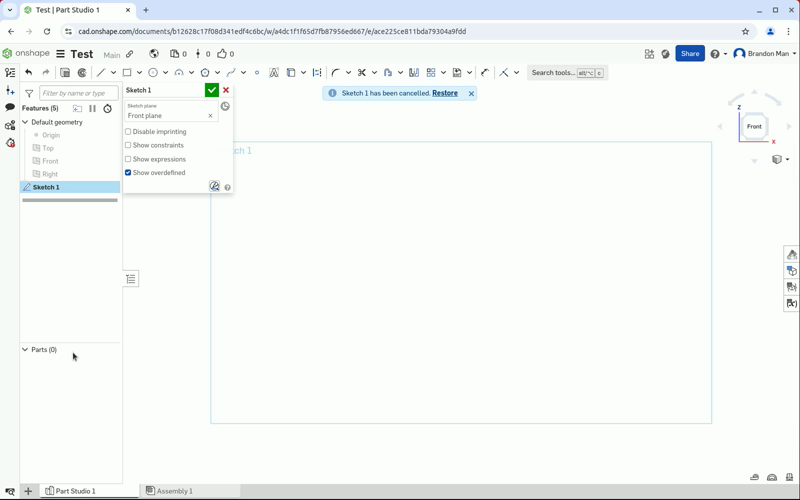
key(y)
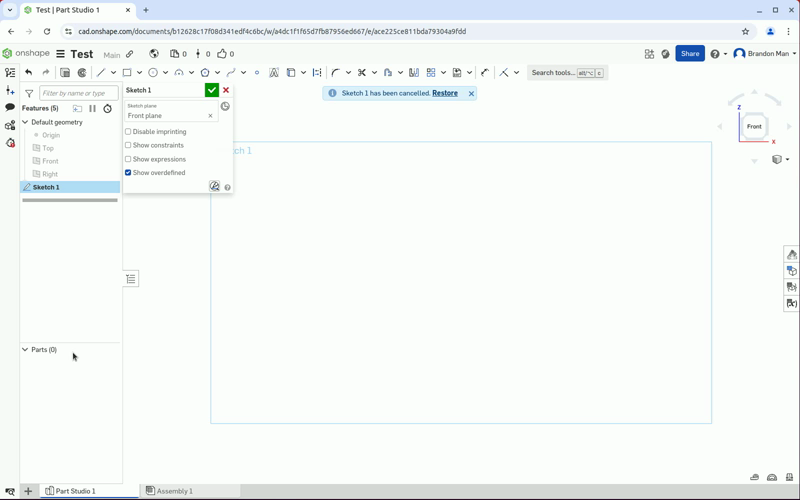
key(l)
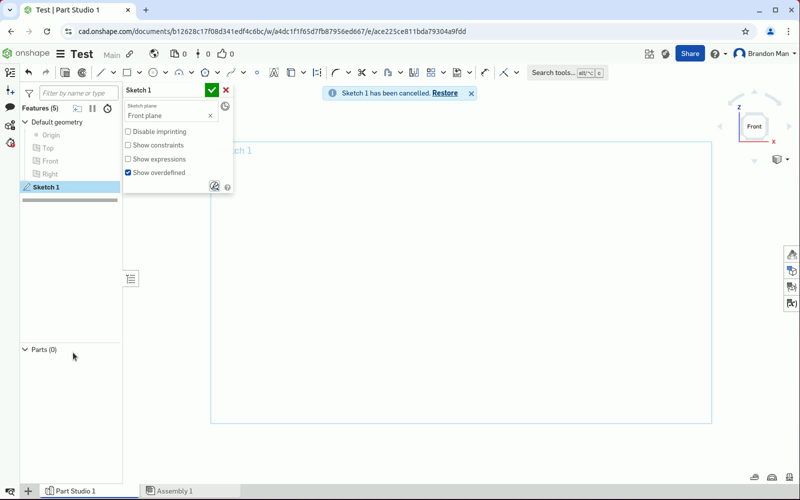
key_down(shift)
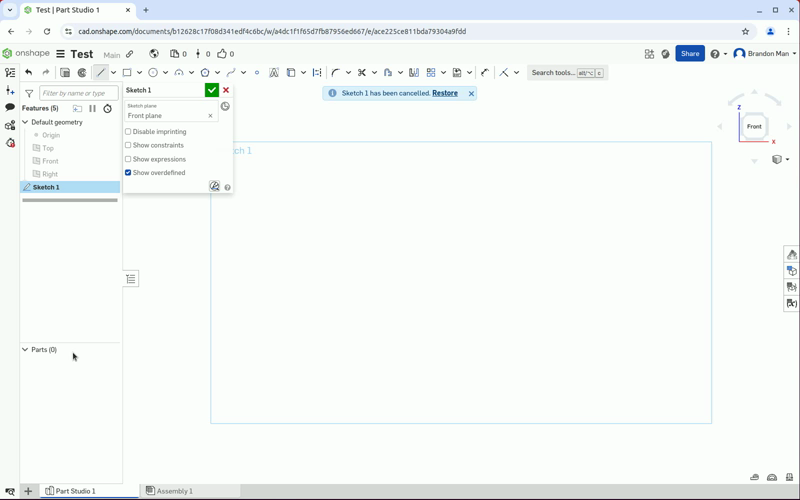
mouse_move(417, 303)
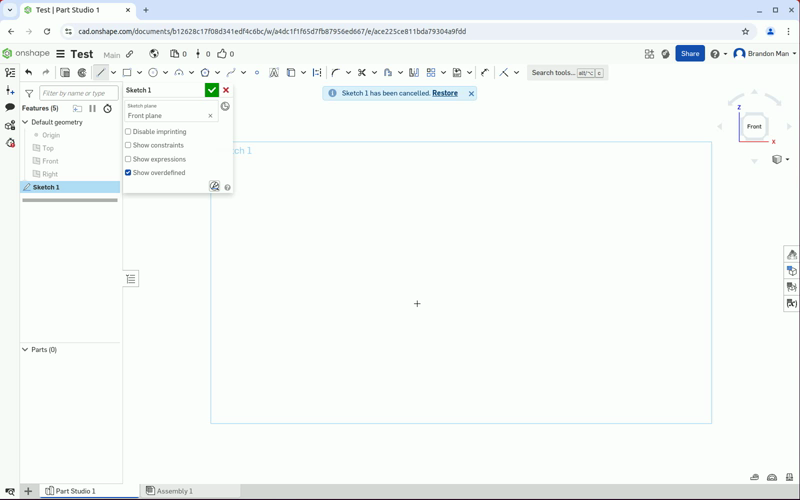
click(417, 303)
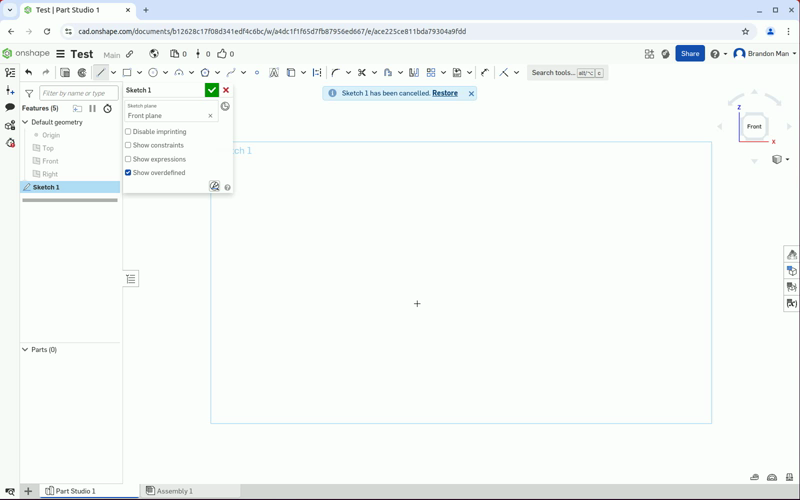
key_up(shift)
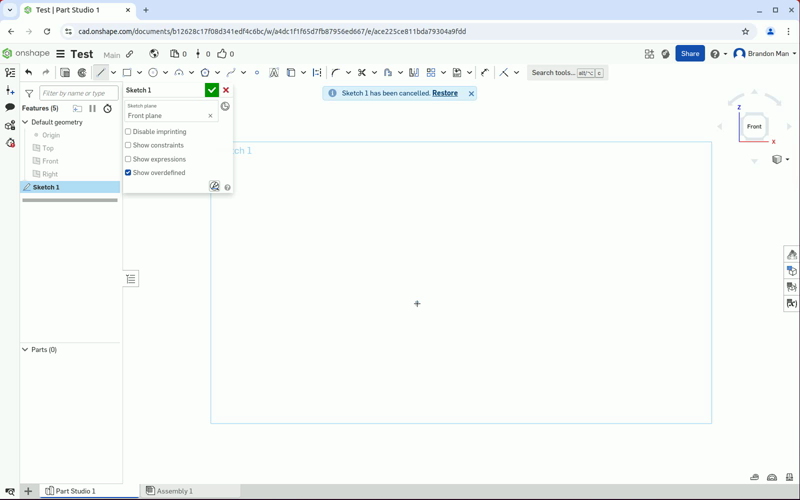
key_down(shift)
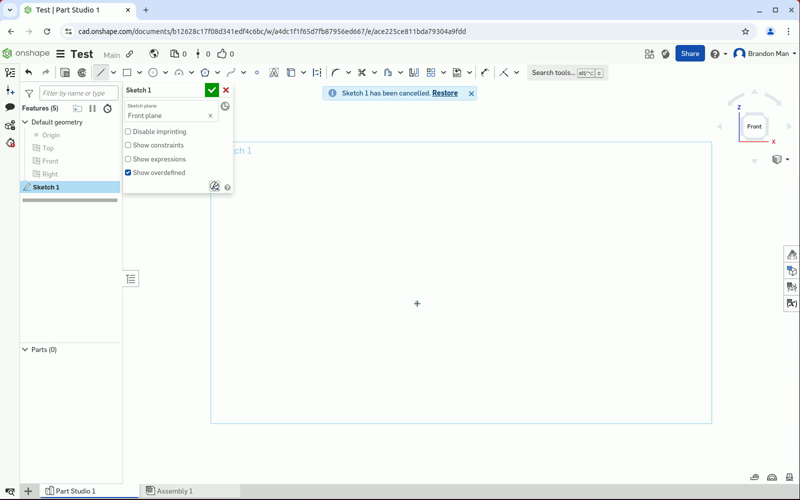
mouse_move(447, 303)
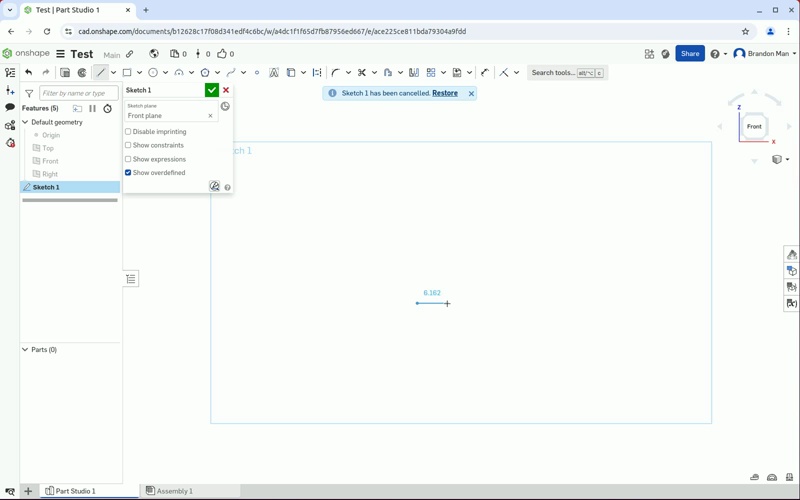
mouse_move(445, 303)
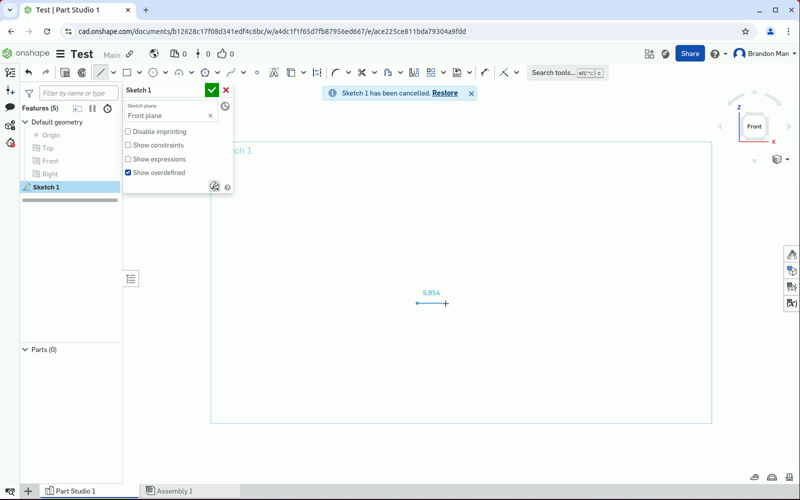
click(445, 303)
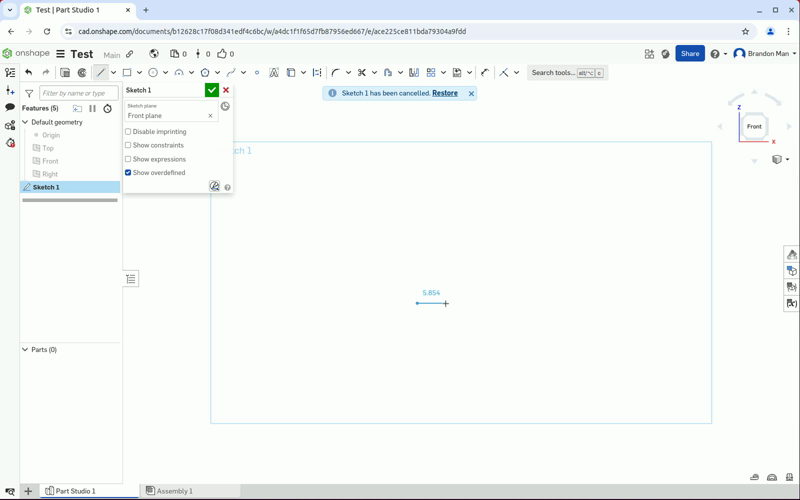
key_up(shift)
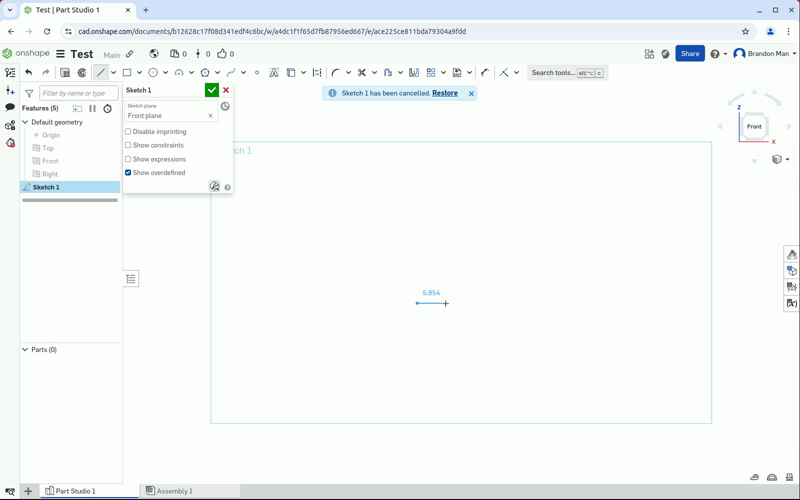
key_down(shift)
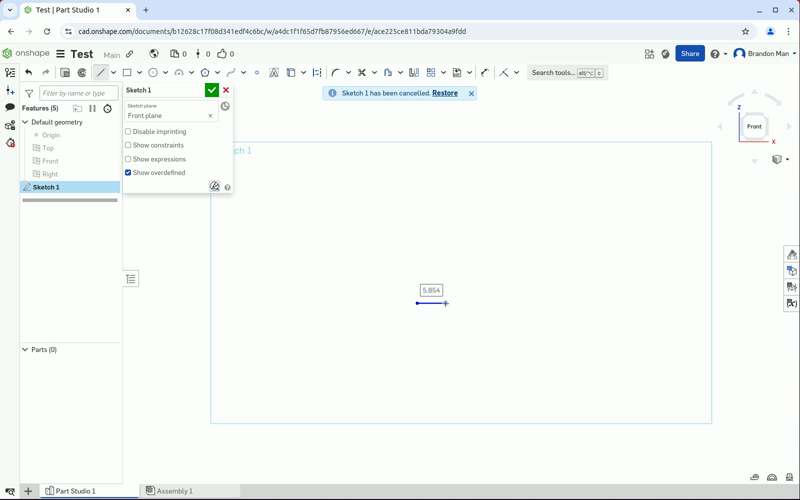
mouse_move(475, 303)
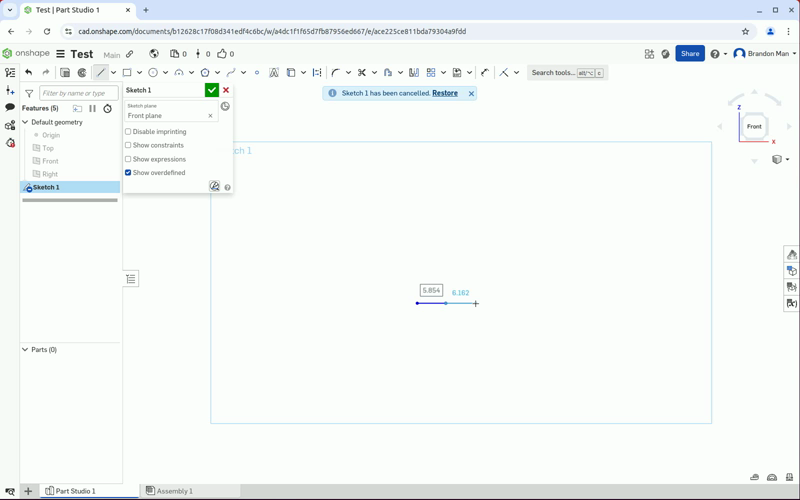
mouse_move(445, 274)
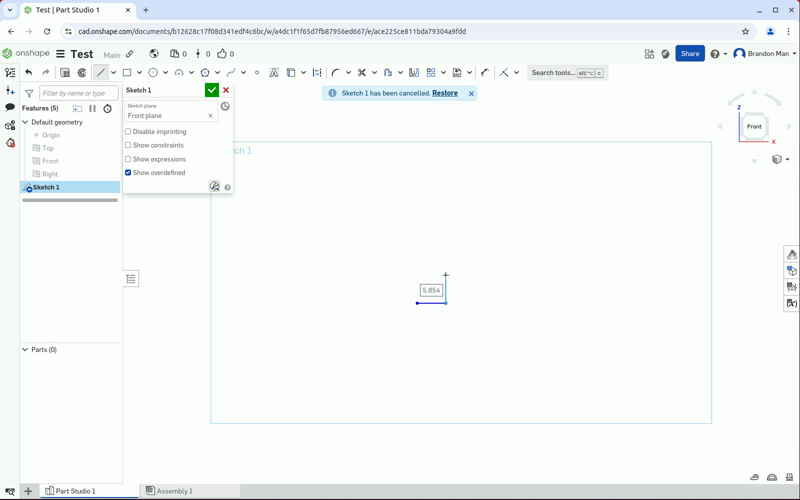
click(445, 274)
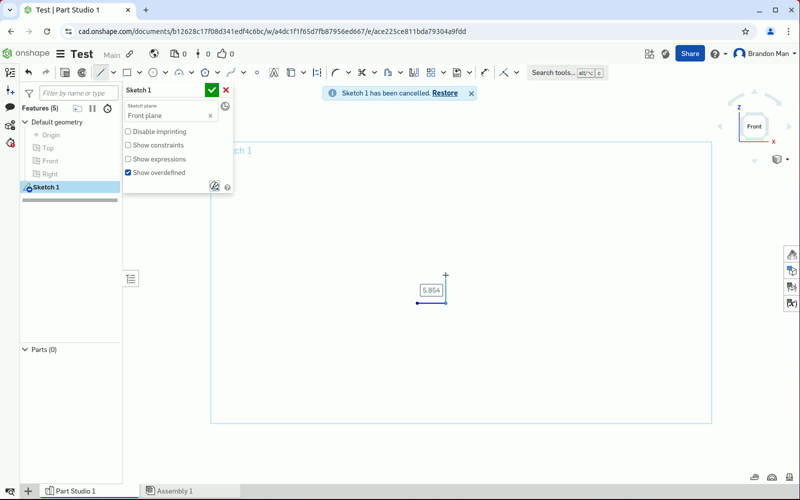
key_up(shift)
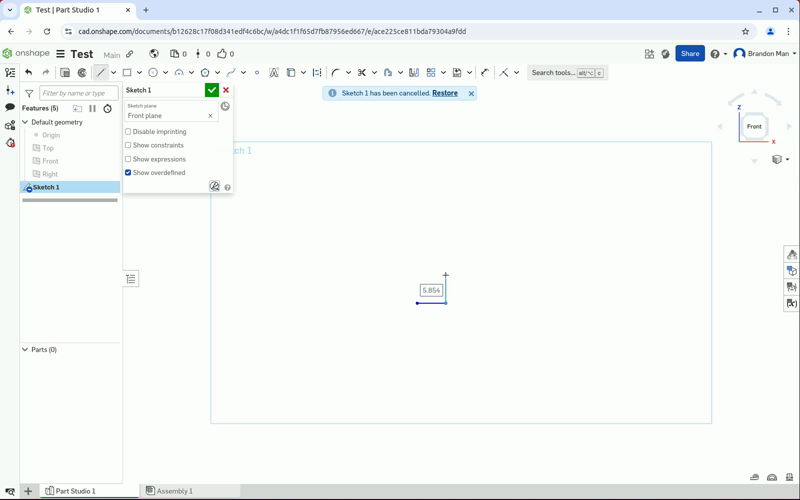
key(esc)
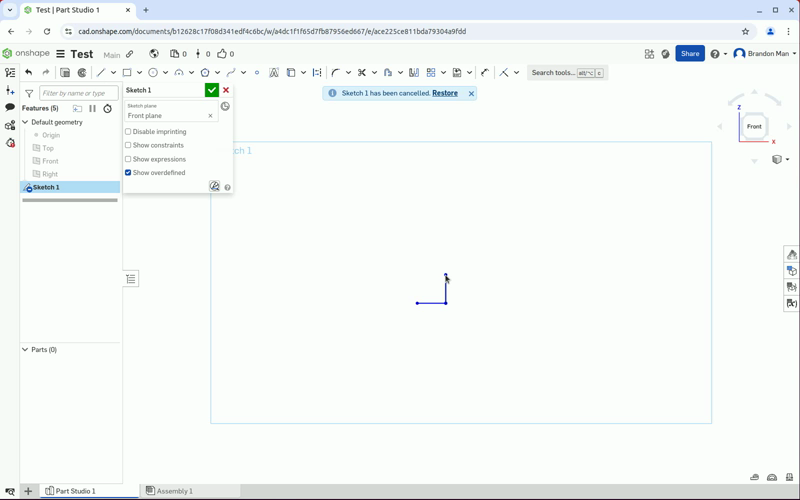
key(a)
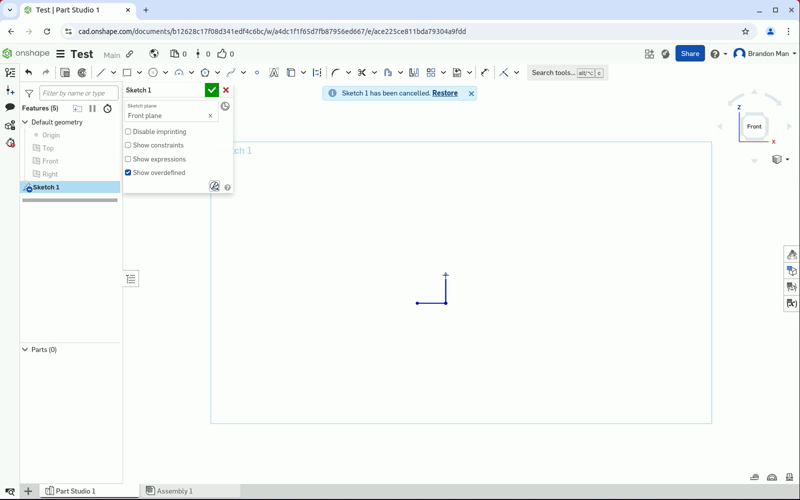
mouse_move(445, 274)
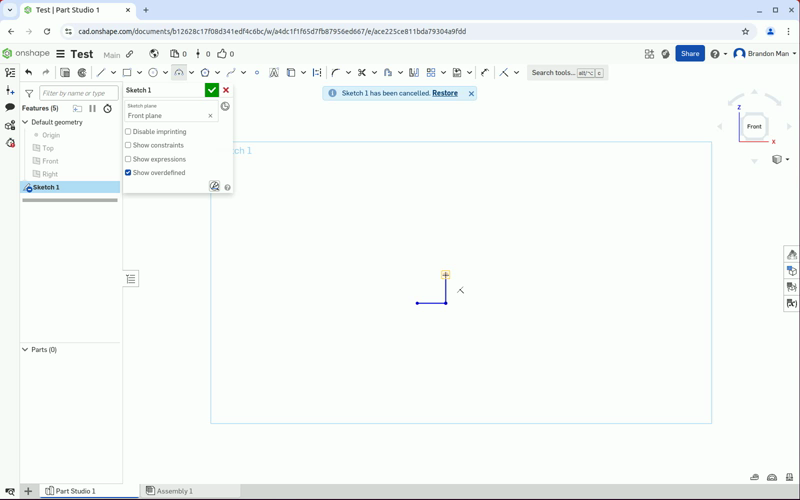
click(445, 274)
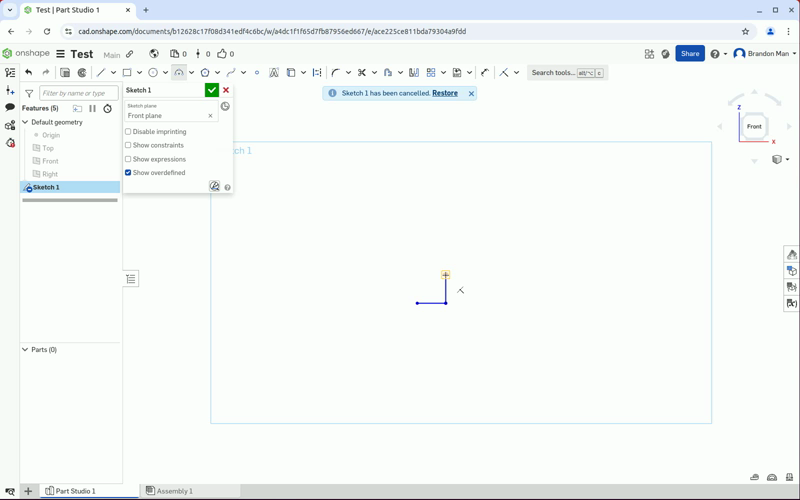
key_down(shift)
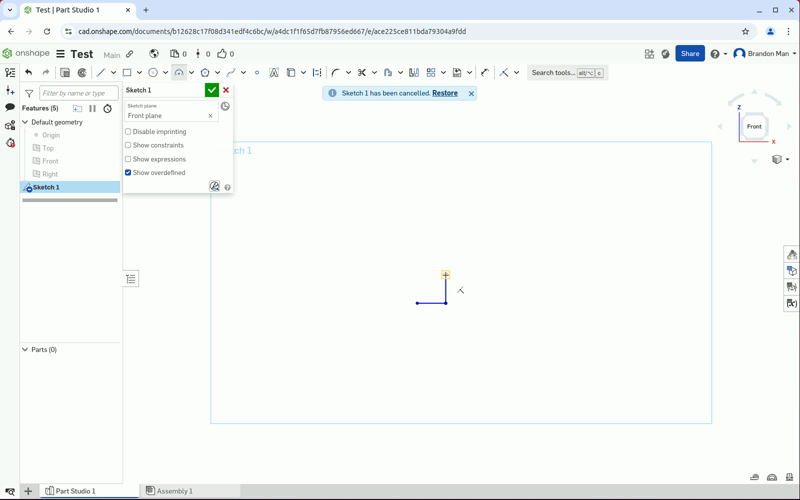
mouse_move(423, 259)
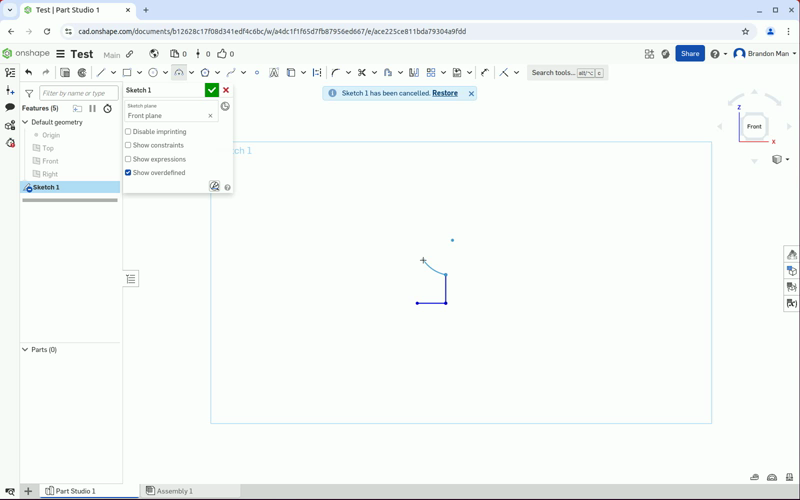
click(423, 259)
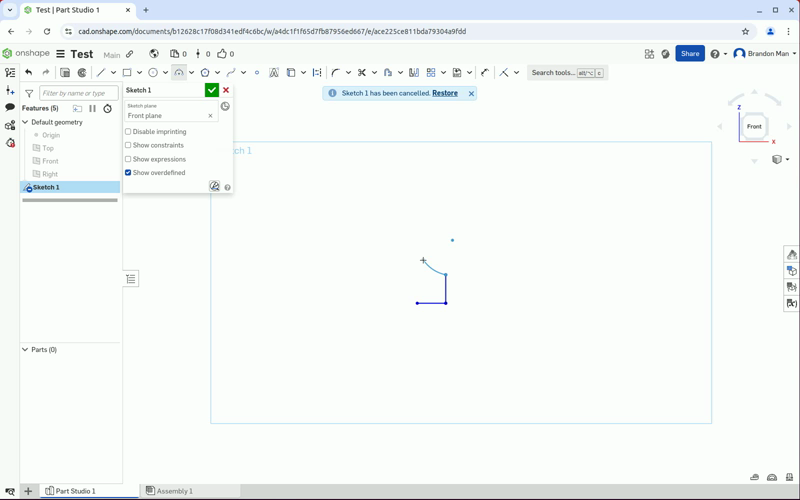
mouse_move(432, 270)
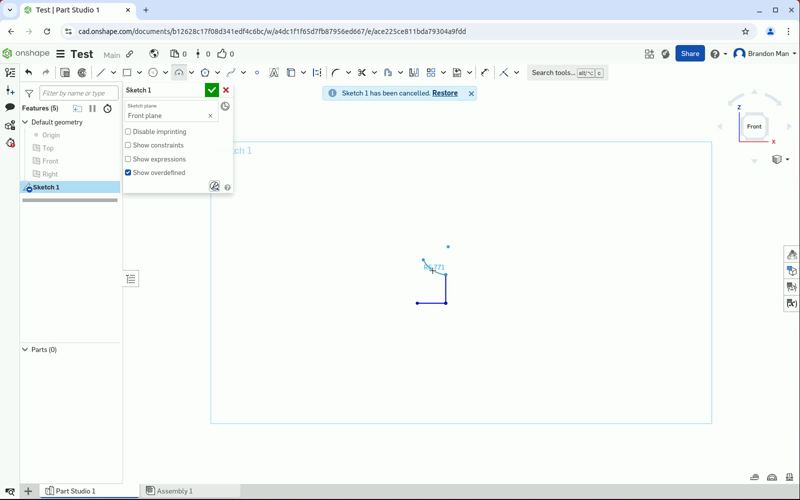
click(432, 270)
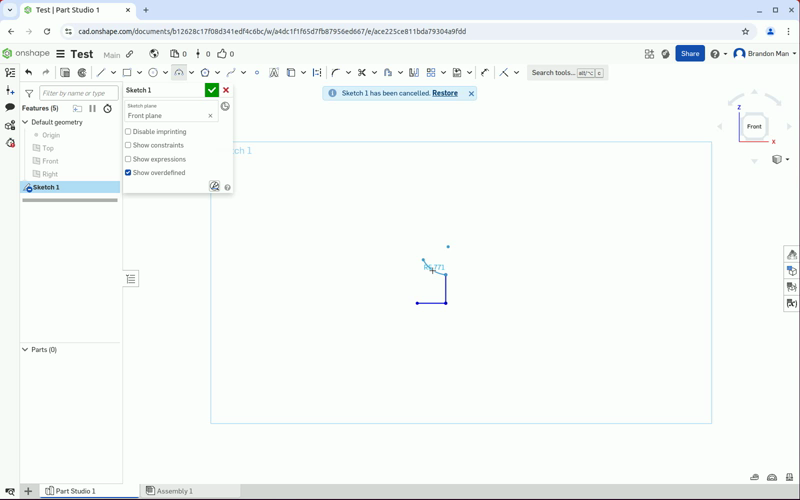
key_up(shift)
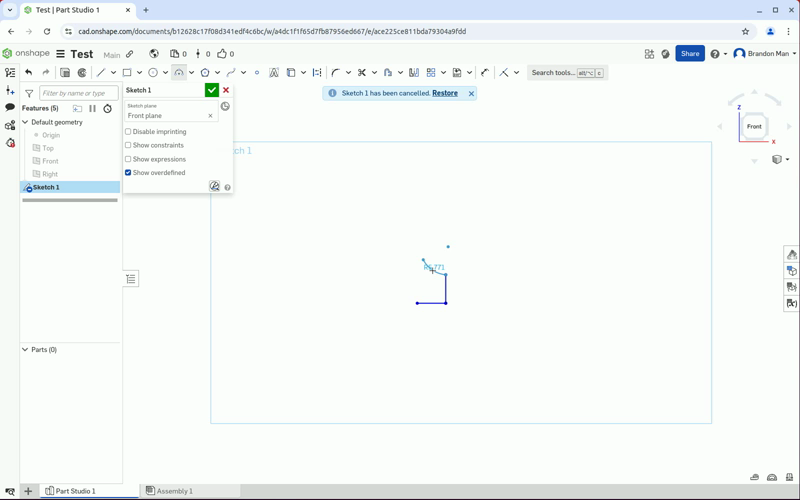
key(esc)
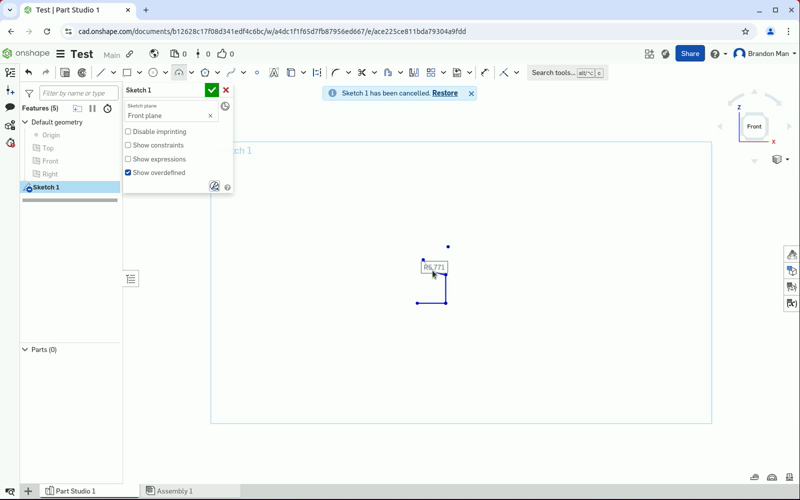
key(l)
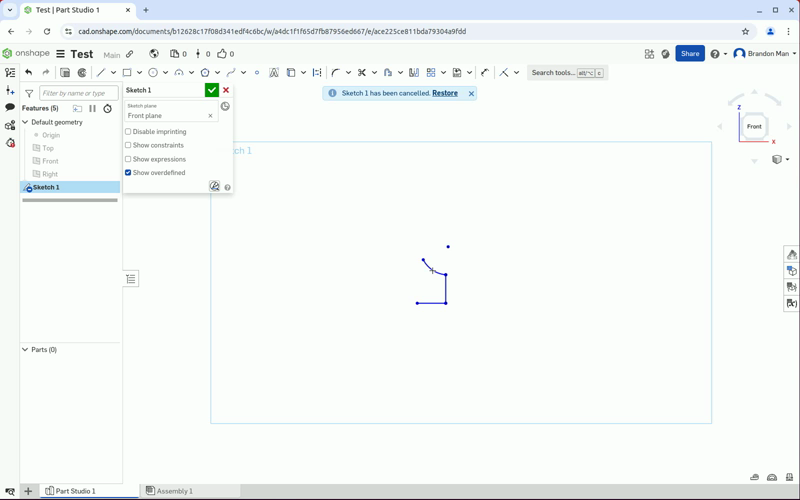
mouse_move(423, 259)
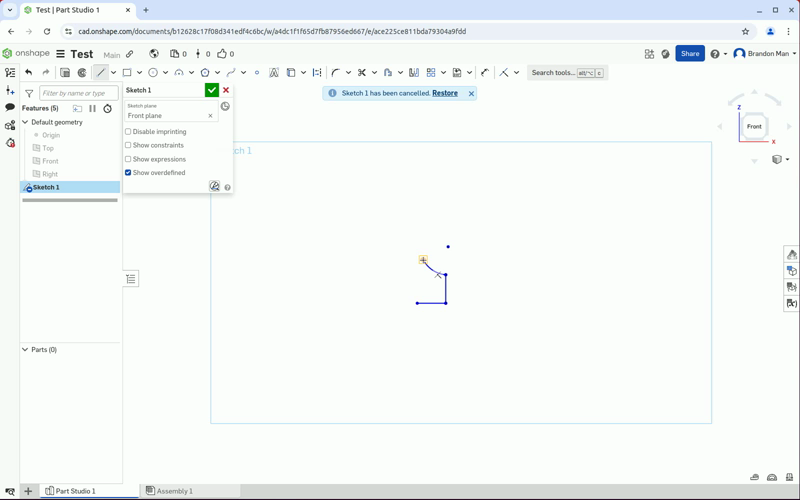
click(423, 259)
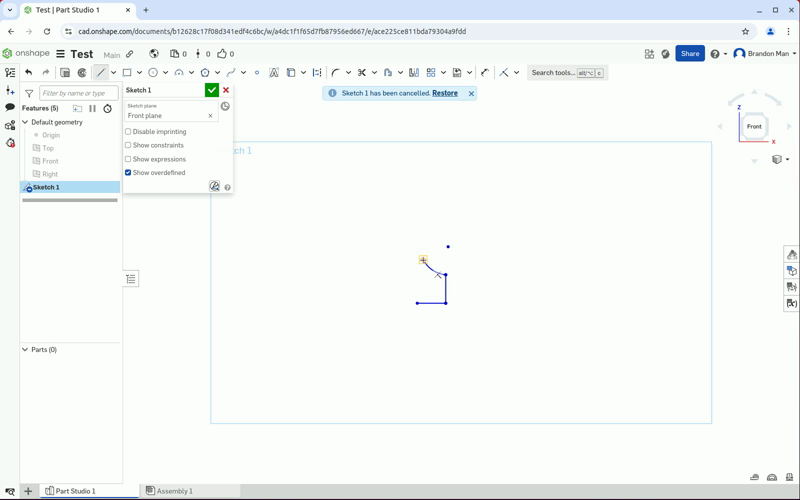
key_down(shift)
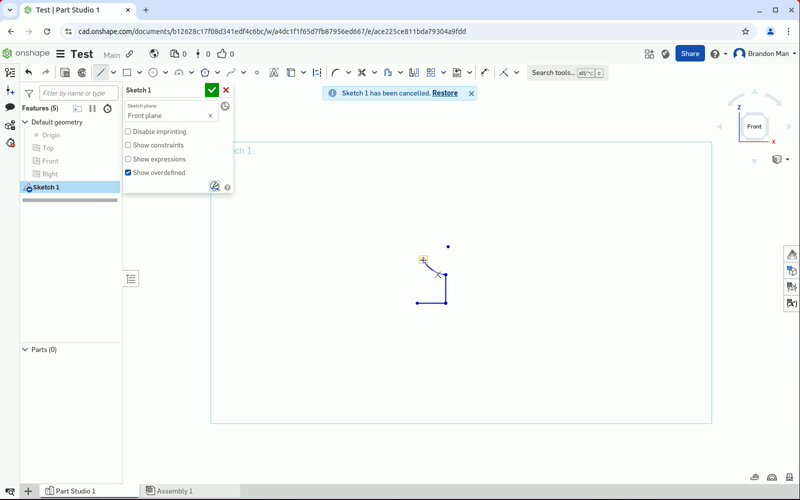
mouse_move(453, 259)
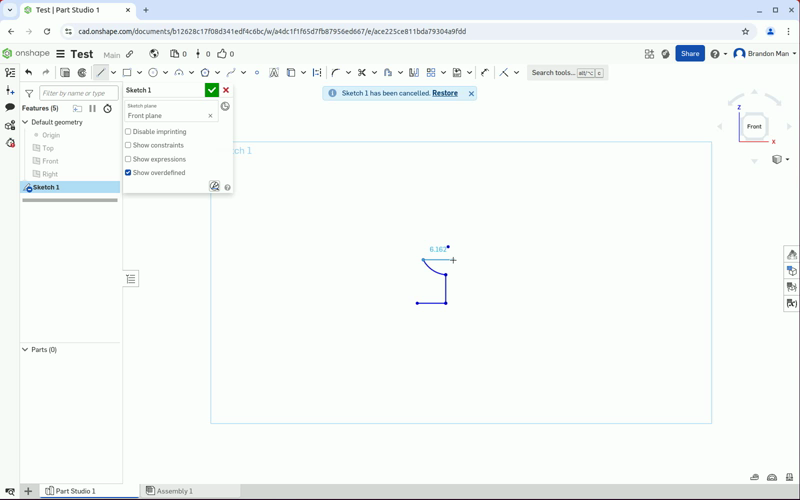
mouse_move(417, 259)
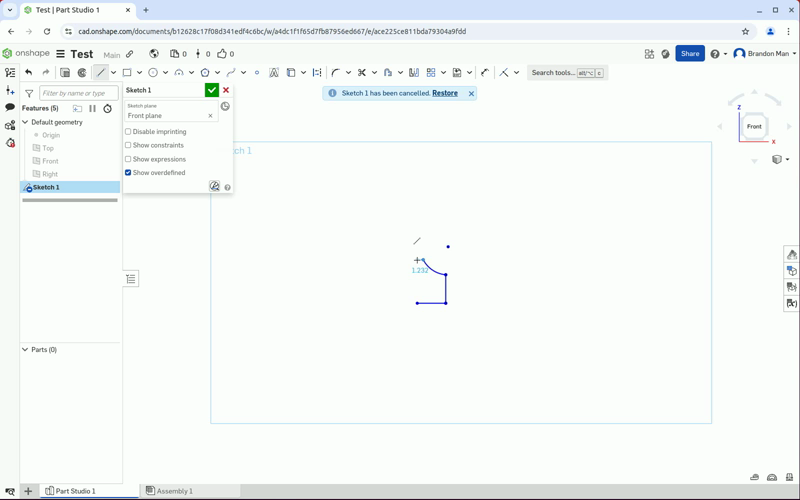
scroll(6)
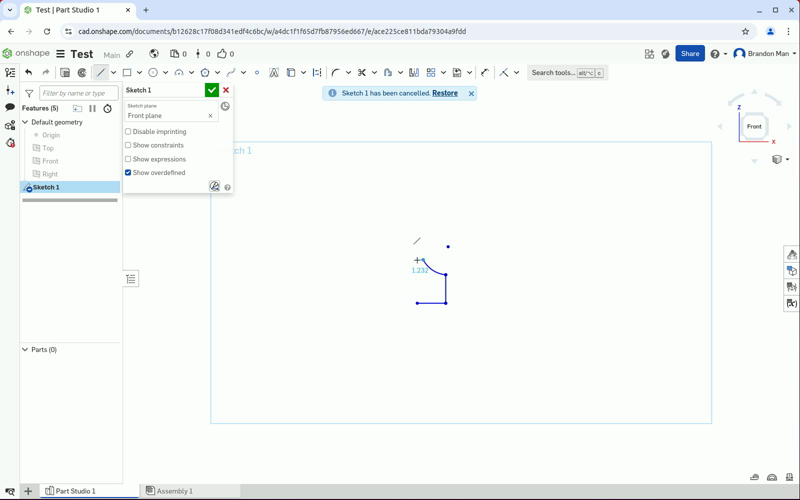
scroll(6)
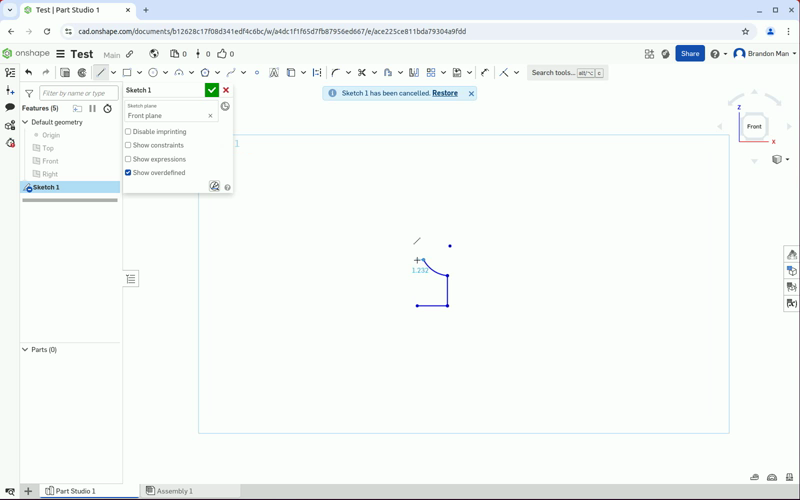
scroll(6)
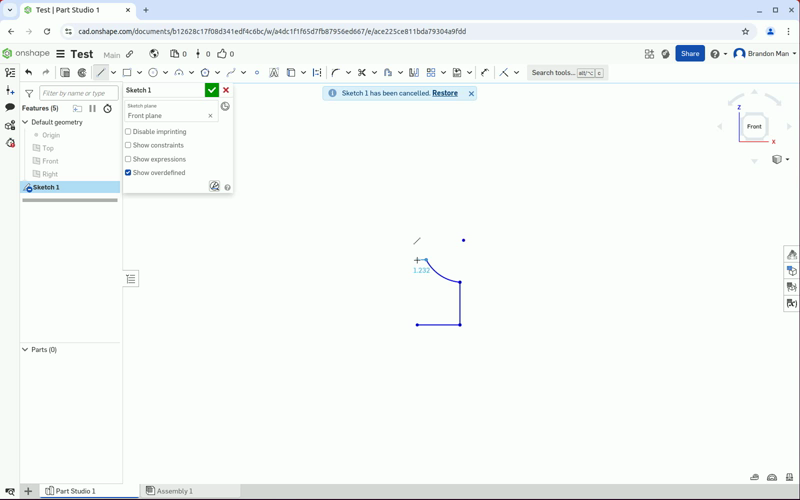
scroll(6)
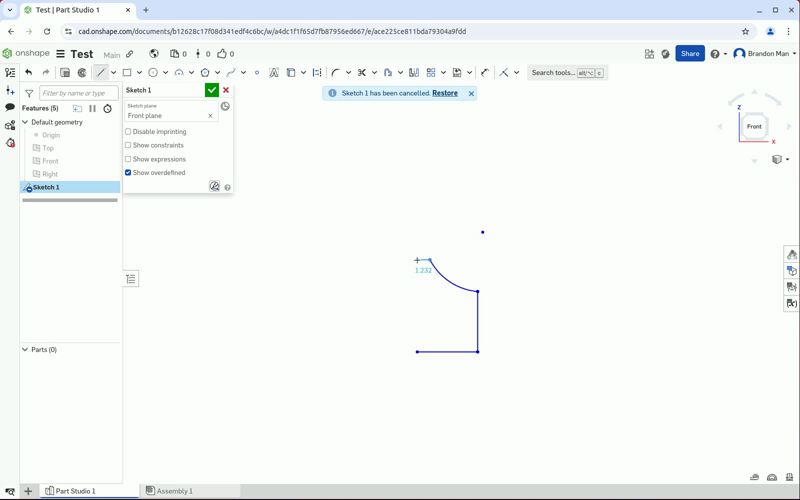
scroll(6)
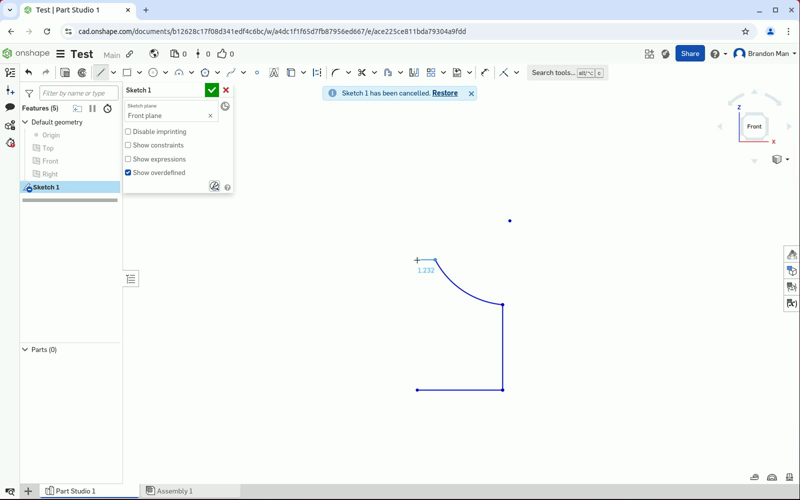
scroll(6)
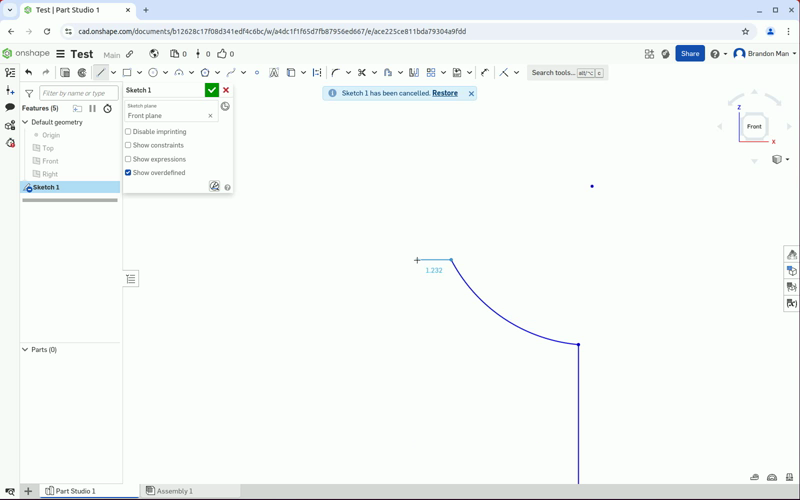
scroll(6)
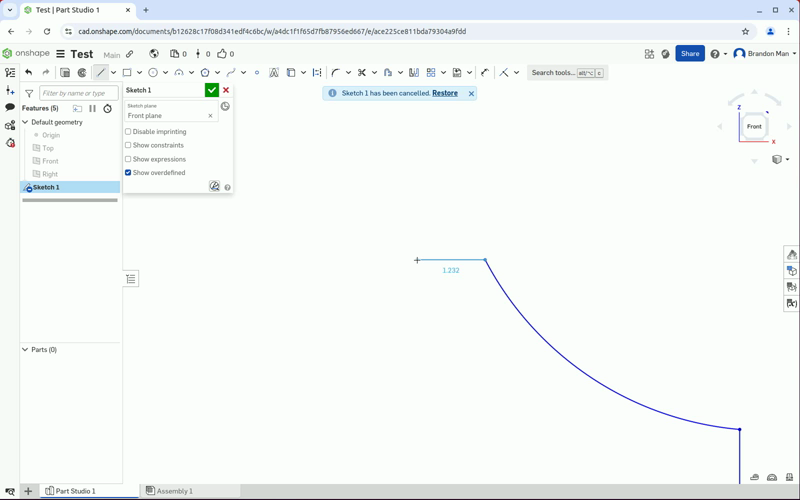
click(417, 259)
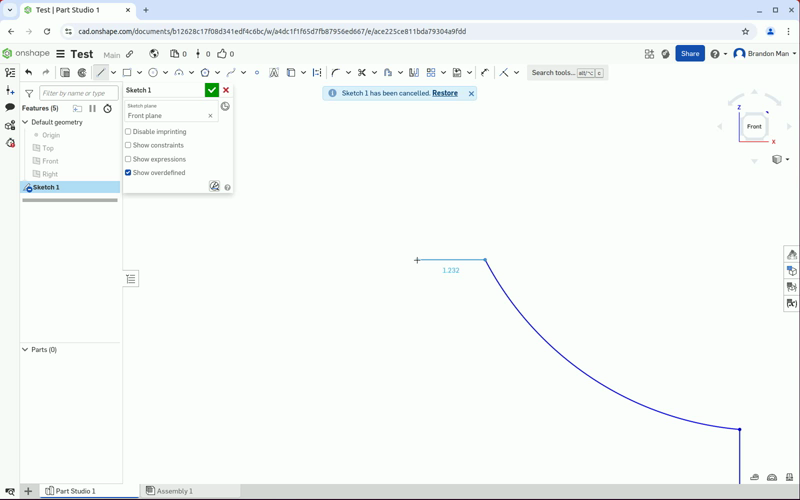
scroll(-6)
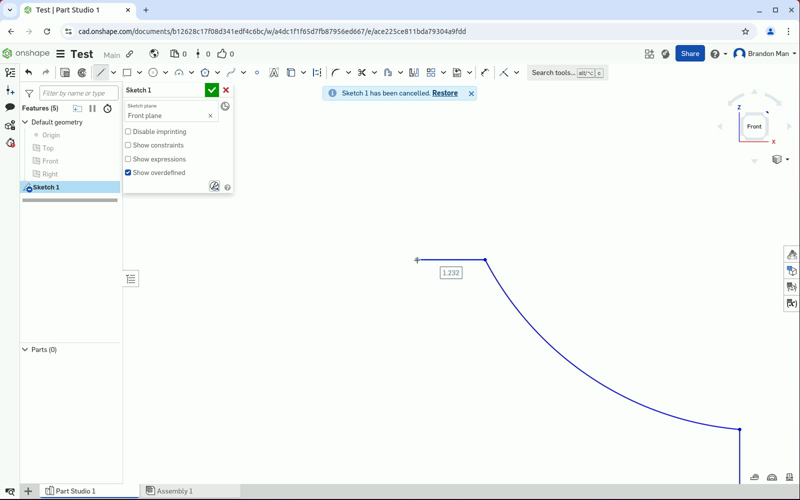
scroll(-6)
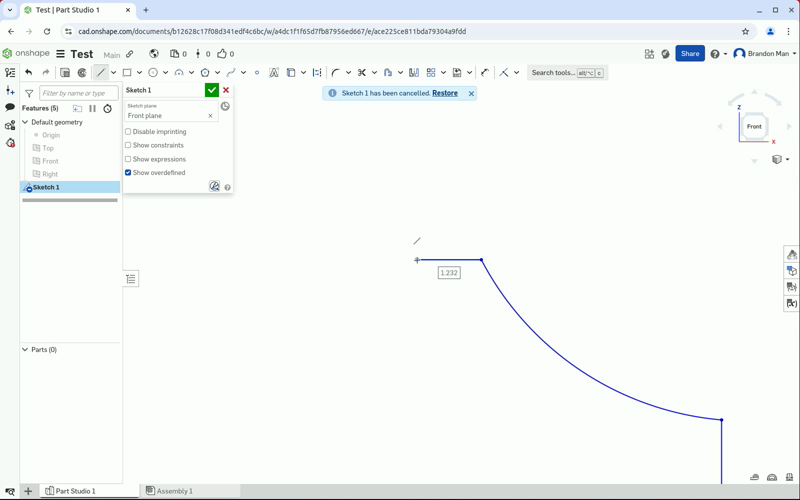
scroll(-6)
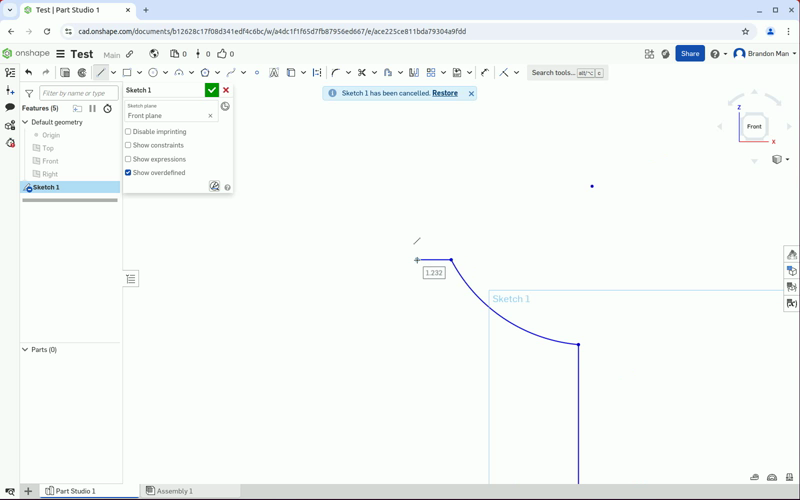
scroll(-6)
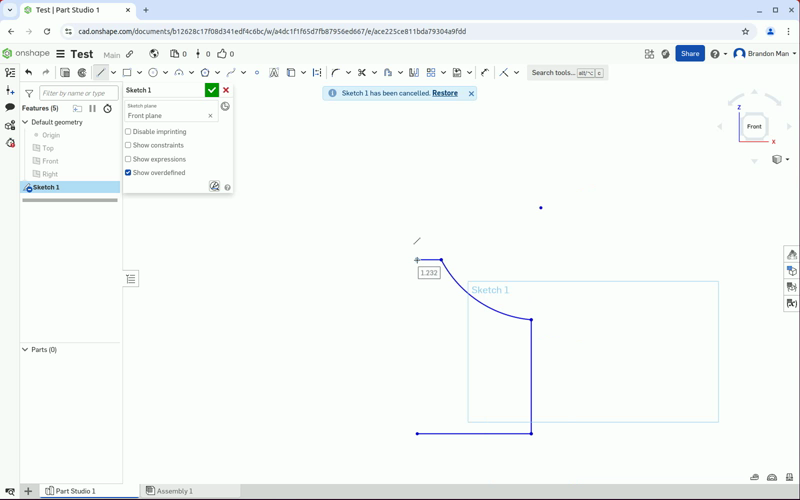
scroll(-6)
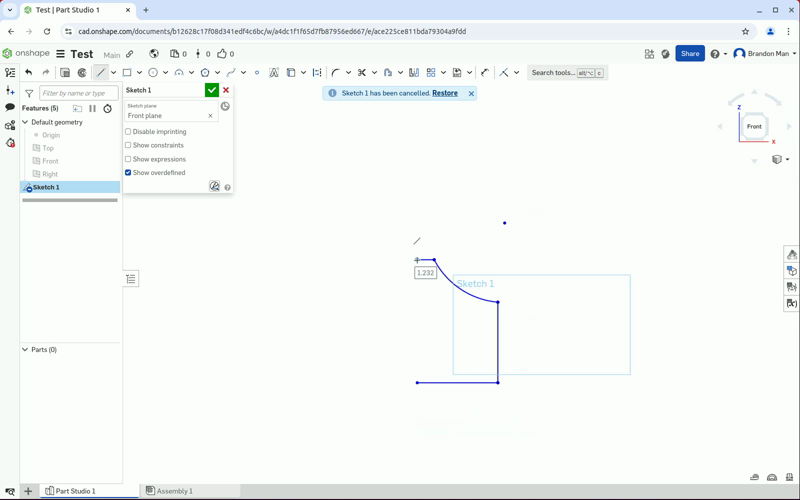
scroll(-6)
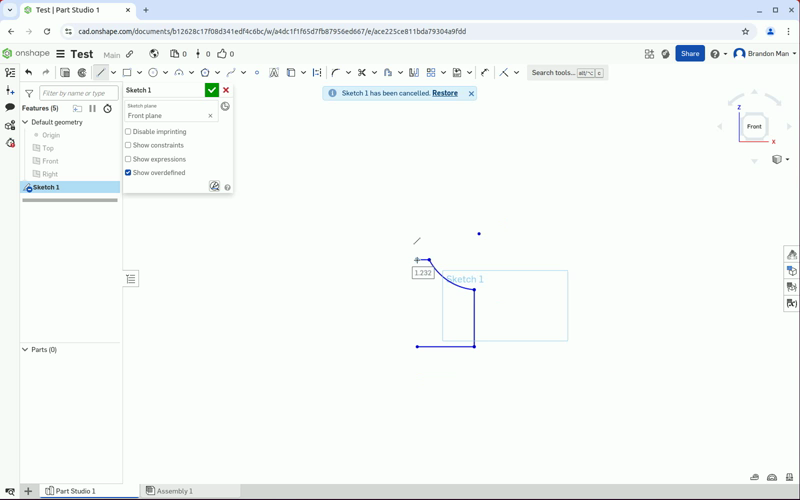
scroll(-6)
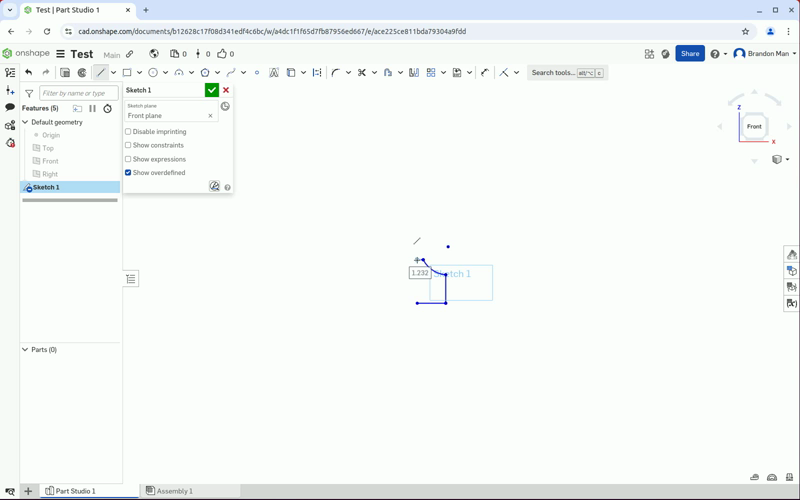
key_up(shift)
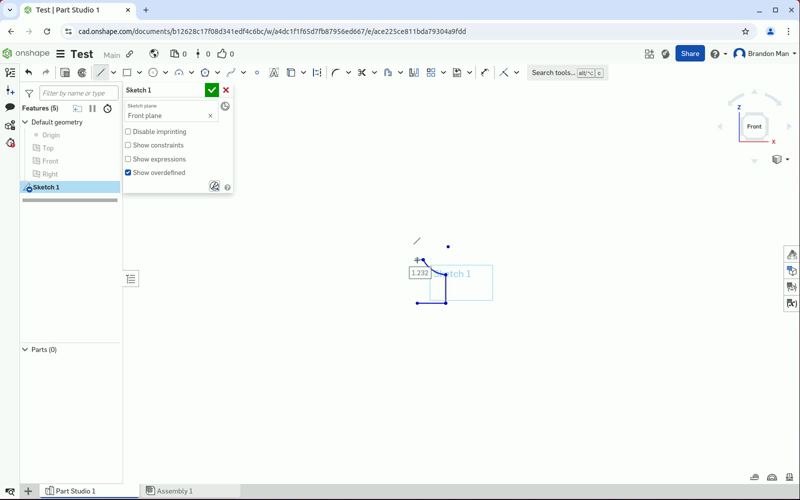
mouse_move(447, 259)
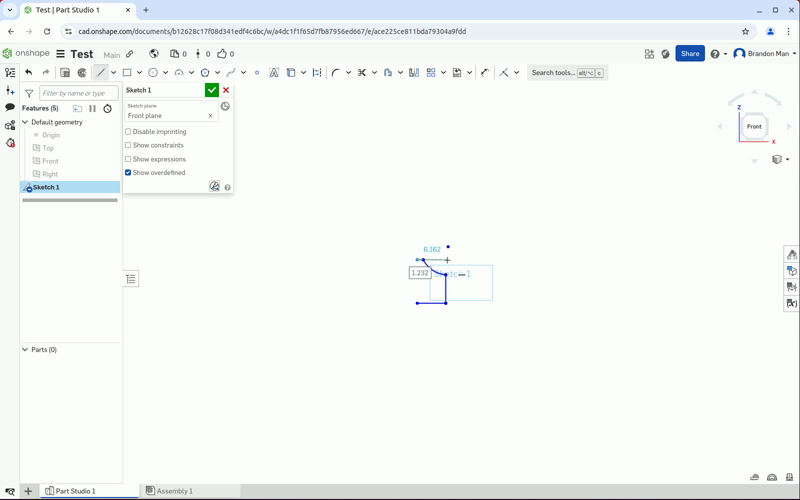
key_down(shift)
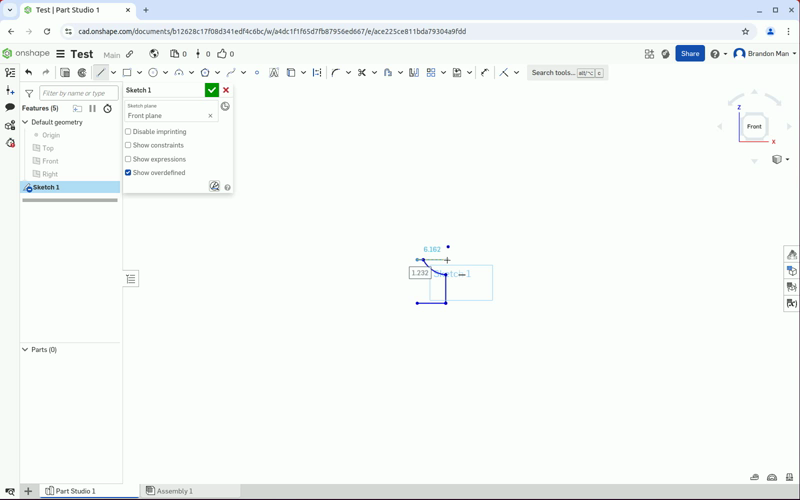
mouse_move(417, 303)
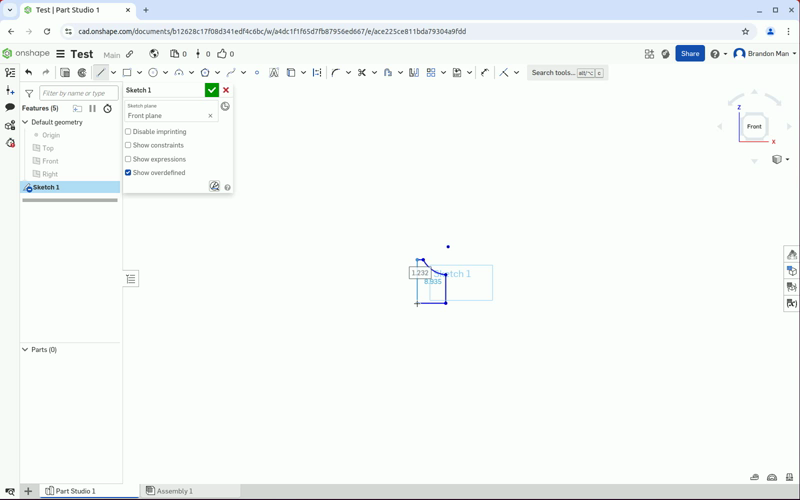
key_up(shift)
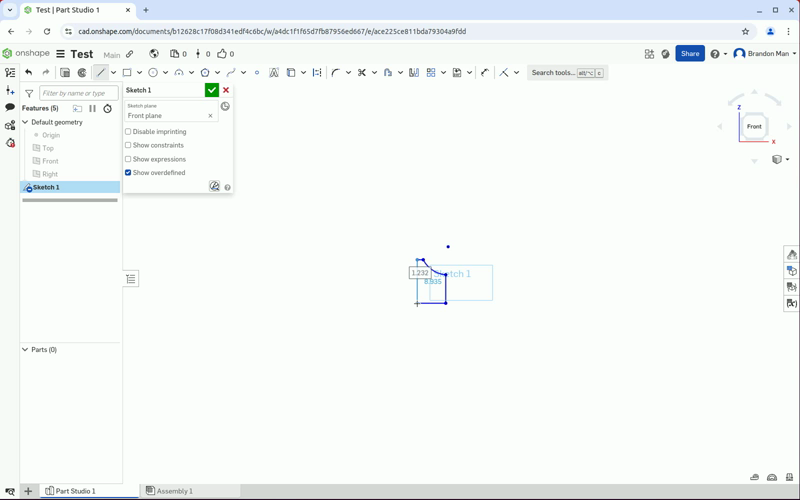
click(417, 303)
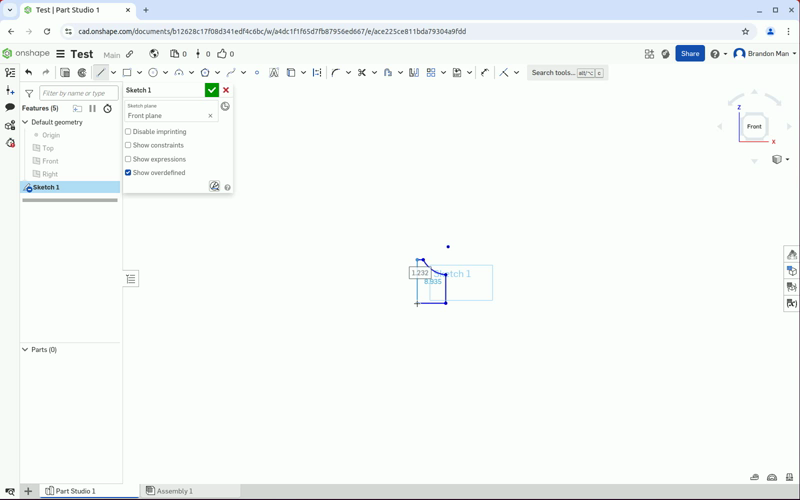
key(esc)
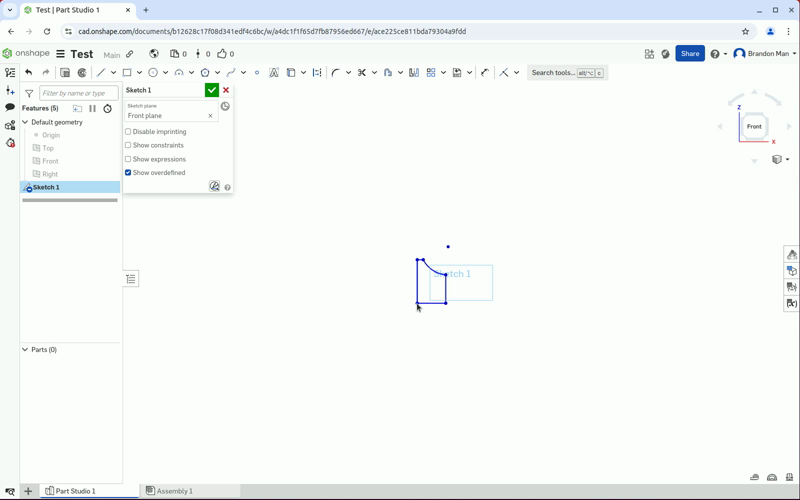
mouse_move(443, 281)
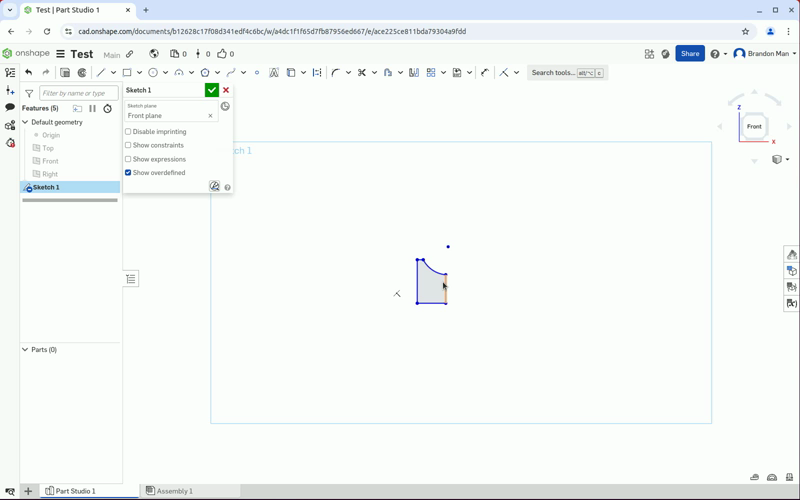
scroll(6)
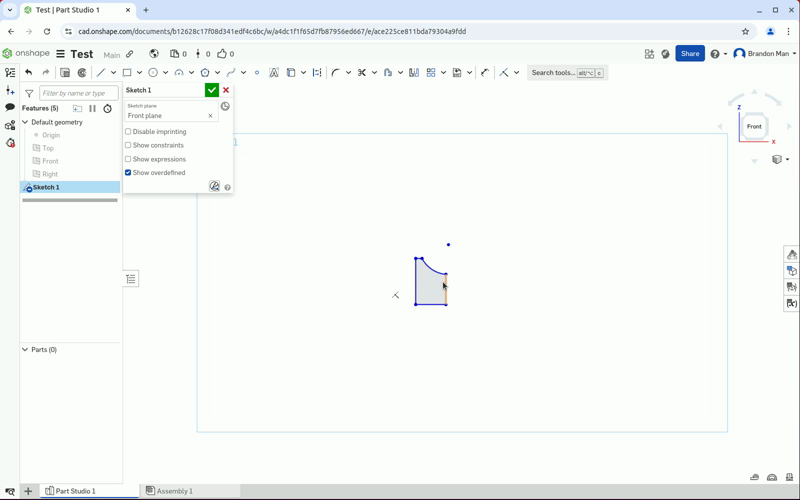
scroll(6)
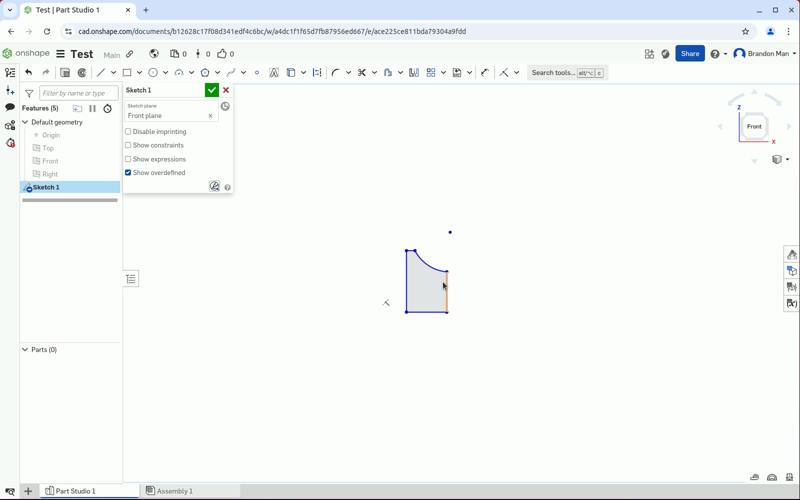
scroll(6)
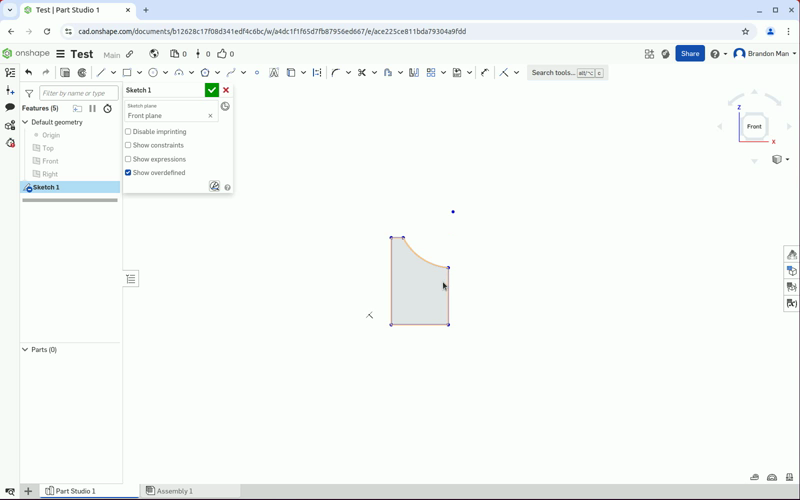
scroll(6)
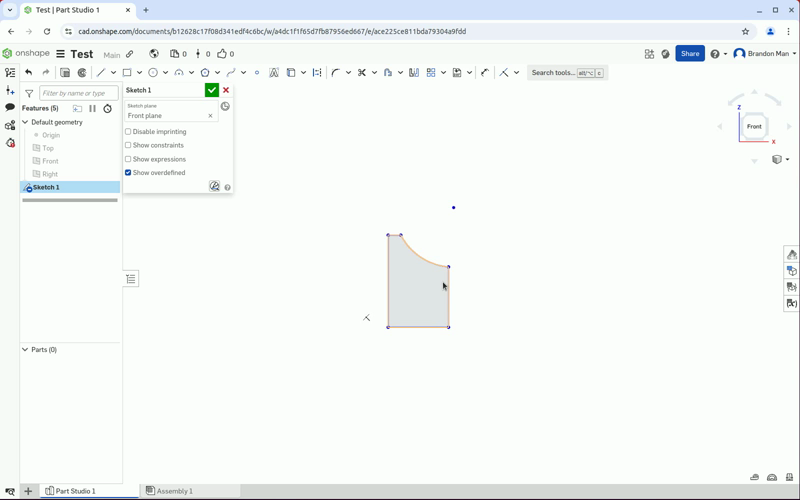
scroll(6)
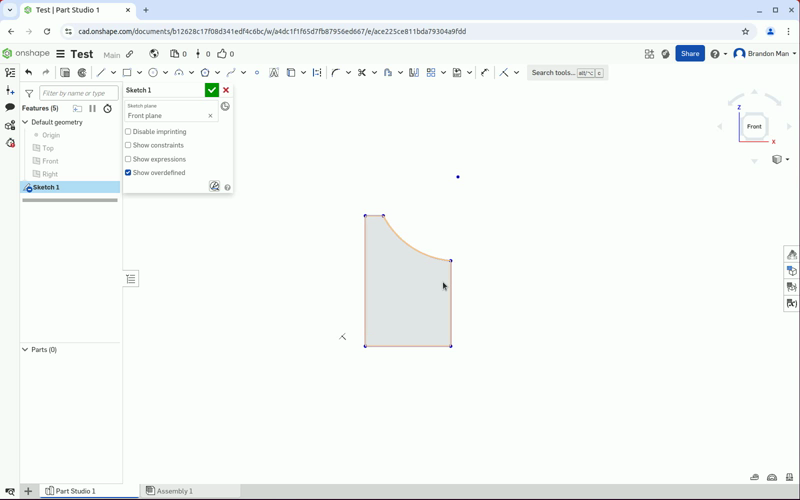
scroll(6)
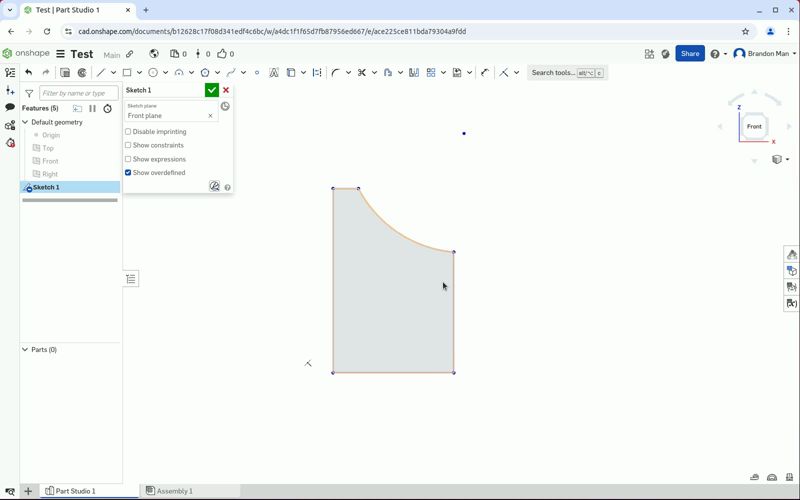
scroll(6)
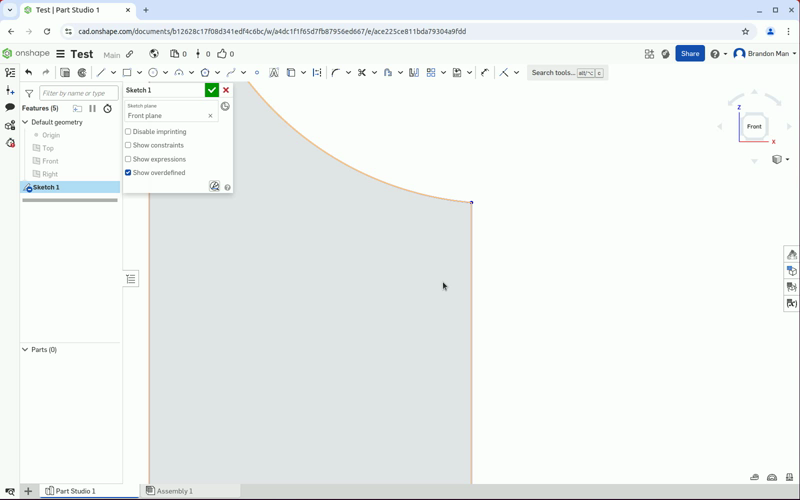
click(443, 281)
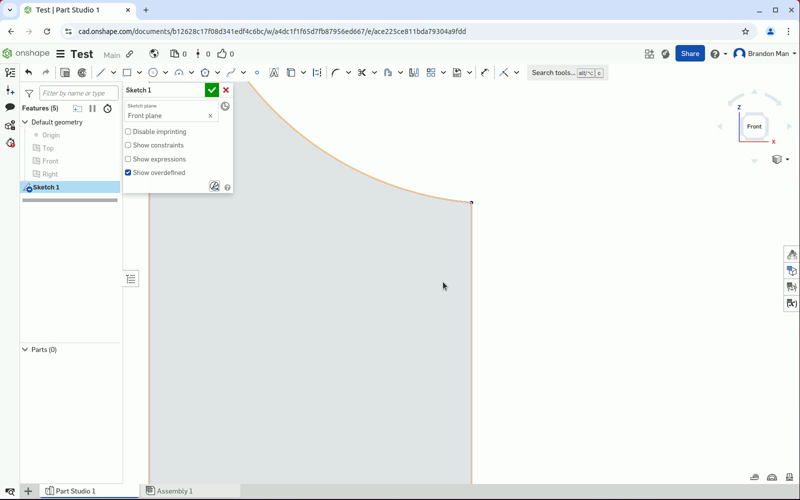
scroll(-6)
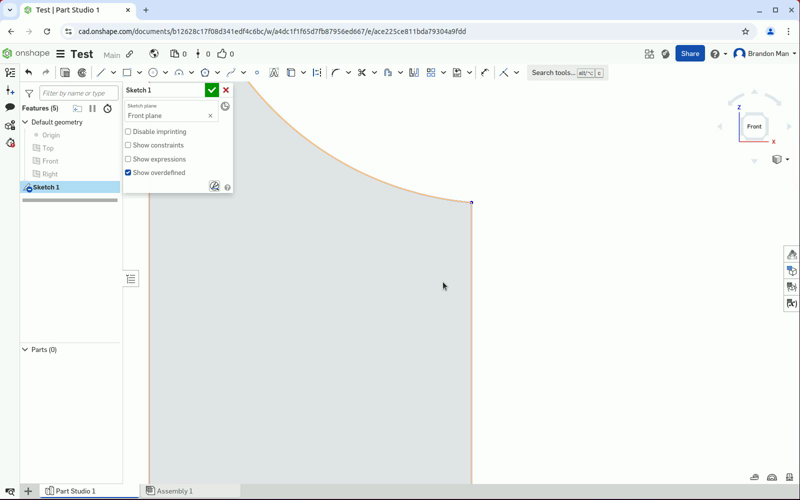
scroll(-6)
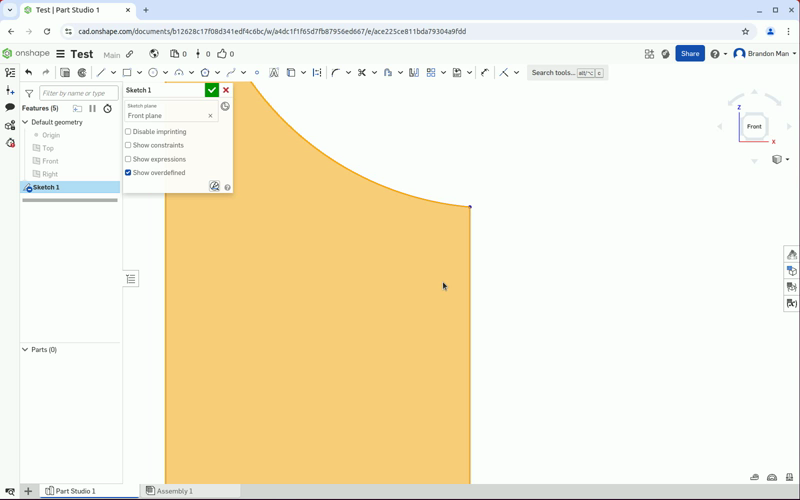
scroll(-6)
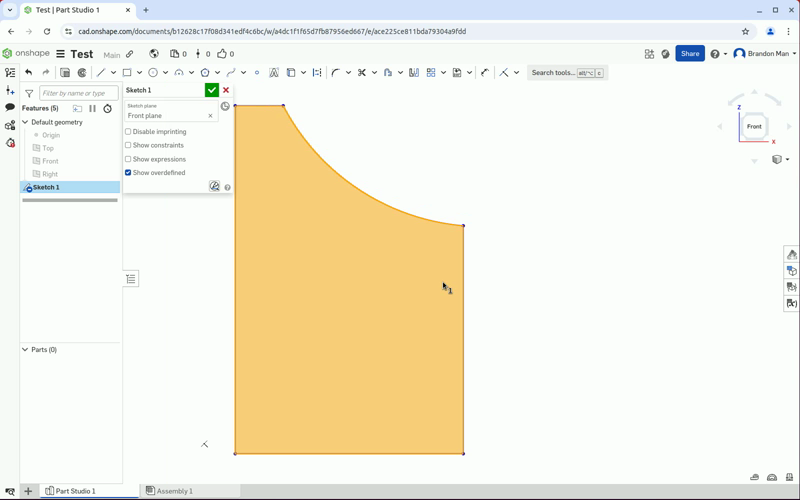
scroll(-6)
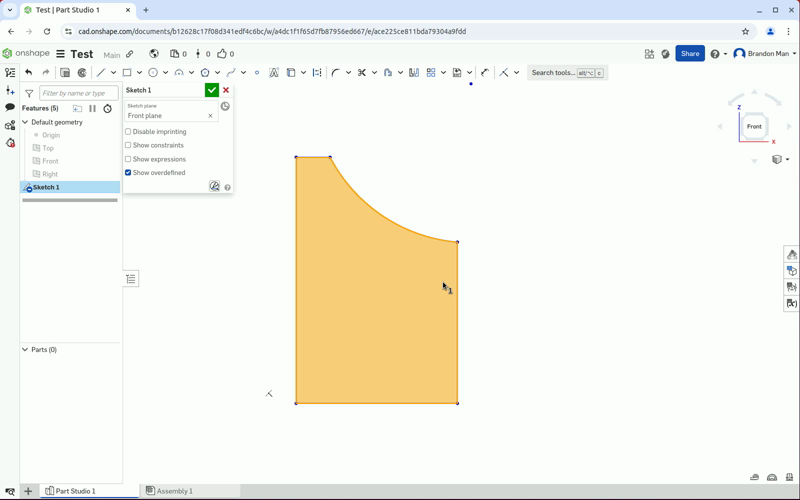
scroll(-6)
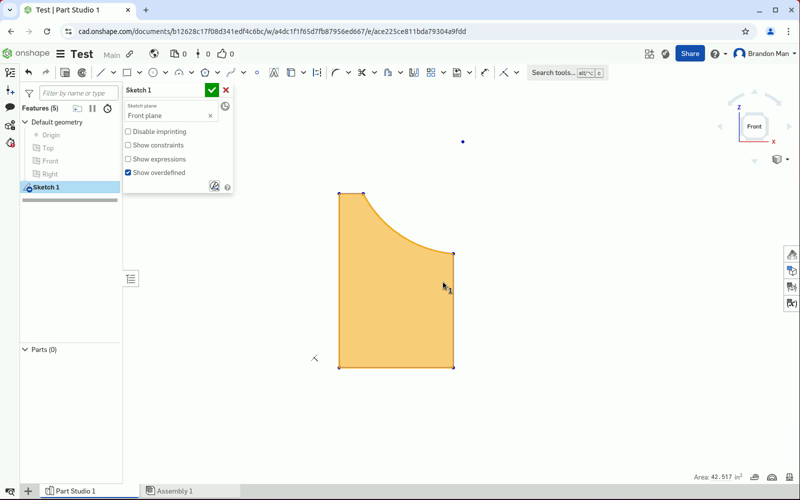
scroll(-6)
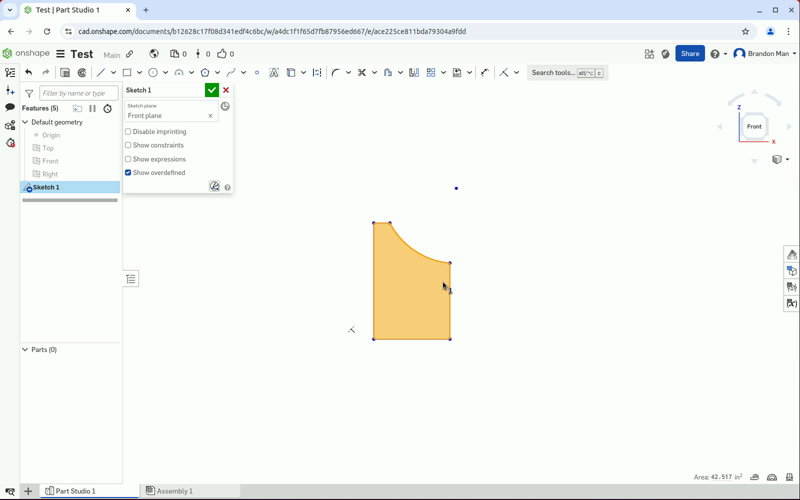
scroll(-6)
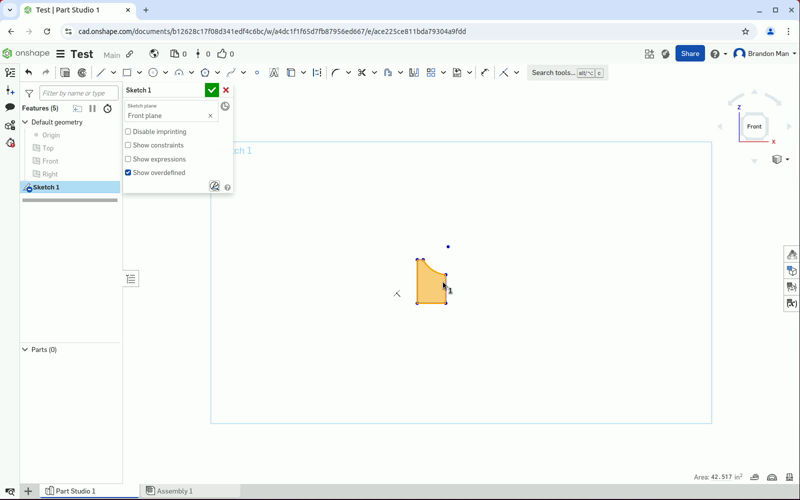
mouse_move(73, 352)
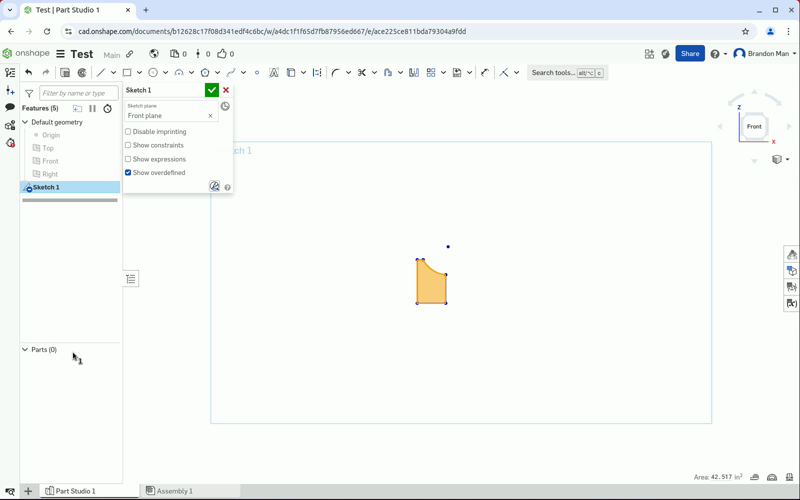
key(shift+y)
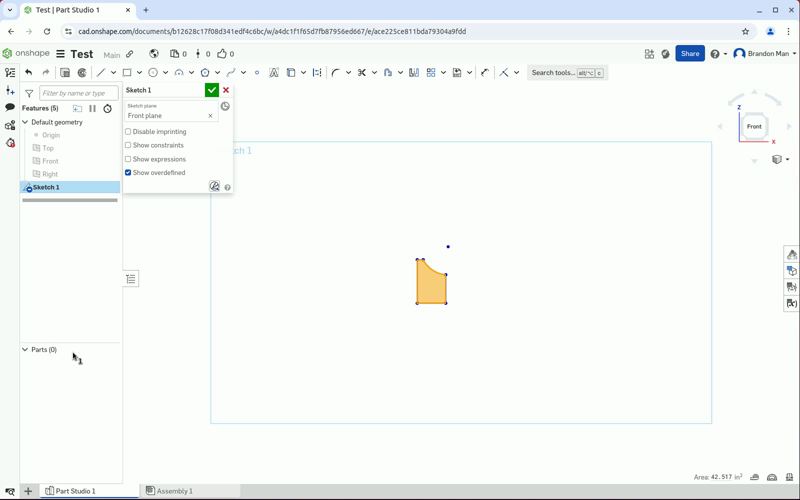
key(shift+e)
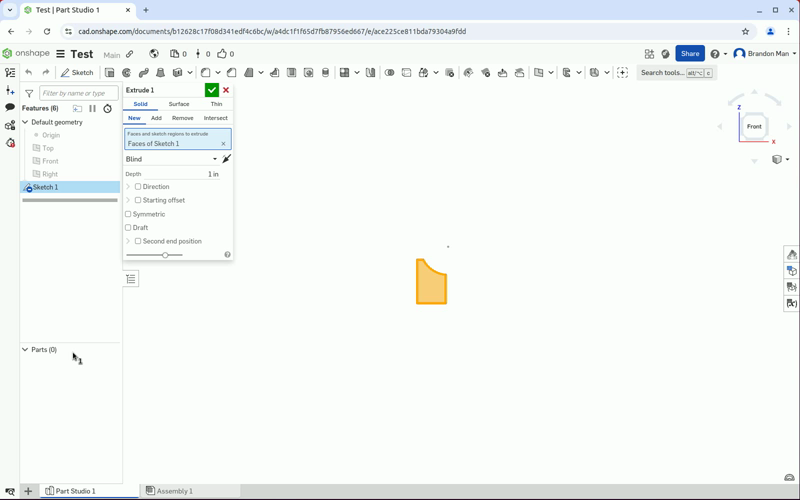
mouse_move(143, 106)
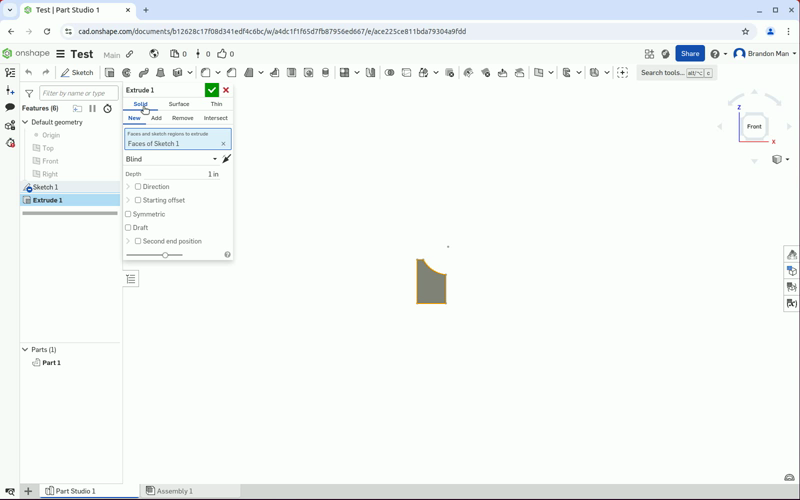
click(143, 106)
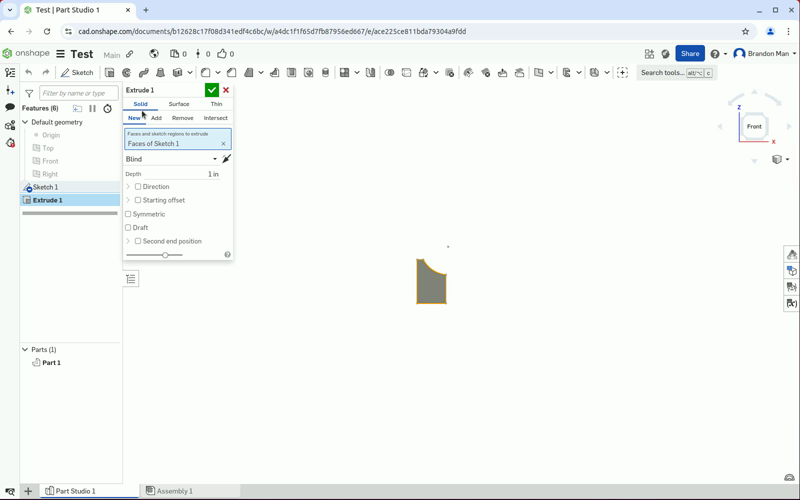
mouse_move(137, 120)
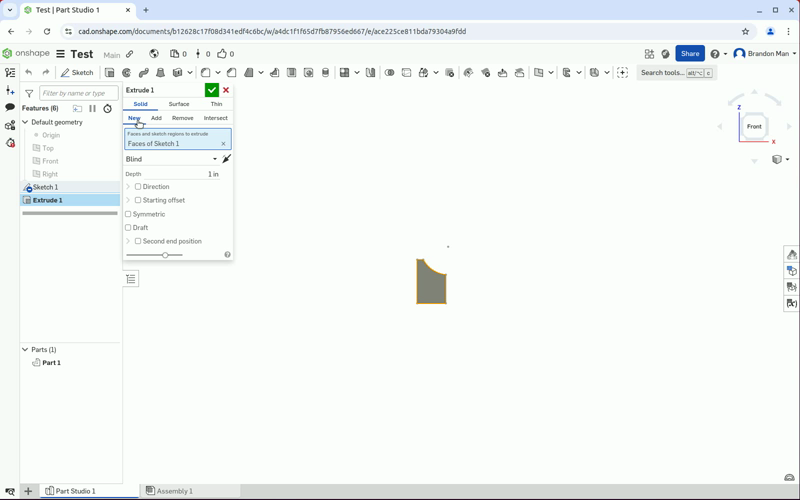
click(137, 120)
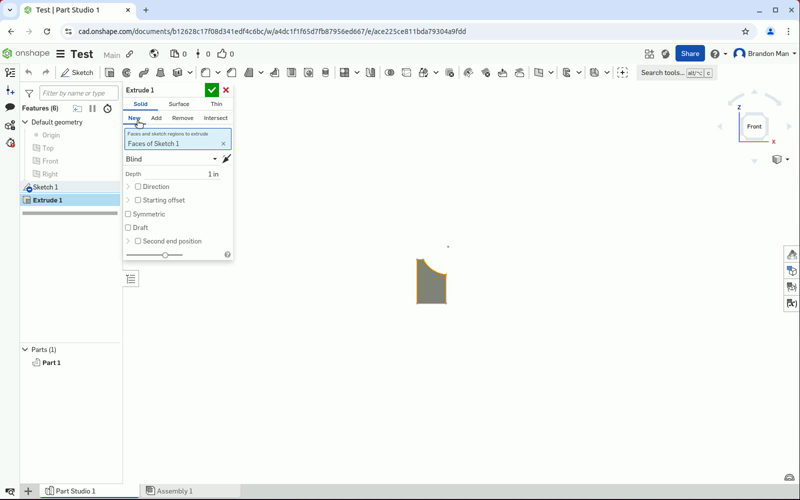
key(tab, 4)
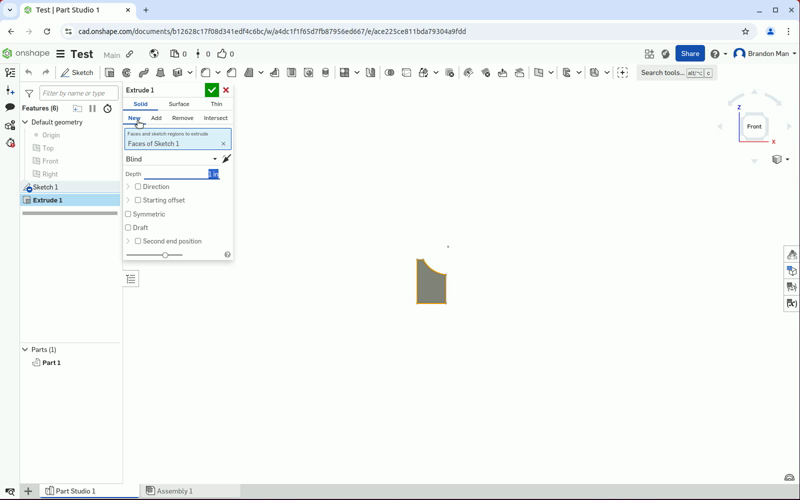
text(23.108)
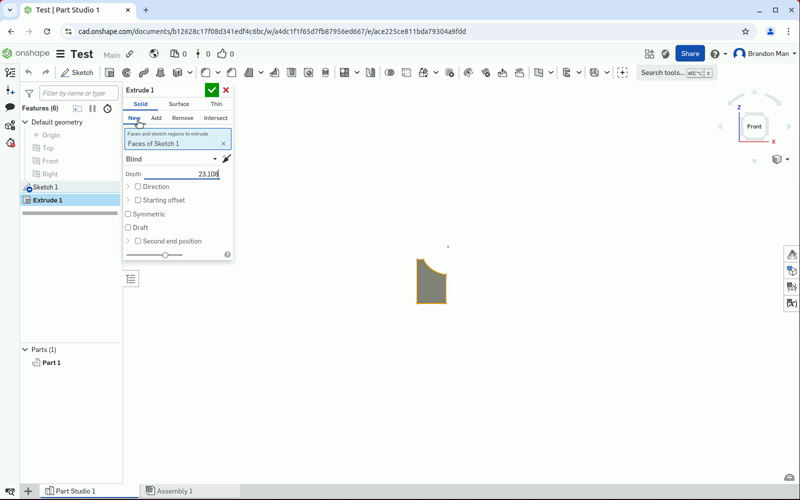
key(enter)
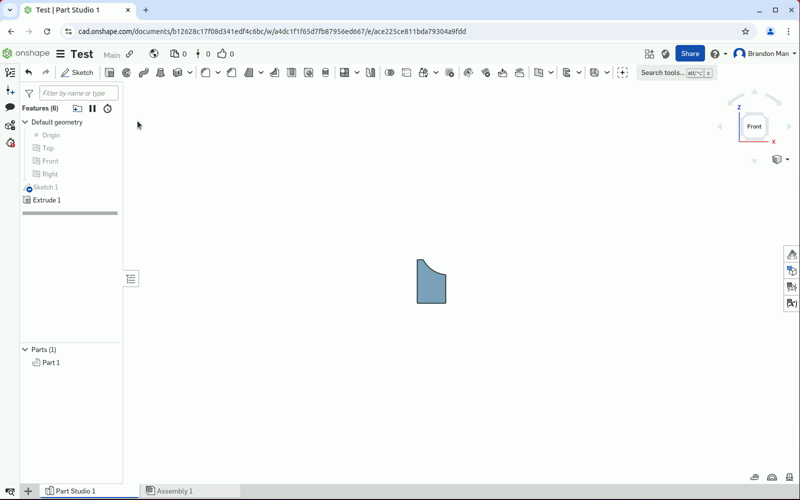
key(shift+h)
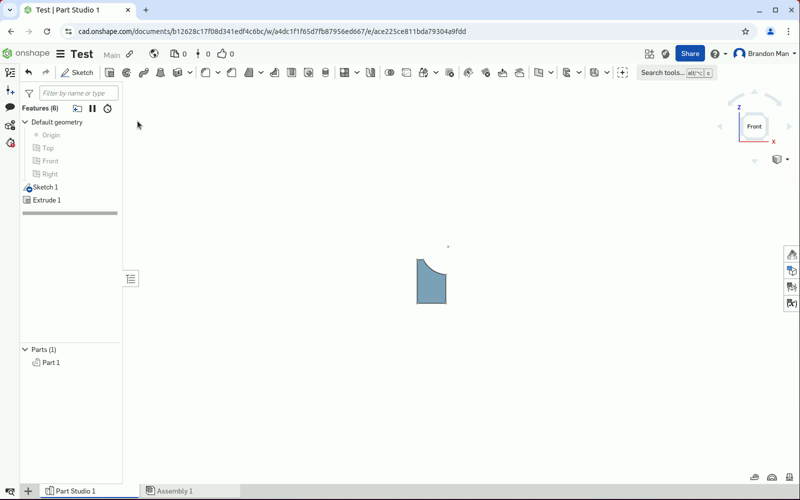
key(shift+h)
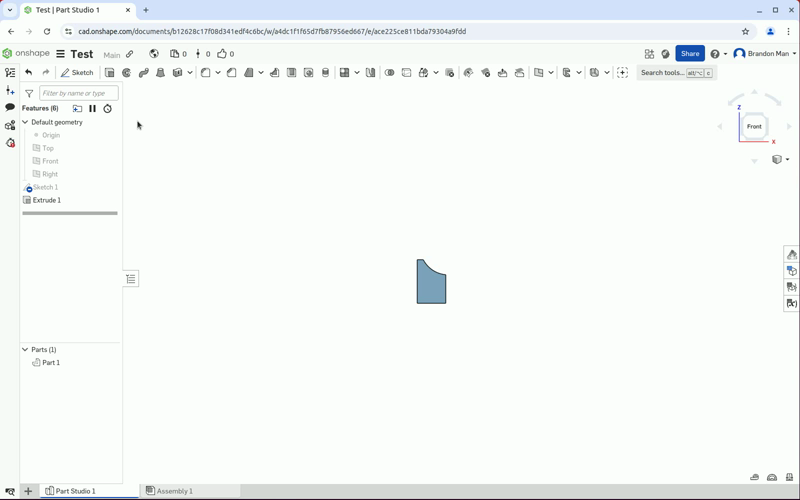
mouse_move(73, 189)
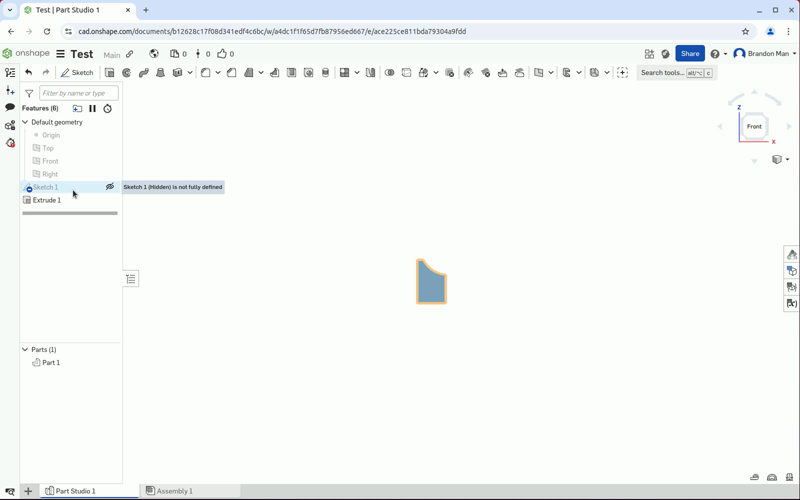
click(73, 189)
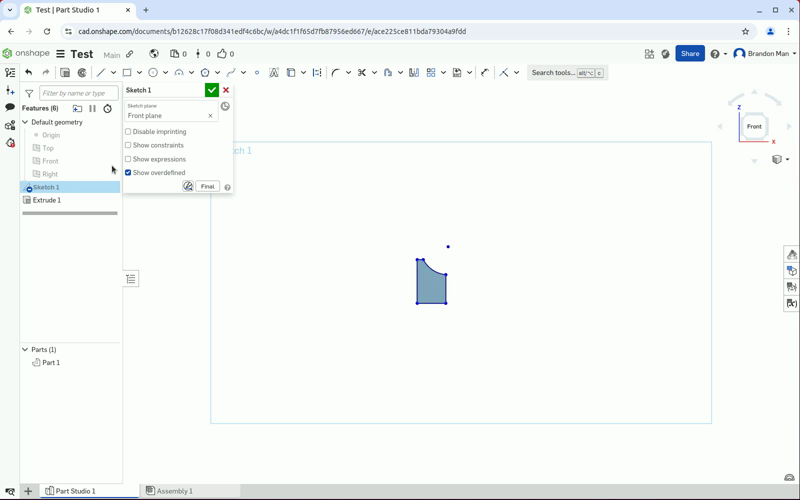
mouse_move(229, 92)
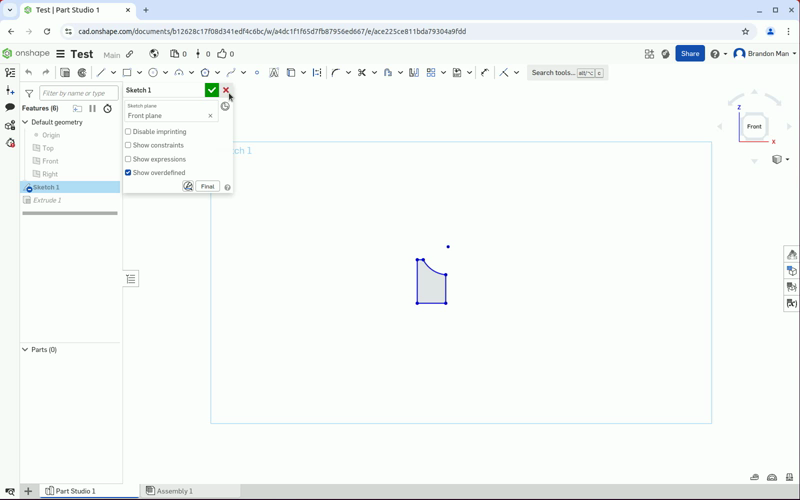
click(229, 92)
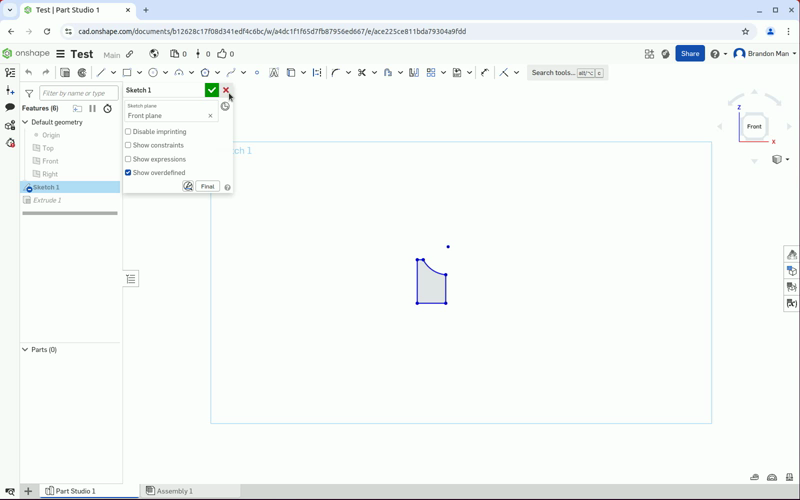
key(shift+s)
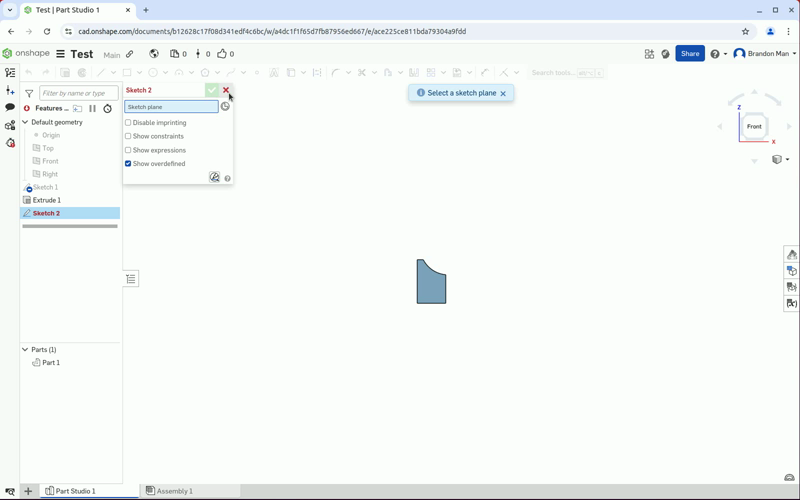
mouse_move(73, 163)
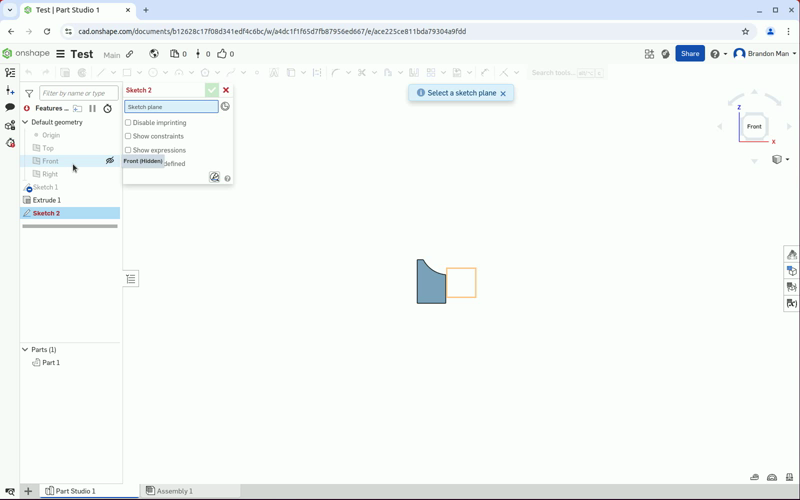
click(73, 163)
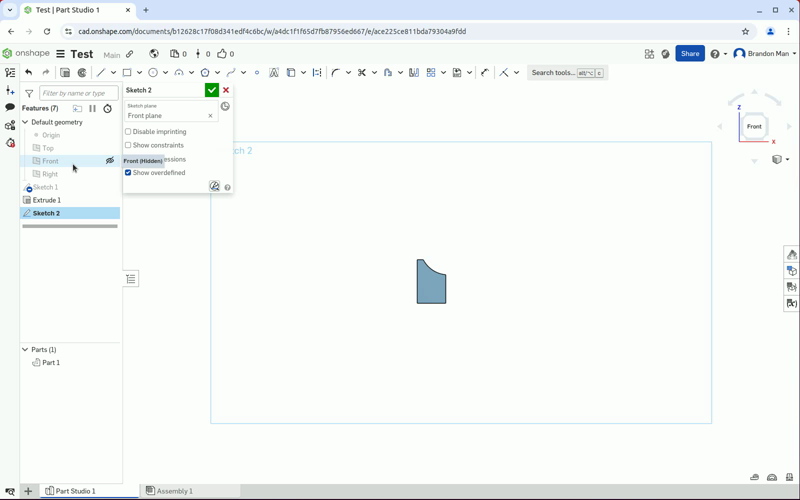
mouse_move(73, 352)
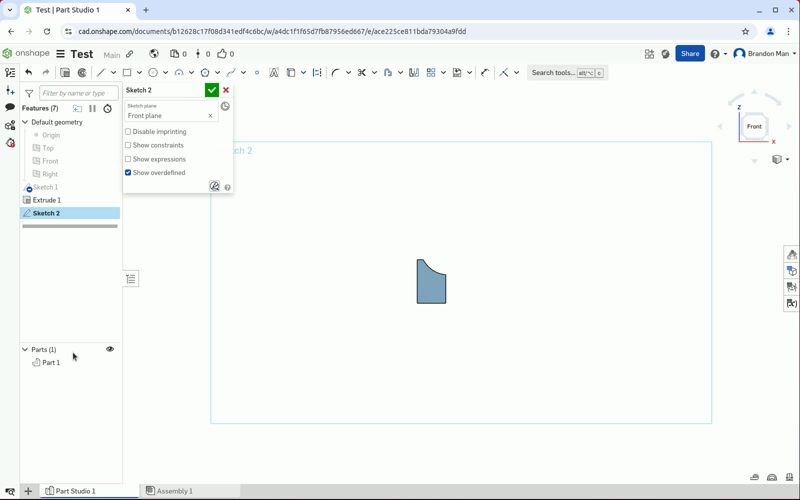
key(y)
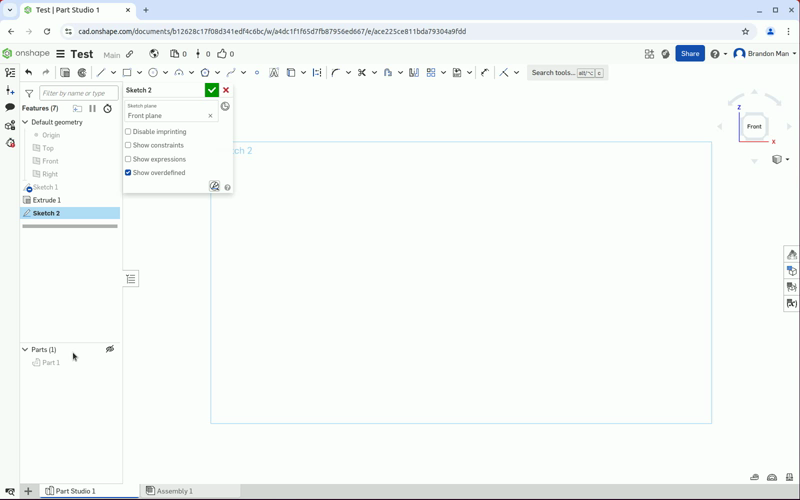
key(l)
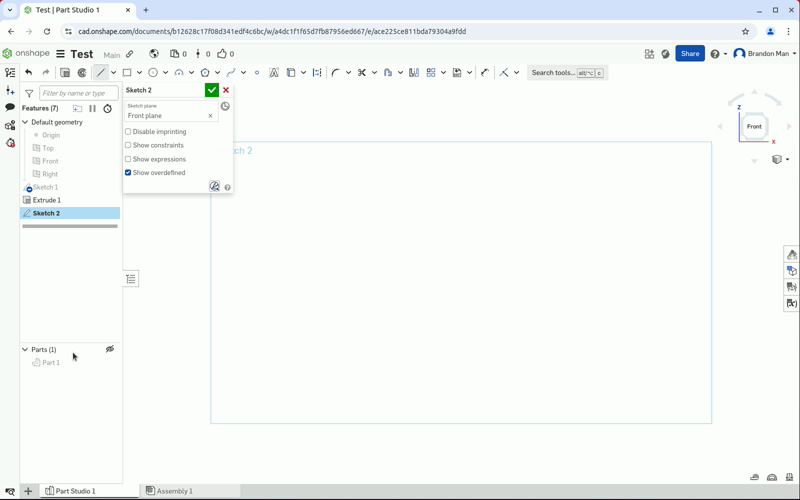
key_down(shift)
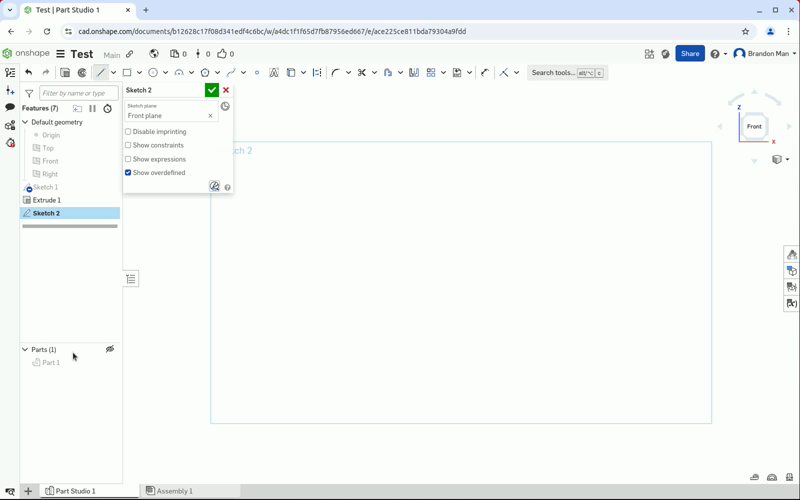
mouse_move(445, 303)
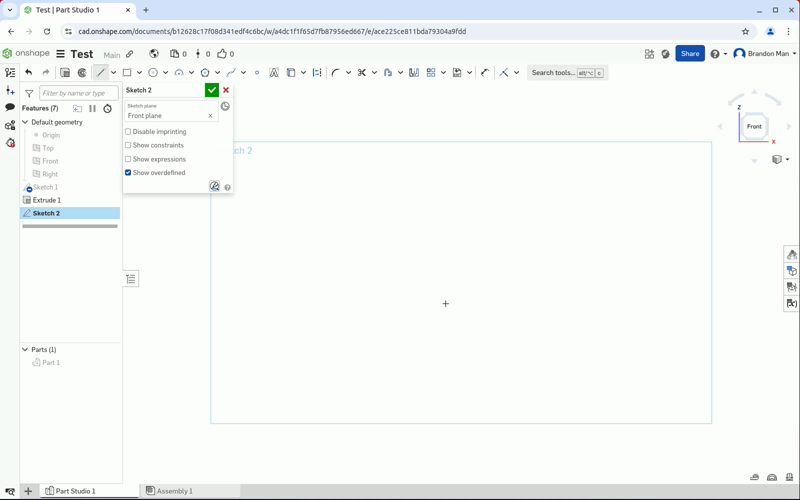
click(445, 303)
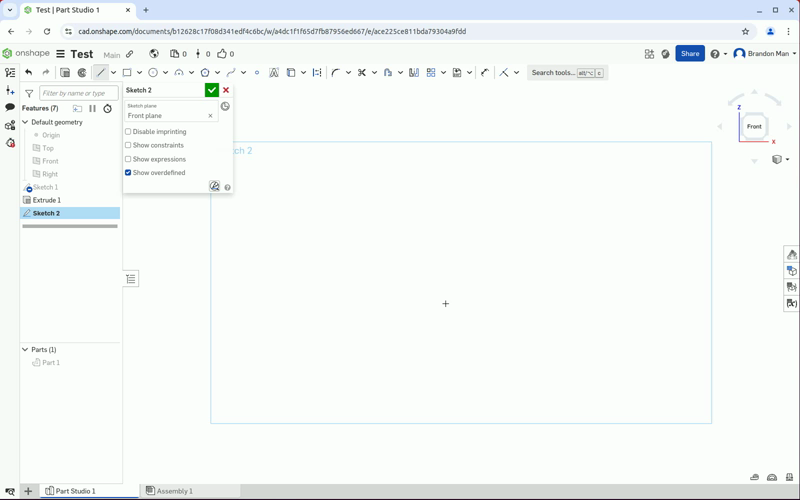
key_up(shift)
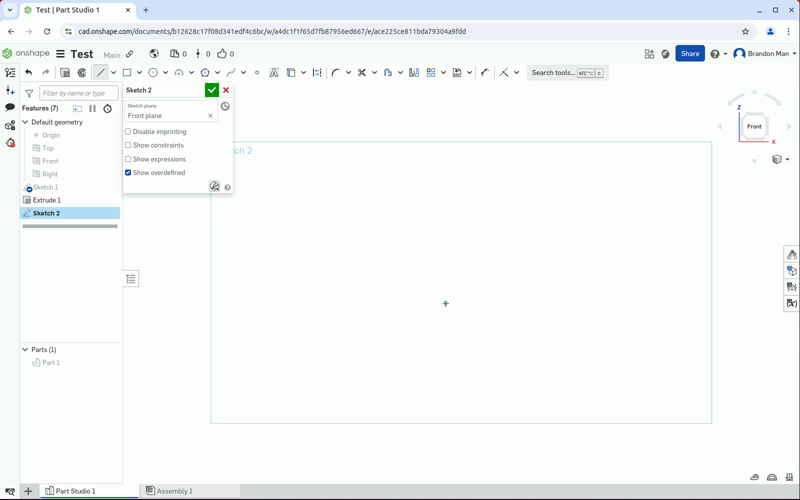
key_down(shift)
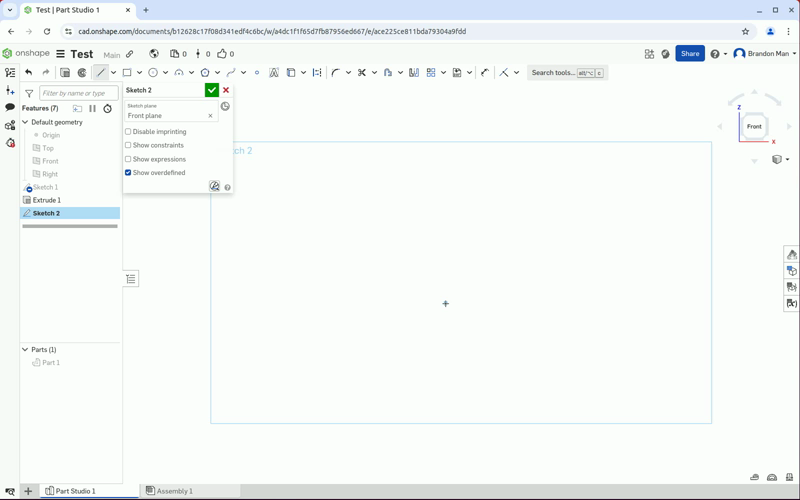
mouse_move(475, 303)
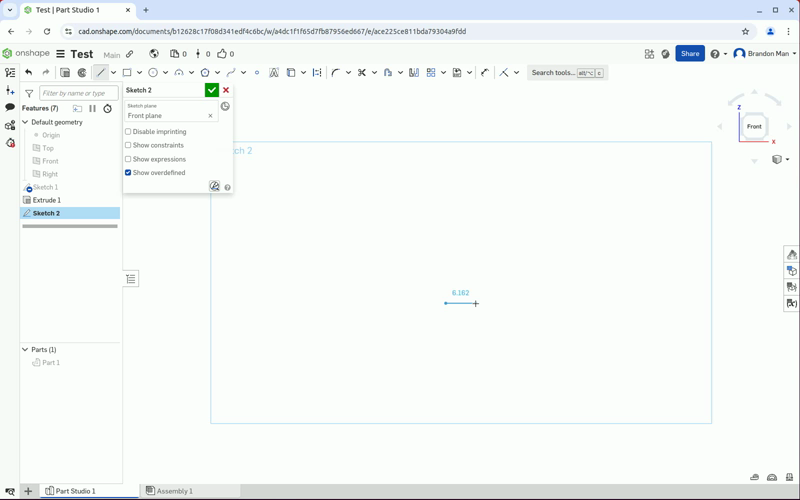
mouse_move(474, 303)
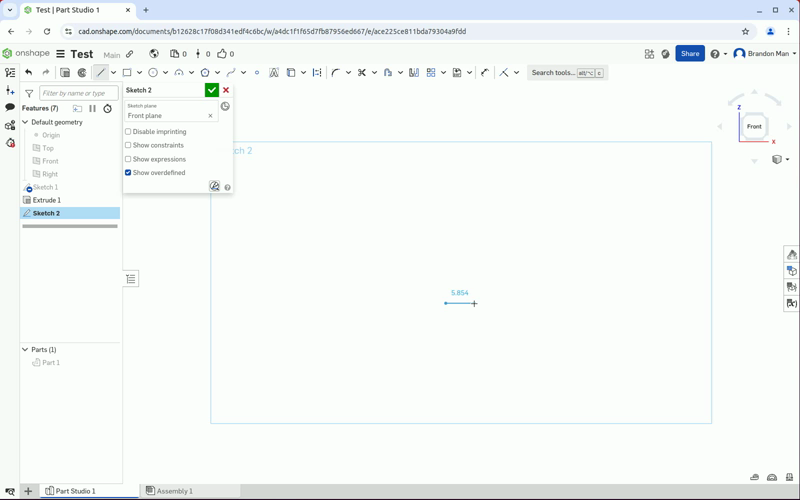
click(474, 303)
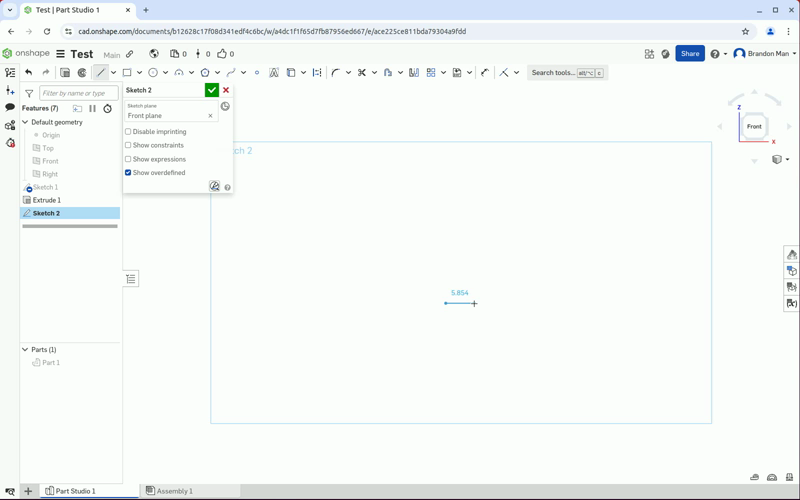
key_up(shift)
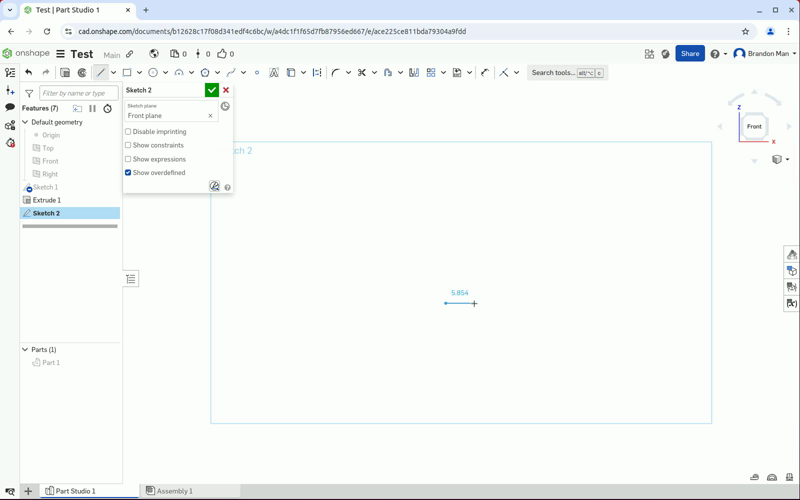
key_down(shift)
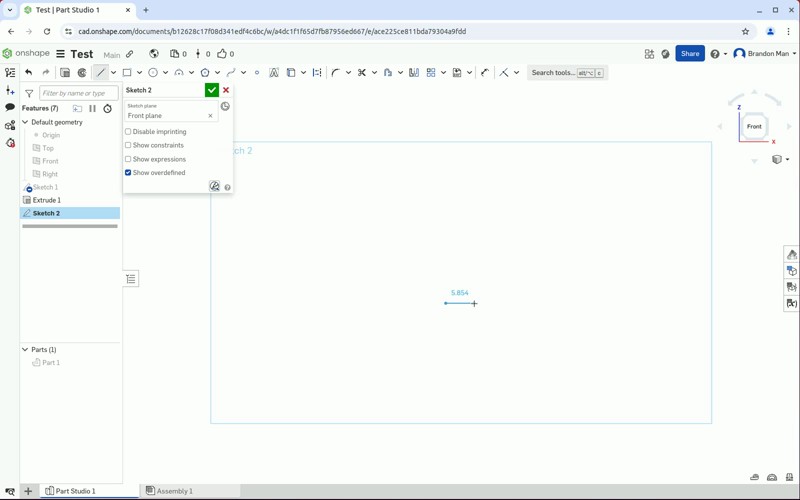
mouse_move(504, 303)
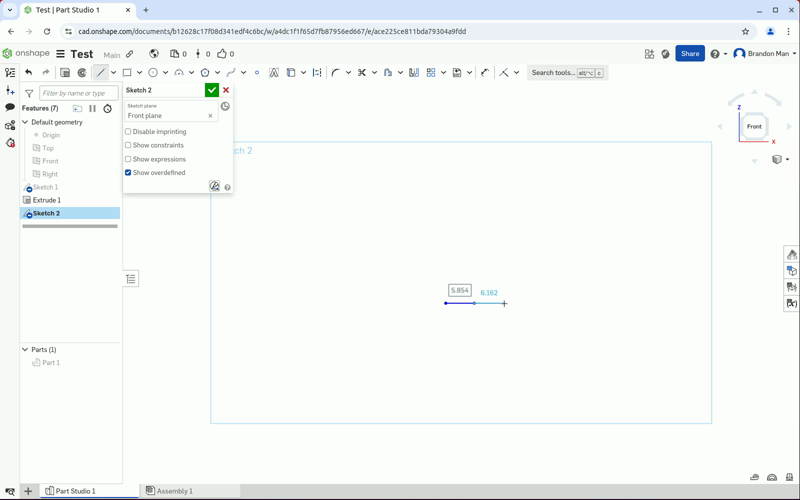
mouse_move(474, 259)
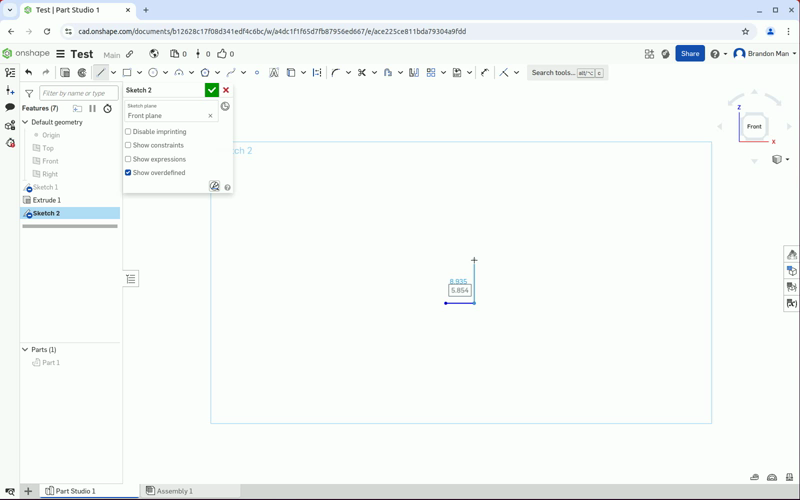
click(474, 259)
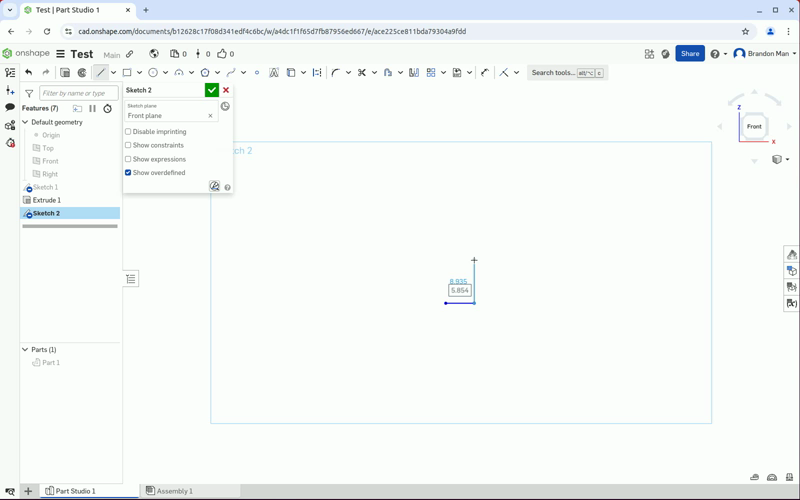
key_up(shift)
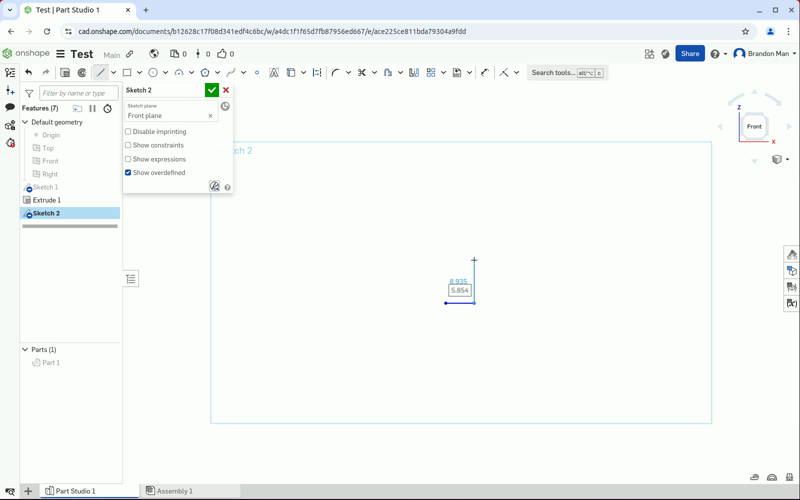
key_down(shift)
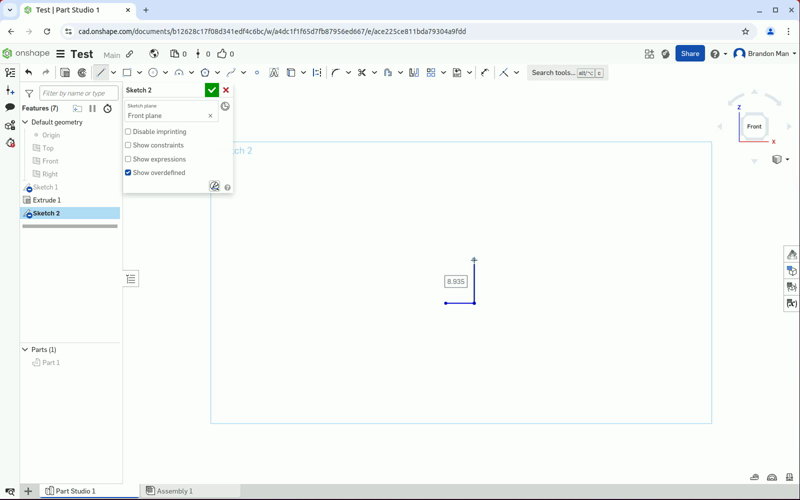
mouse_move(504, 259)
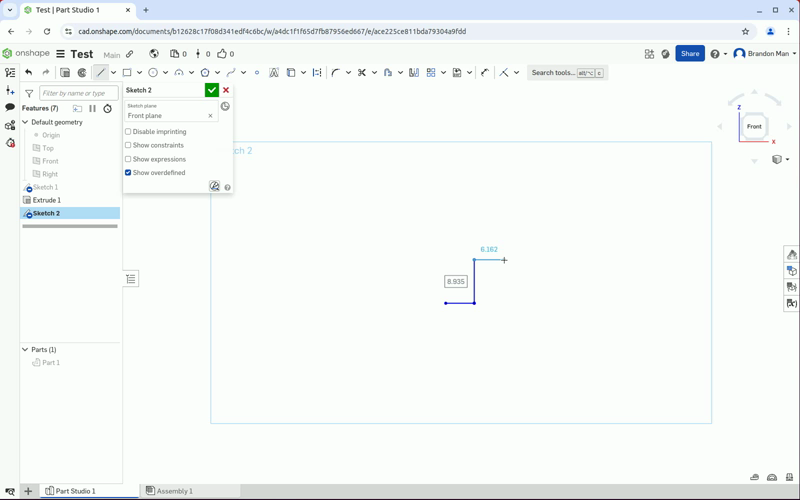
mouse_move(467, 259)
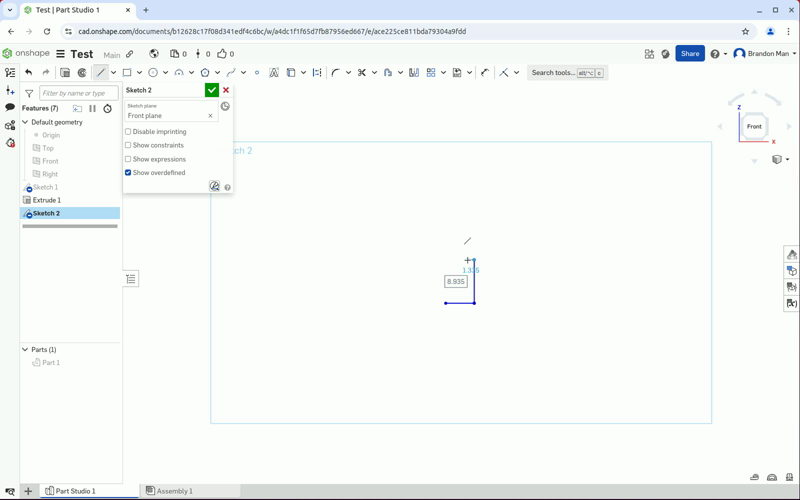
scroll(6)
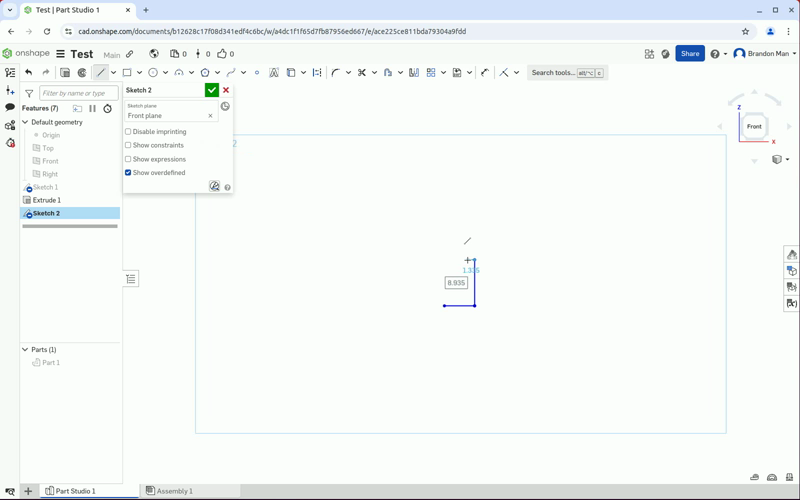
scroll(6)
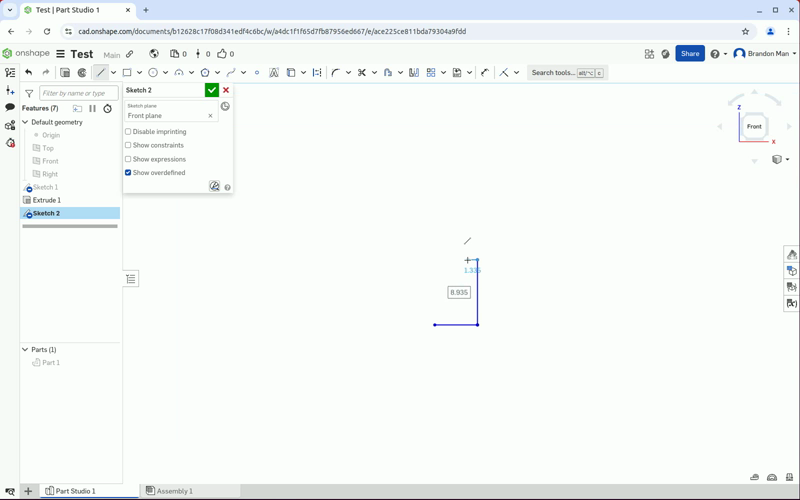
scroll(6)
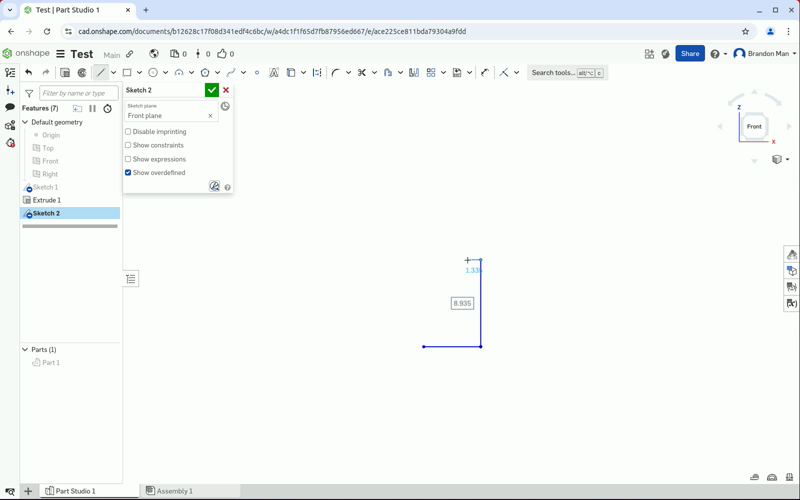
scroll(6)
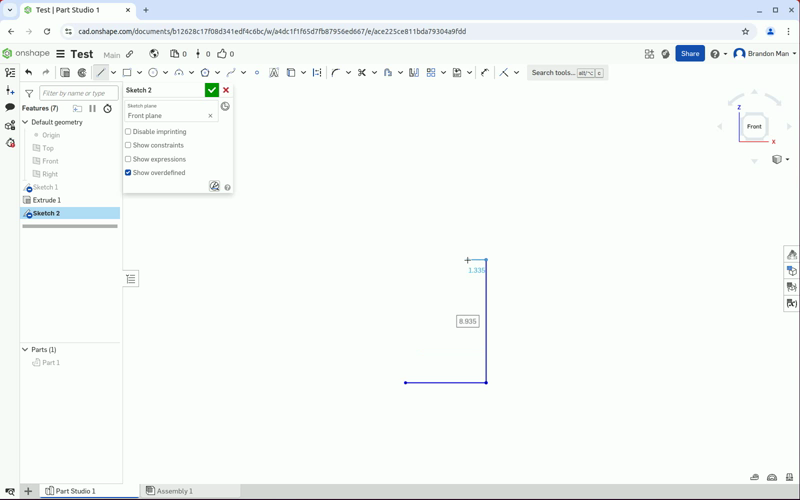
scroll(6)
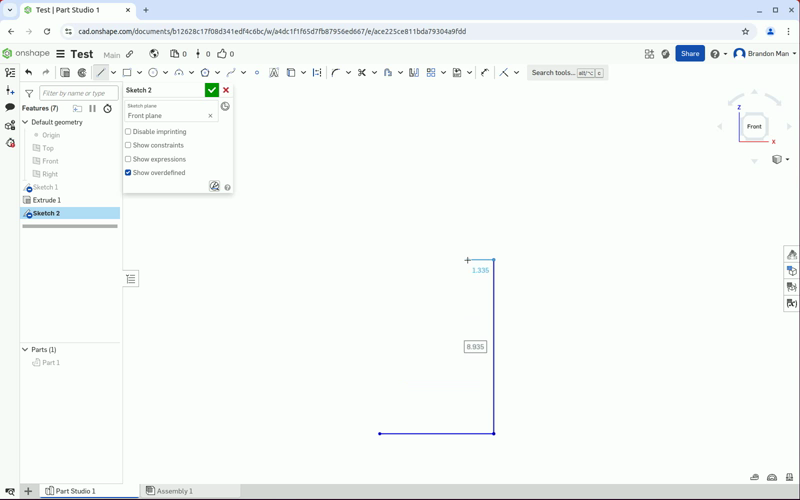
scroll(6)
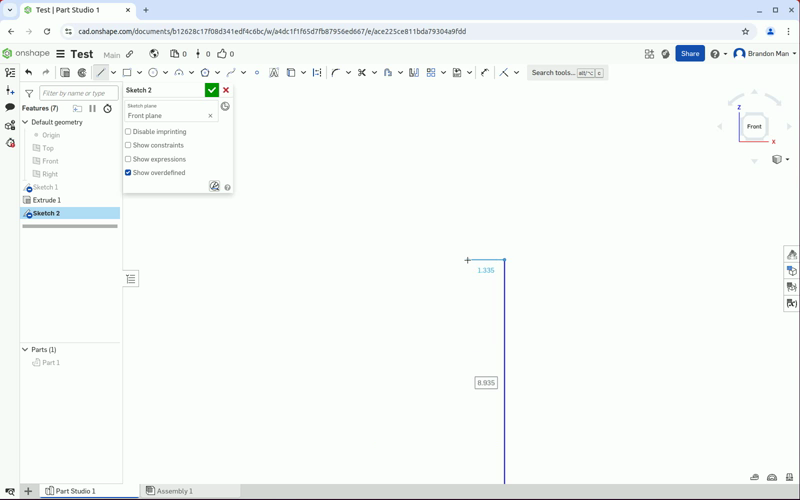
scroll(6)
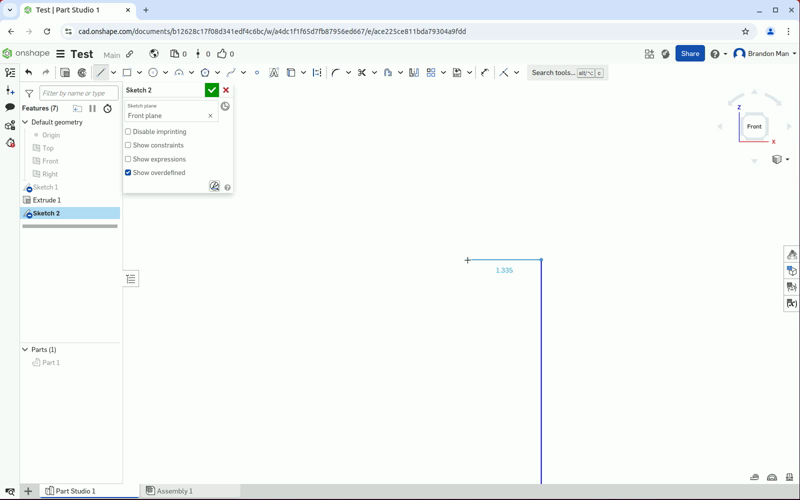
click(467, 259)
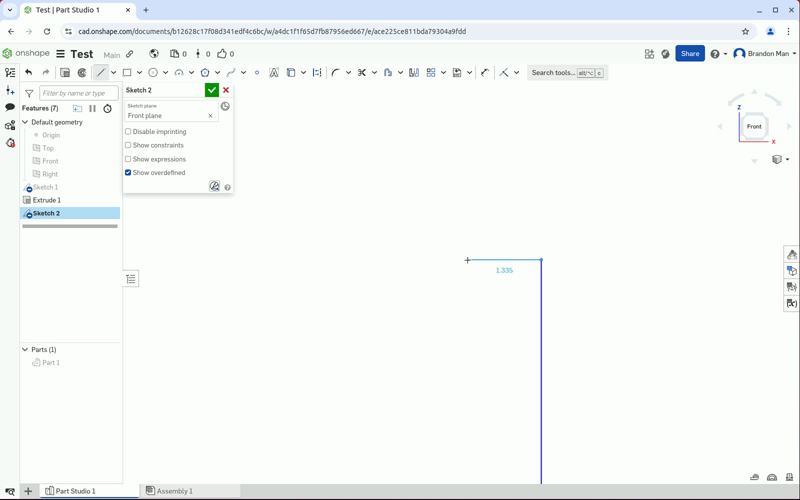
scroll(-6)
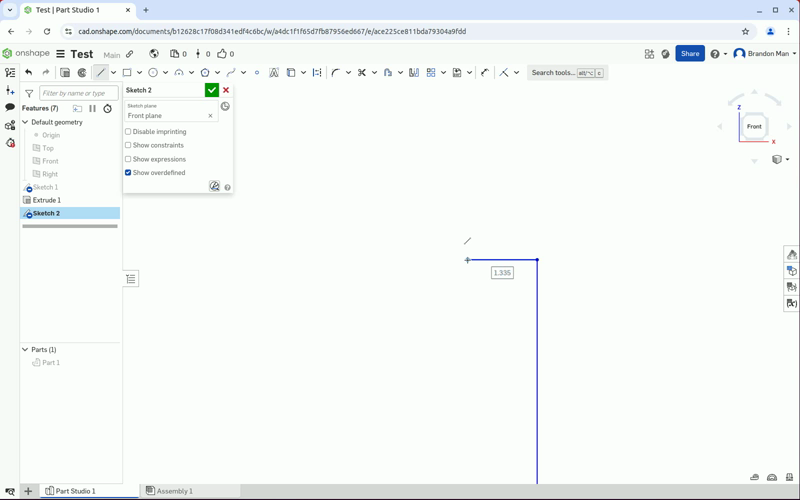
scroll(-6)
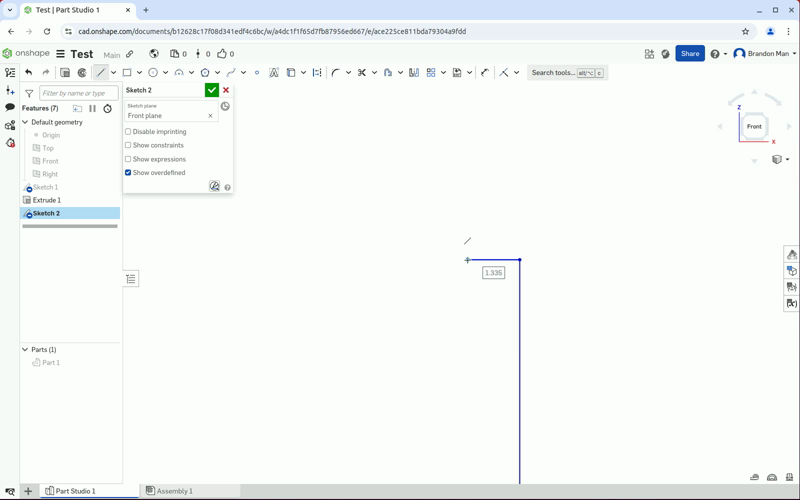
scroll(-6)
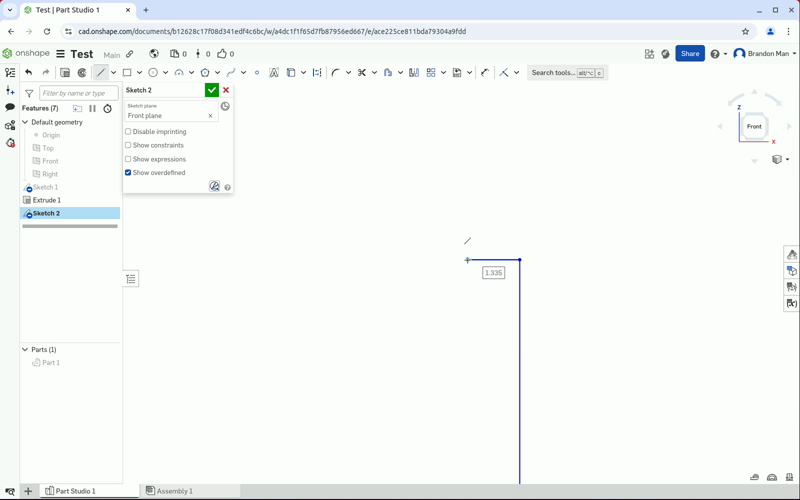
scroll(-6)
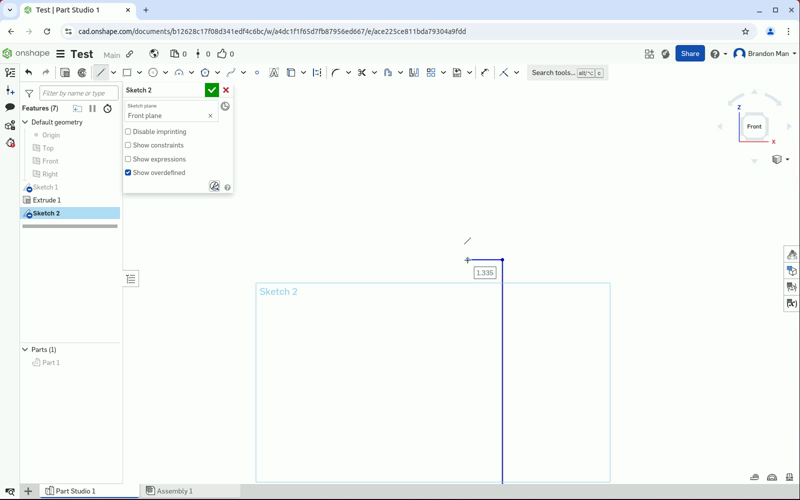
scroll(-6)
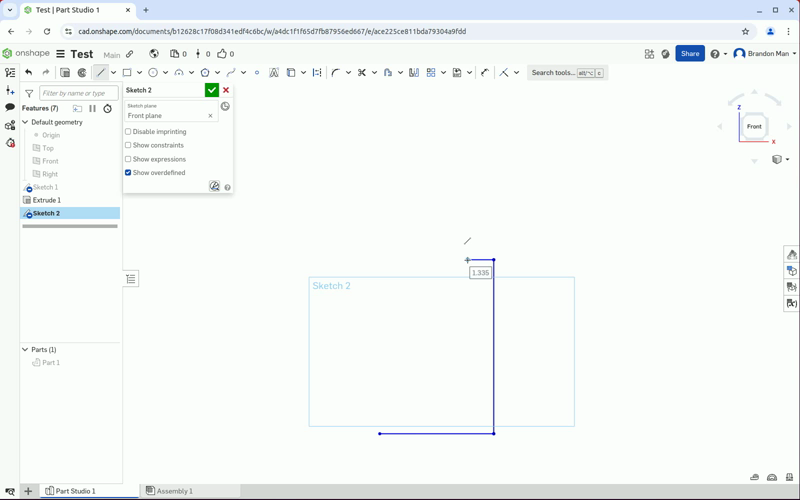
scroll(-6)
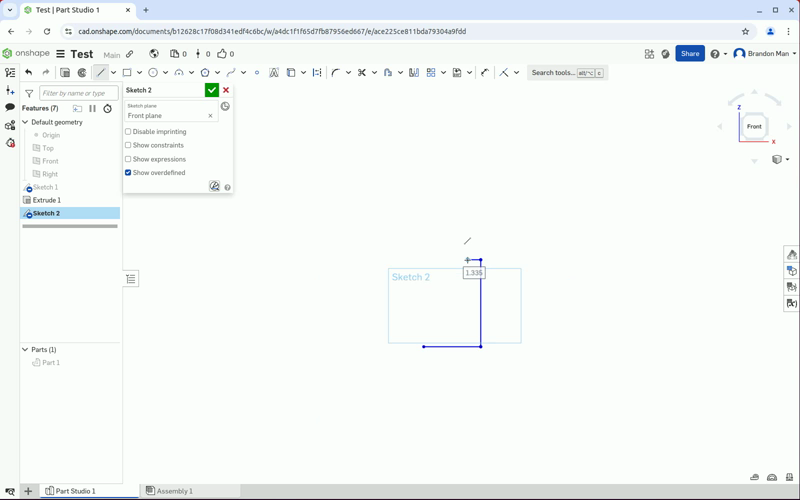
scroll(-6)
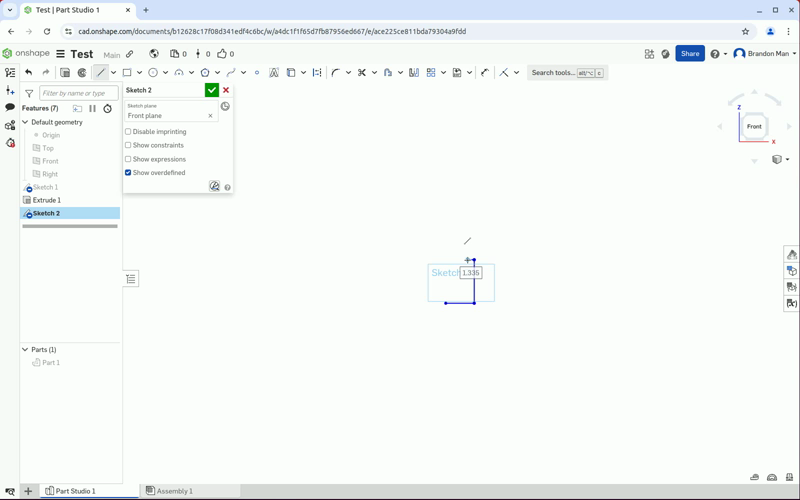
key_up(shift)
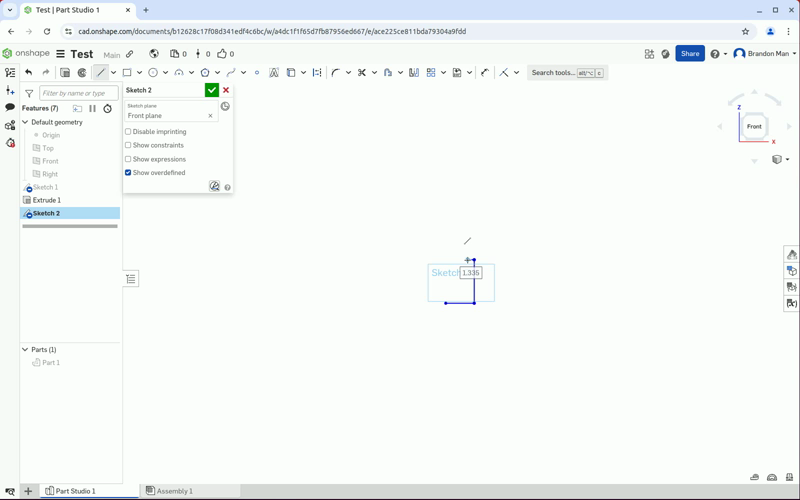
key(esc)
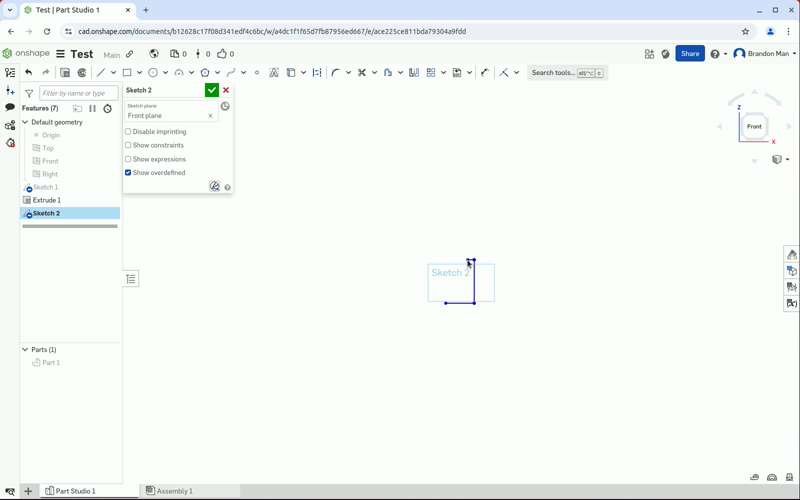
key(a)
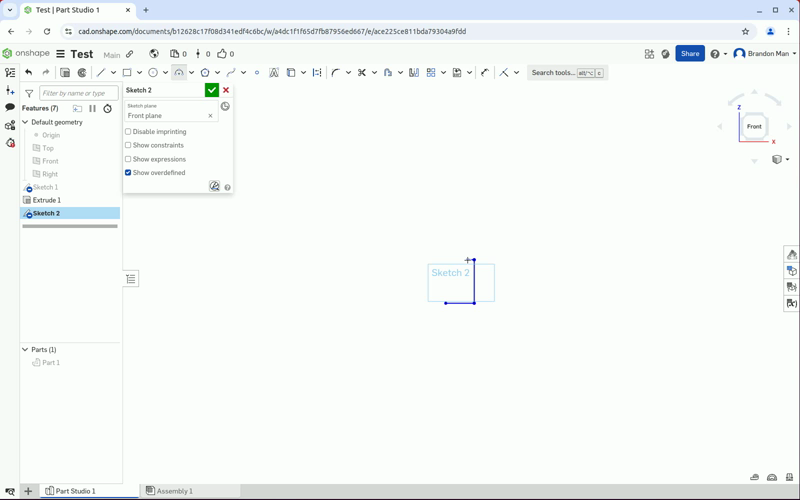
mouse_move(467, 259)
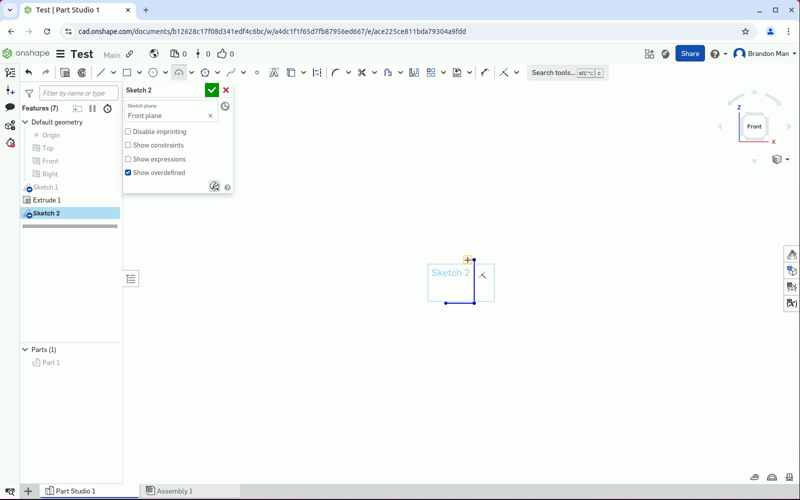
click(467, 259)
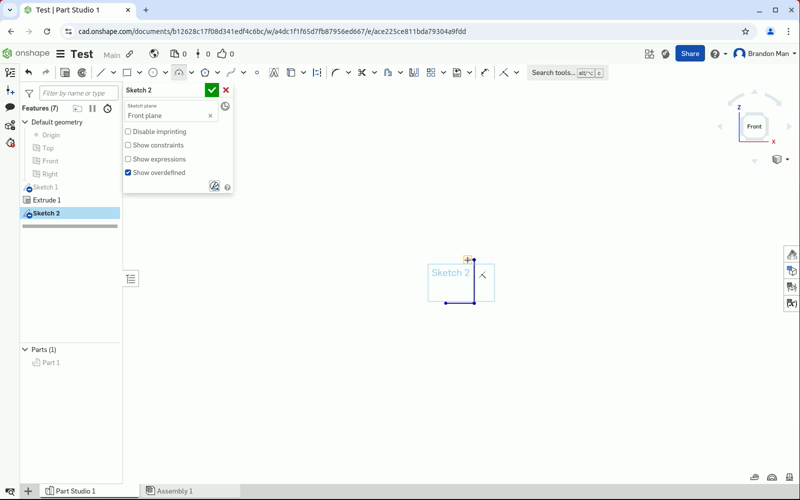
key_down(shift)
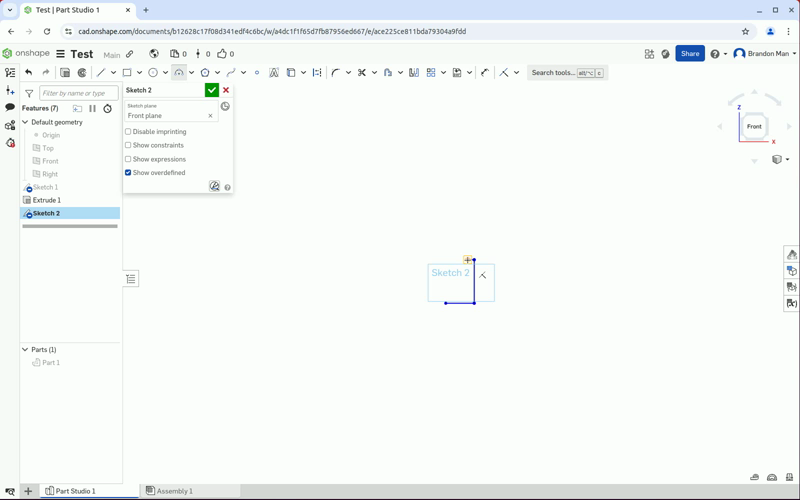
mouse_move(445, 274)
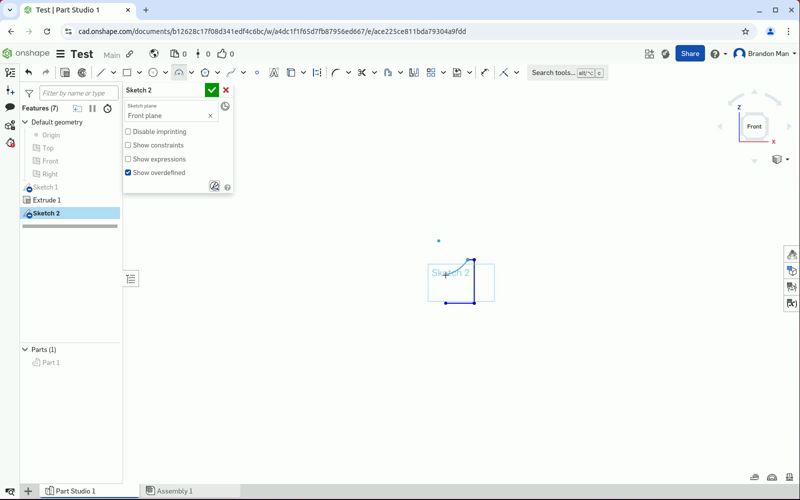
click(445, 274)
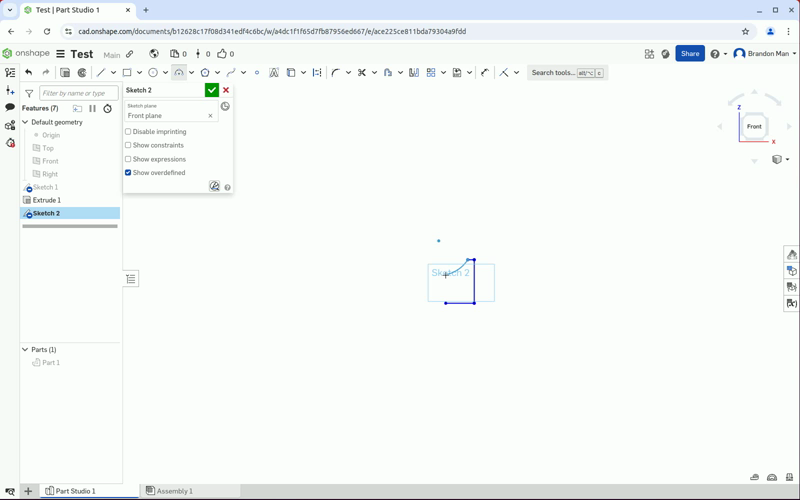
mouse_move(458, 270)
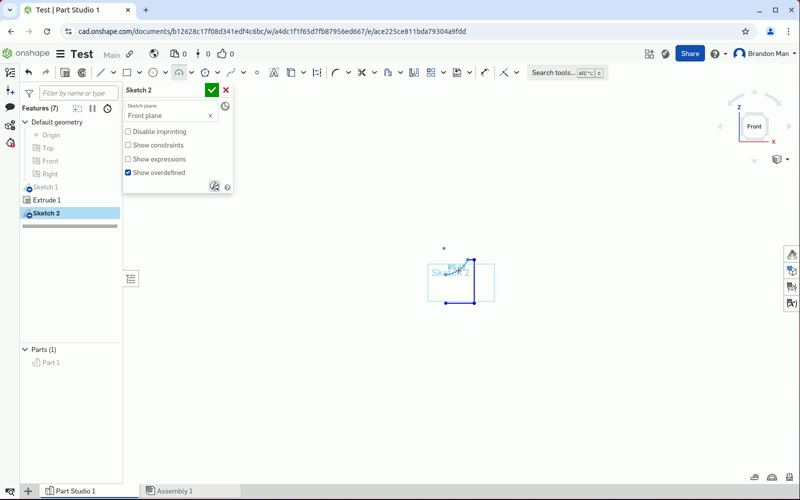
click(458, 270)
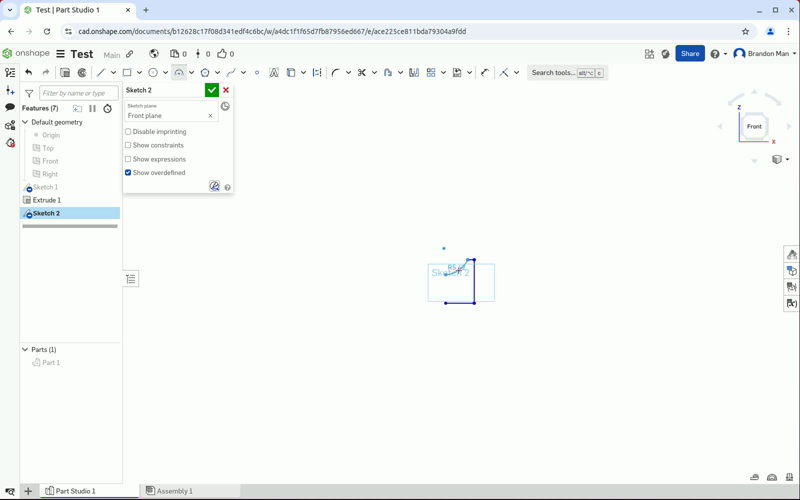
key_up(shift)
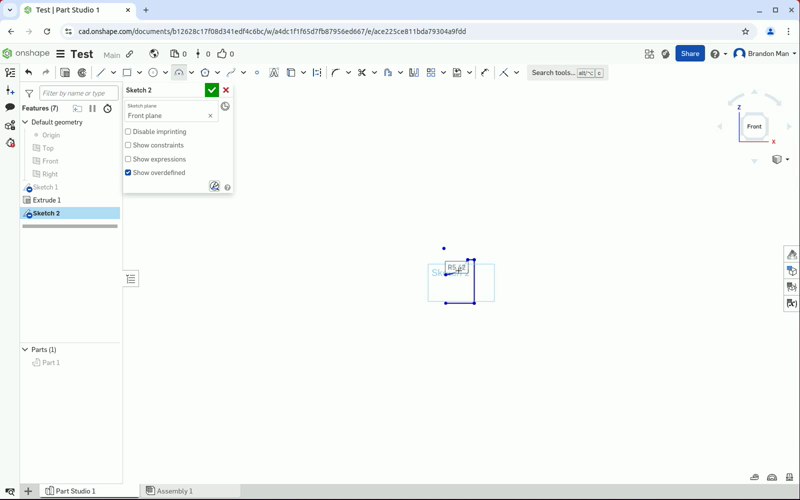
key(esc)
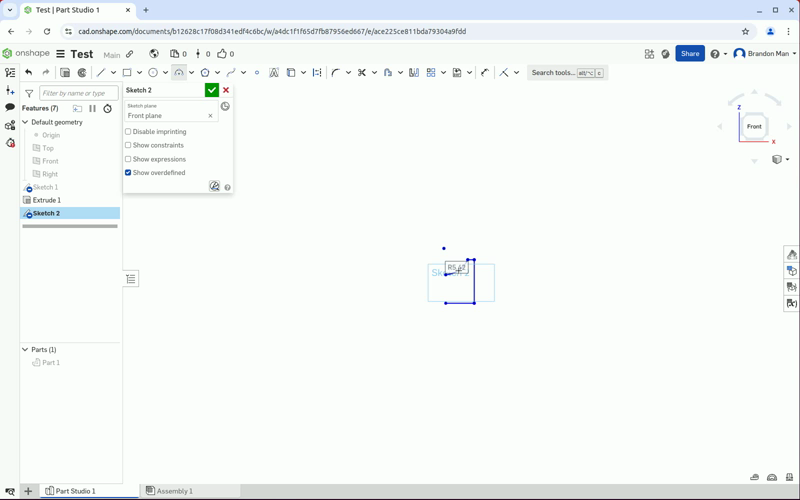
key(l)
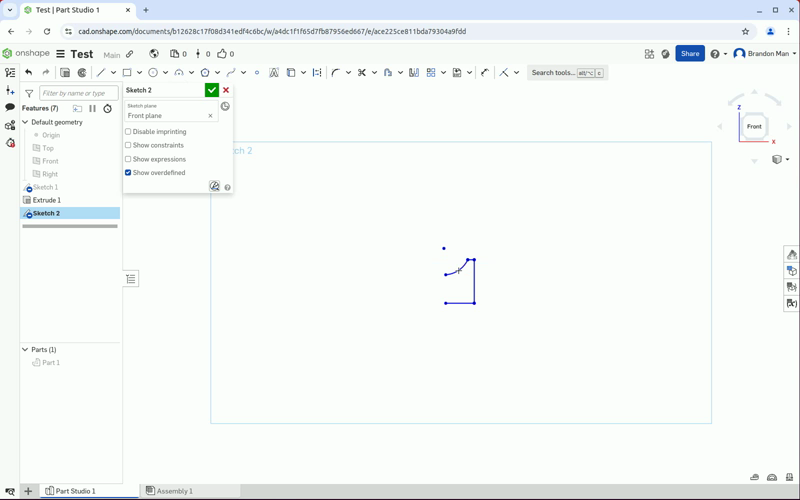
mouse_move(445, 274)
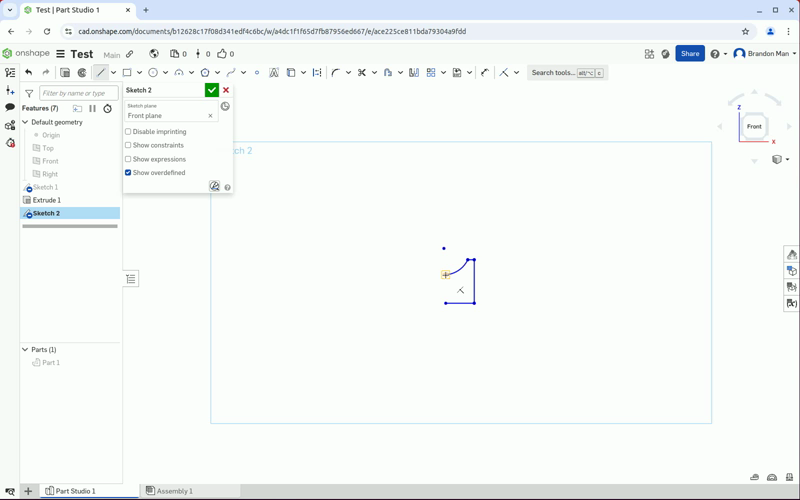
click(445, 274)
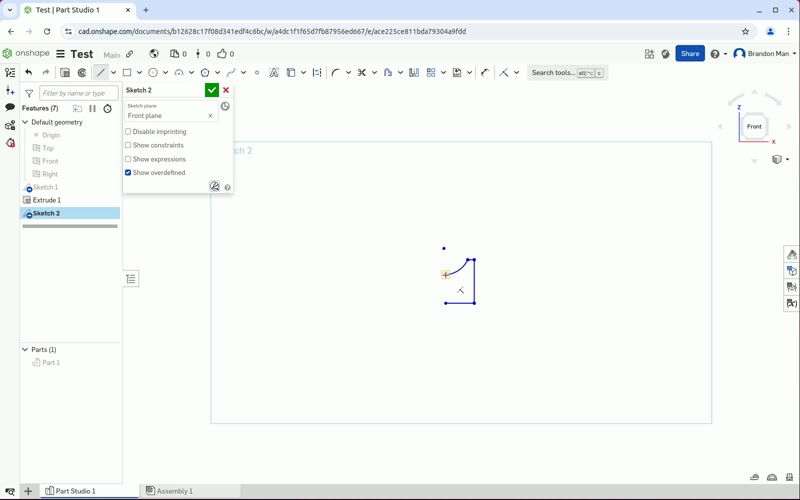
mouse_move(475, 274)
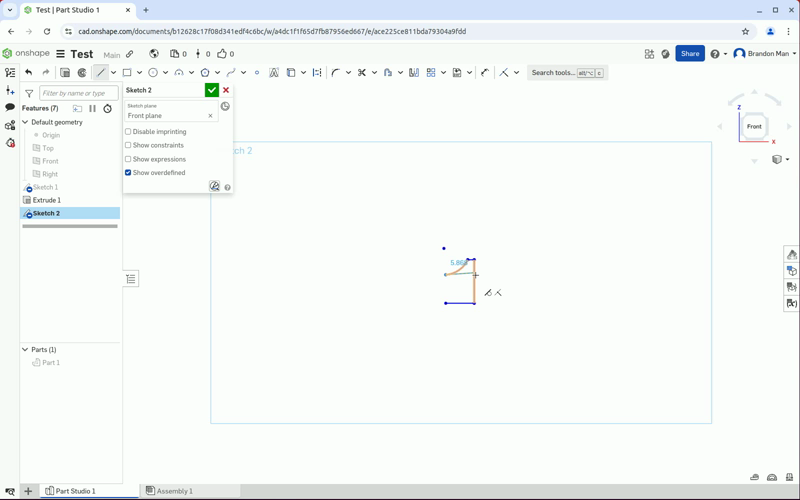
key_down(shift)
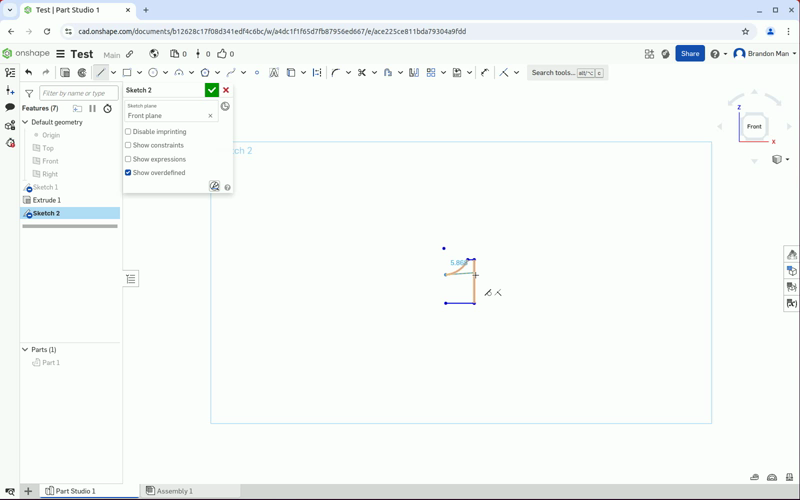
mouse_move(445, 303)
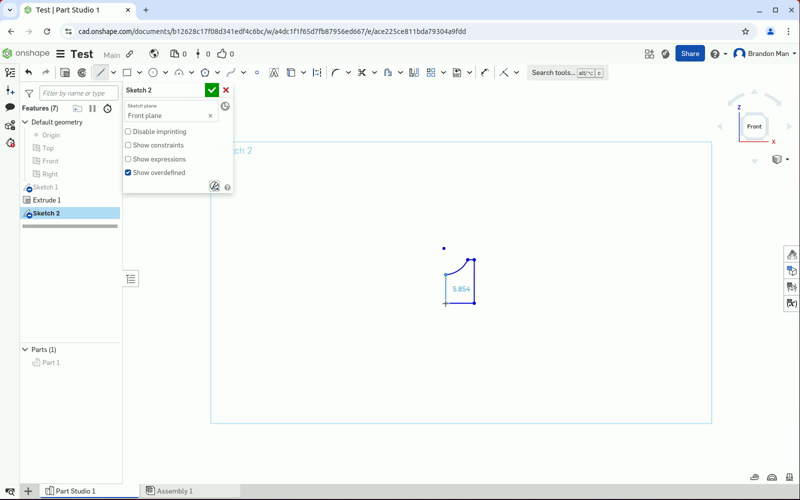
key_up(shift)
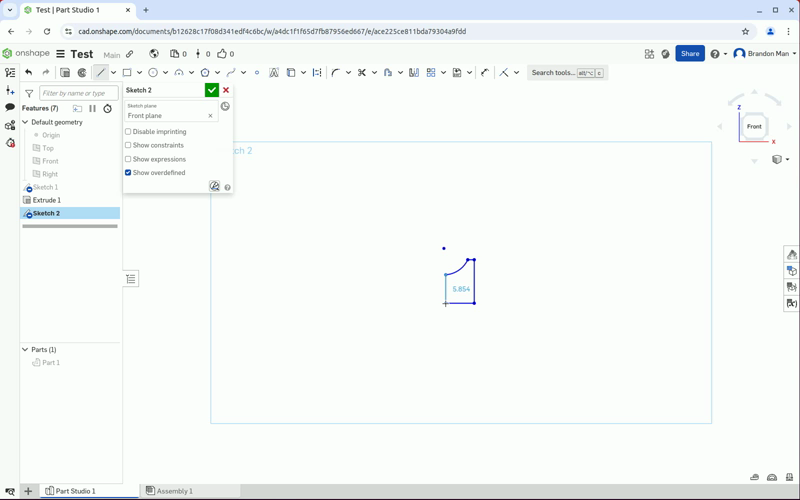
click(445, 303)
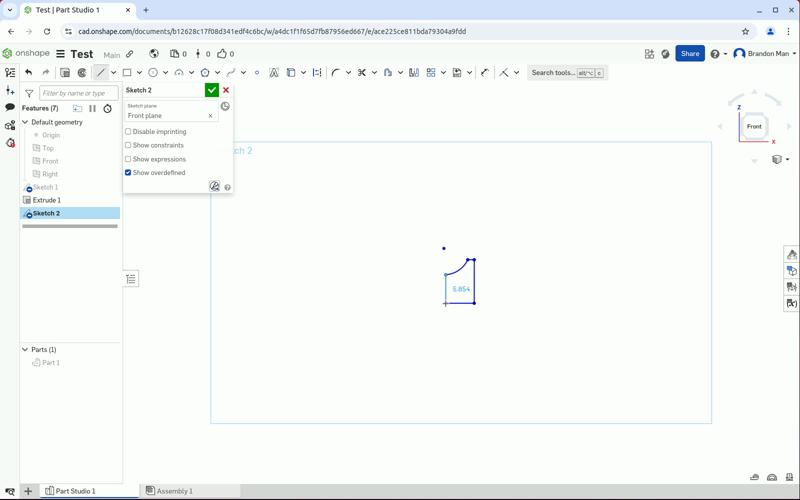
key(esc)
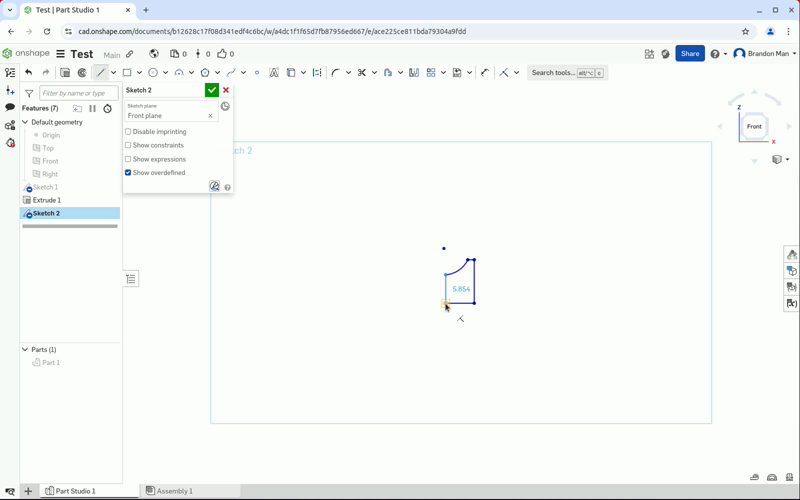
mouse_move(472, 292)
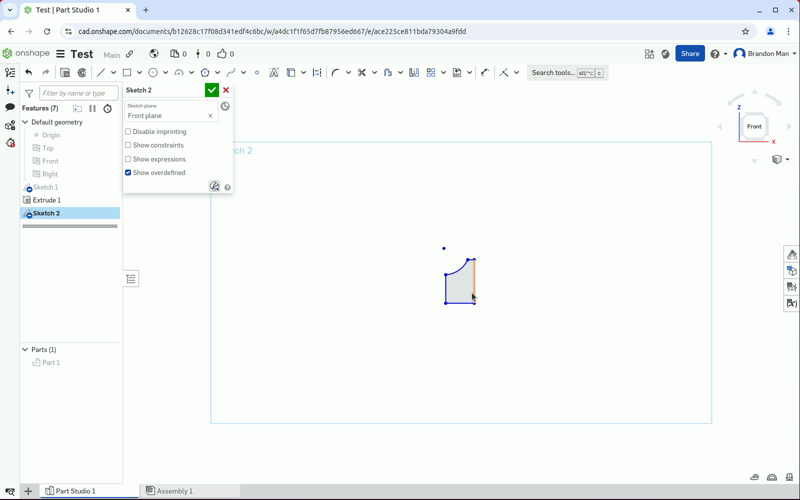
scroll(6)
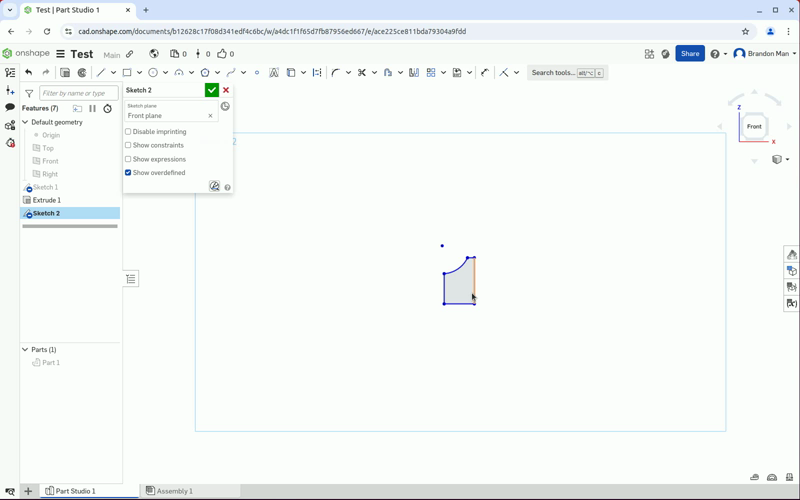
scroll(6)
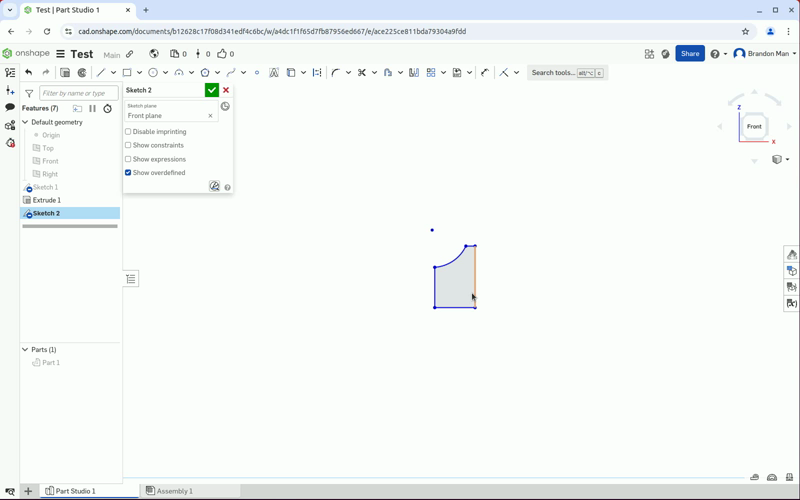
scroll(6)
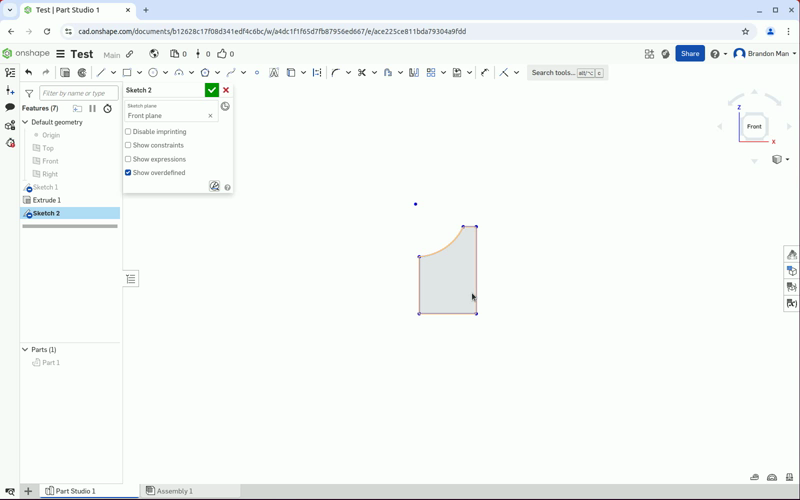
scroll(6)
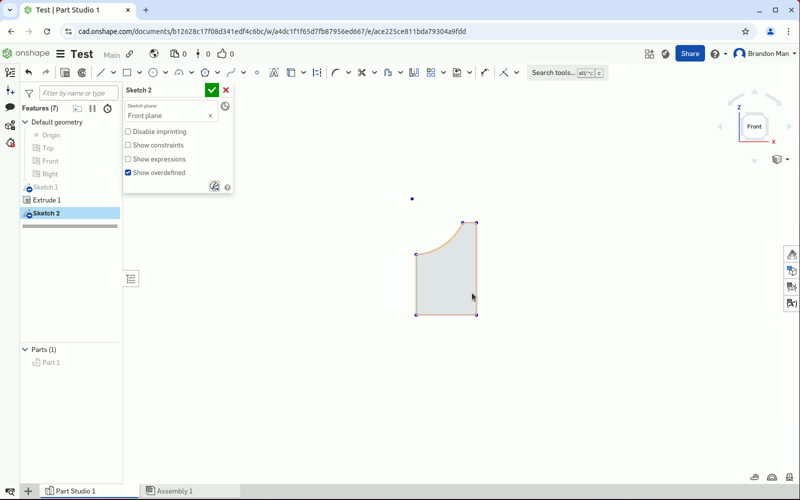
scroll(6)
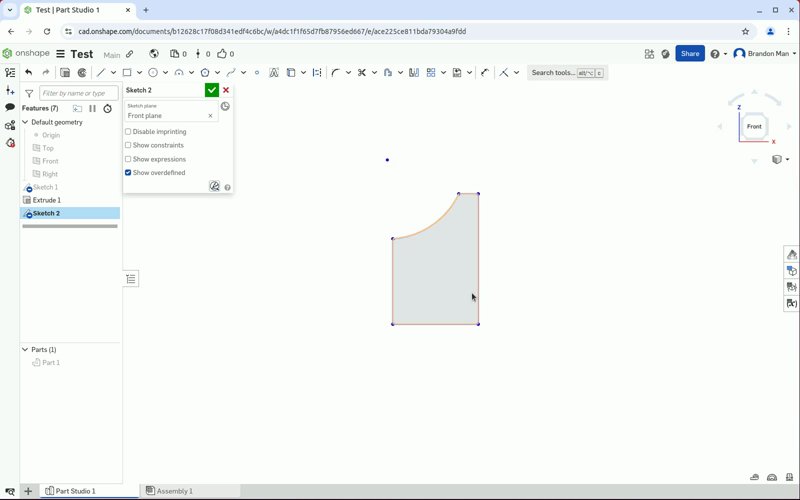
scroll(6)
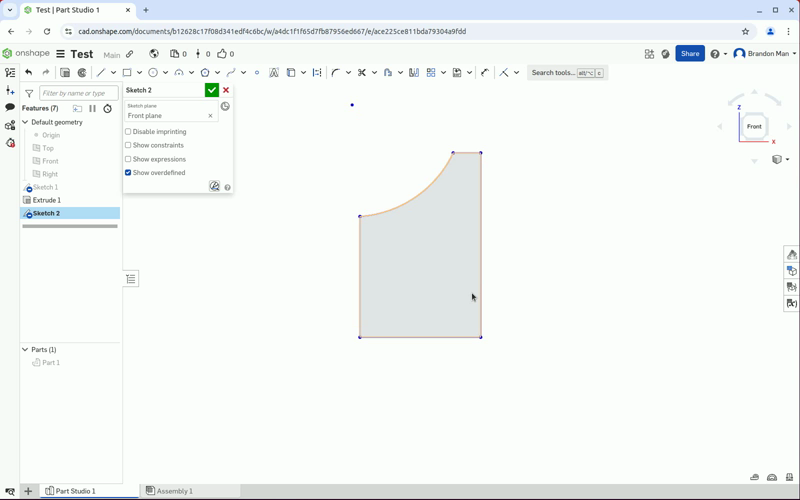
scroll(6)
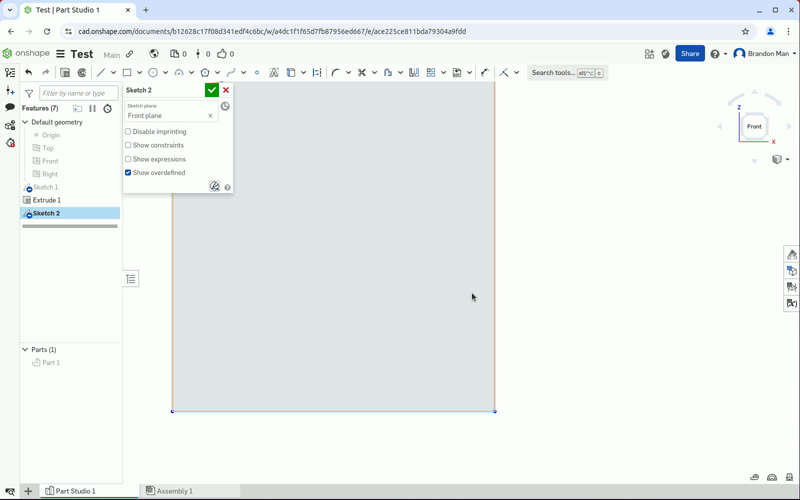
click(472, 292)
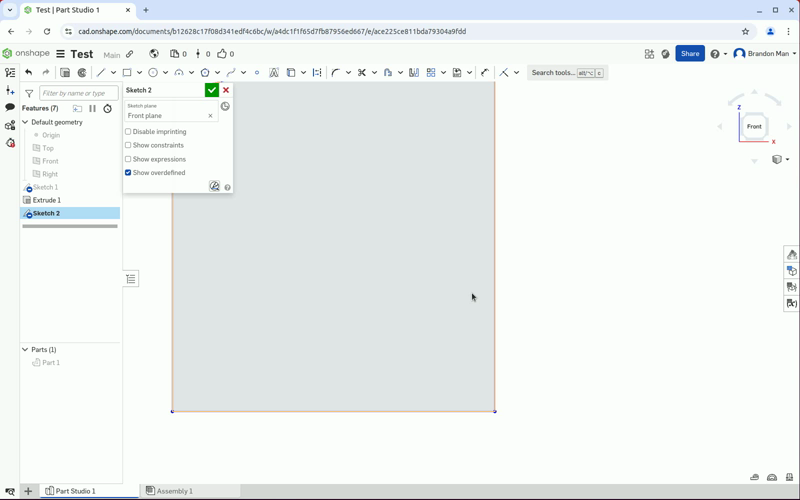
scroll(-6)
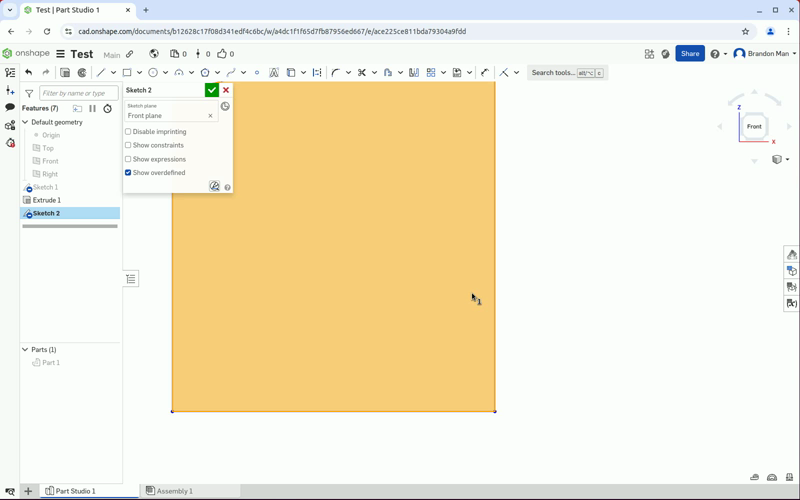
scroll(-6)
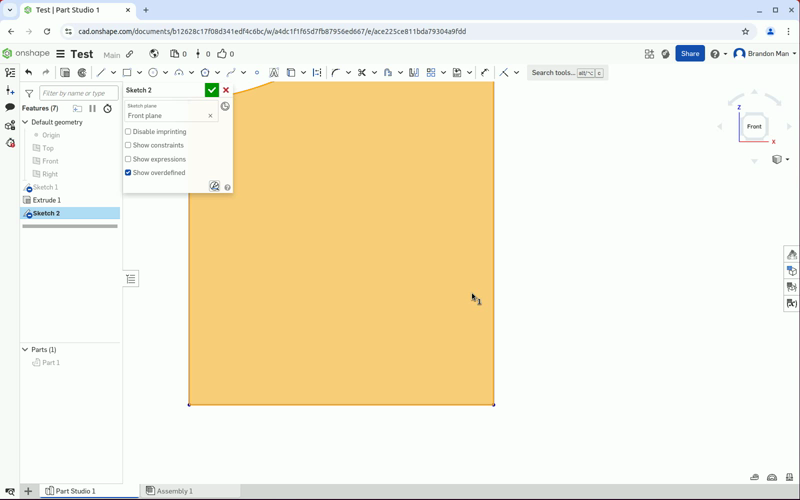
scroll(-6)
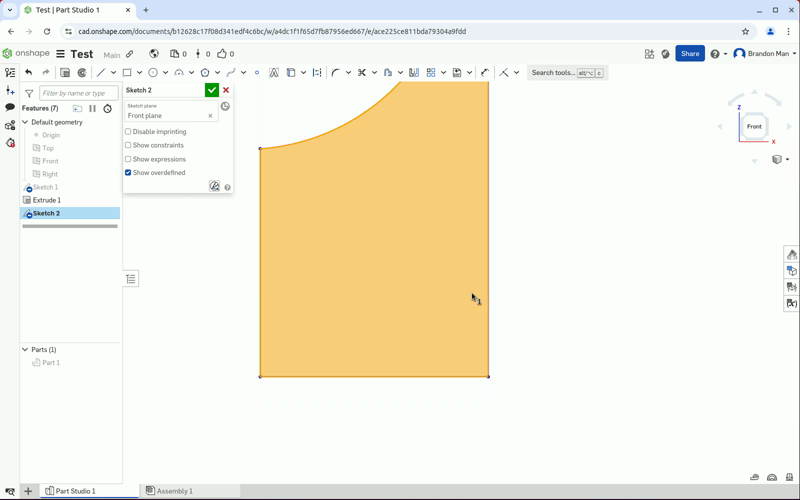
scroll(-6)
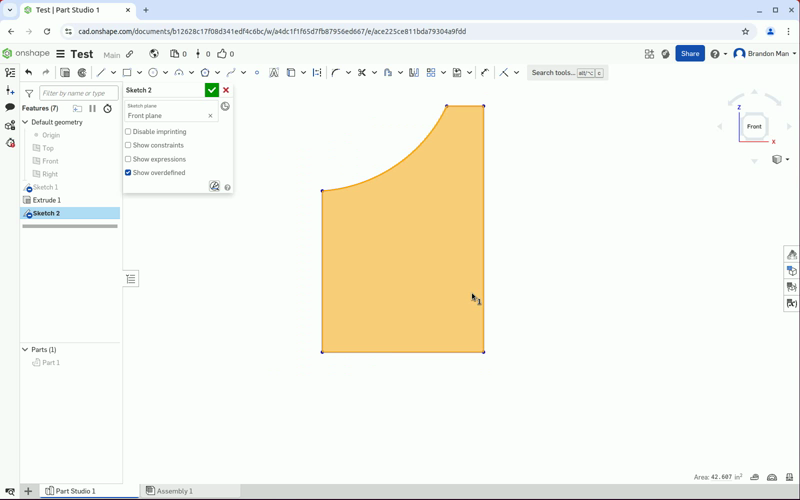
scroll(-6)
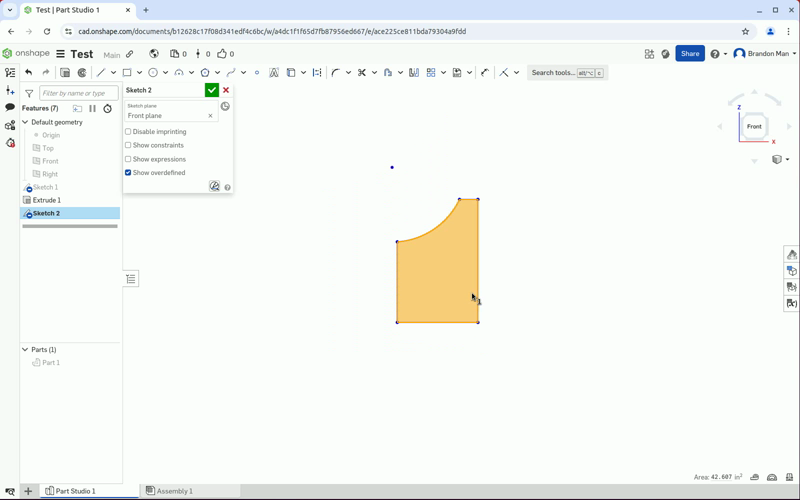
scroll(-6)
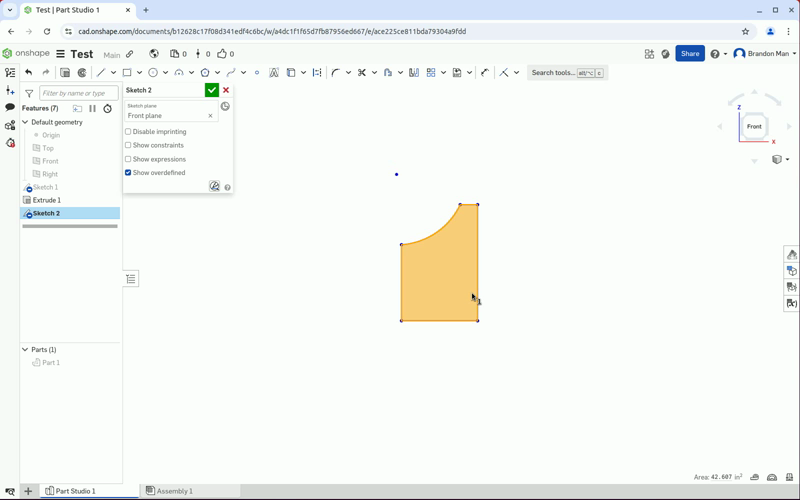
scroll(-6)
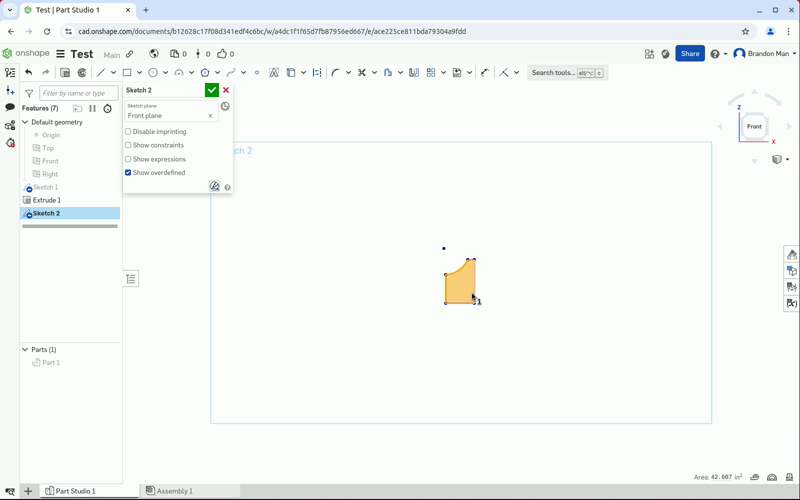
mouse_move(73, 352)
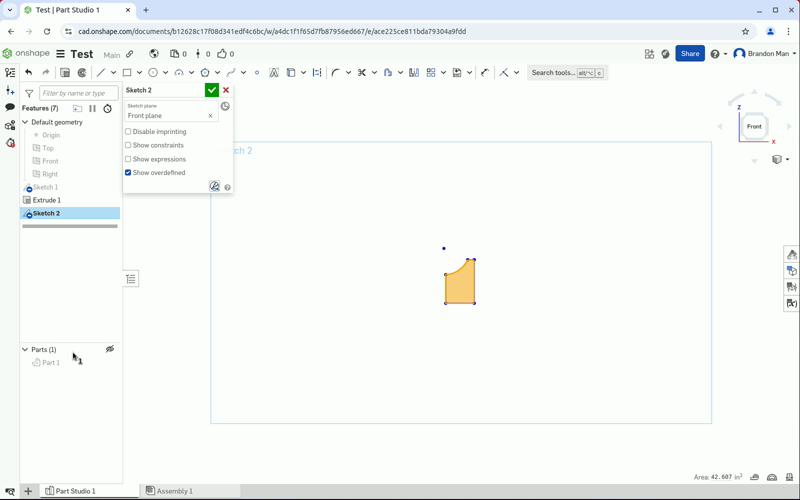
key(shift+y)
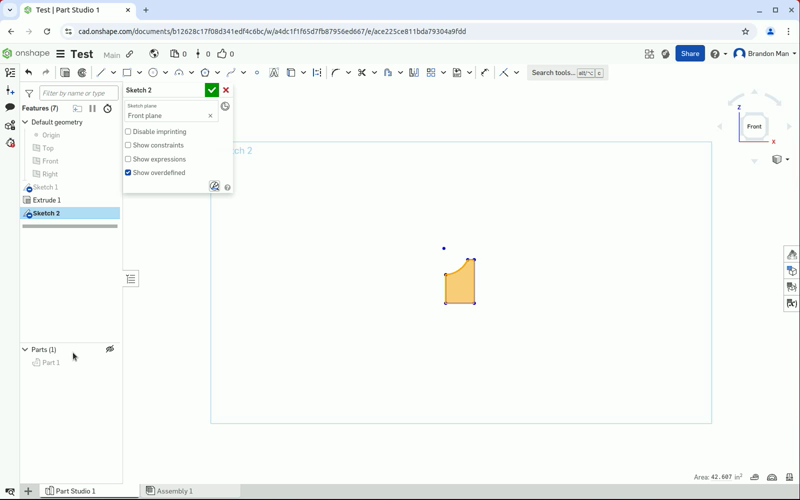
key(shift+e)
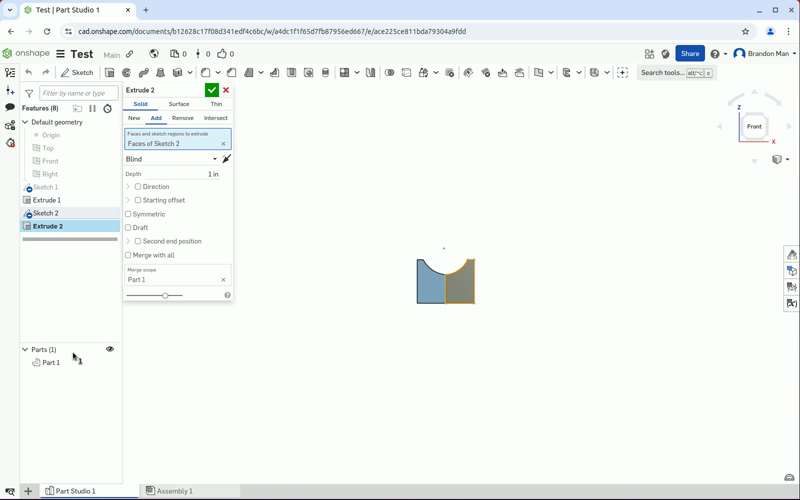
mouse_move(143, 106)
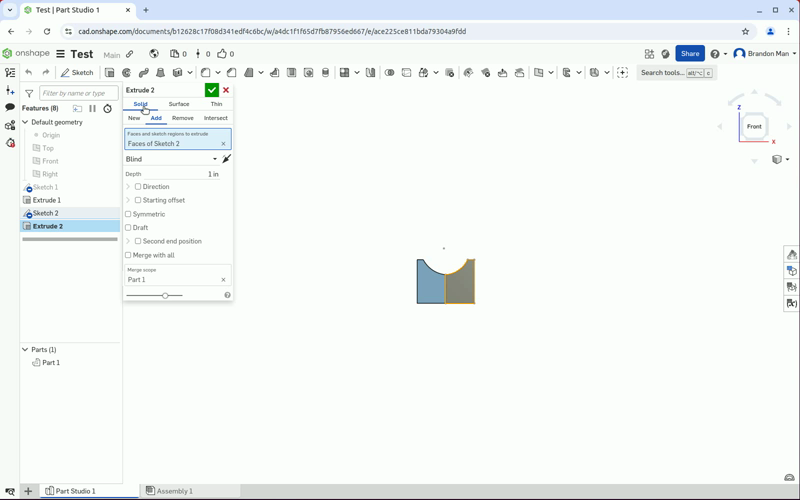
click(143, 106)
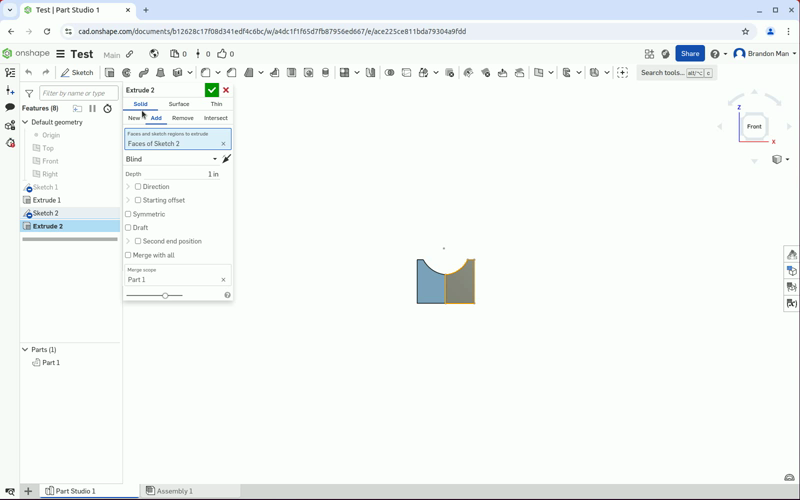
mouse_move(137, 120)
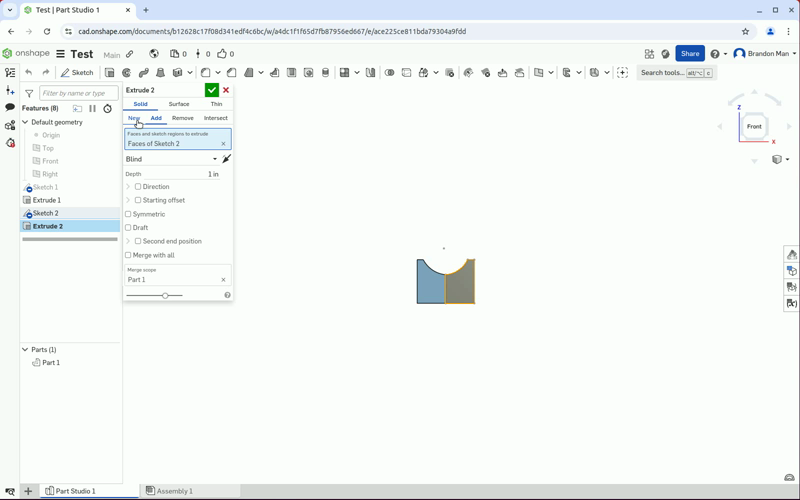
click(137, 120)
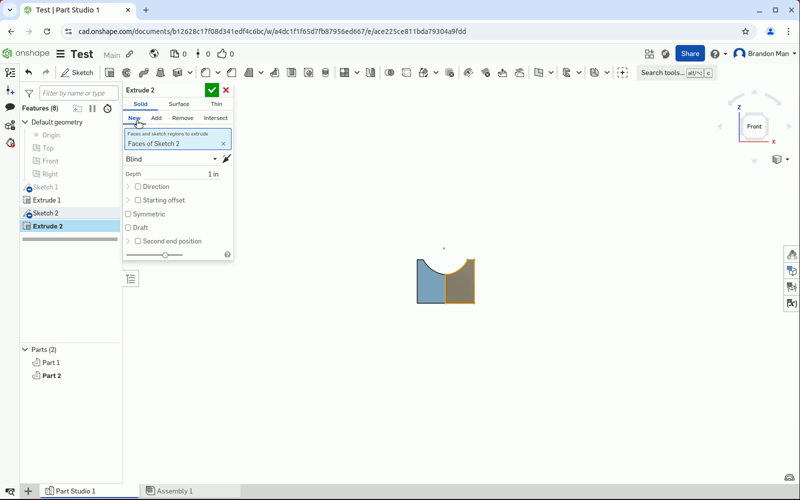
key(tab, 4)
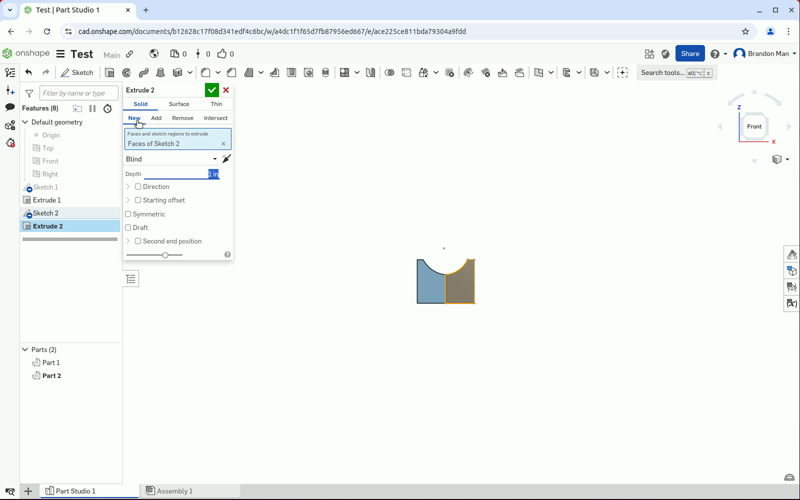
text(23.108)
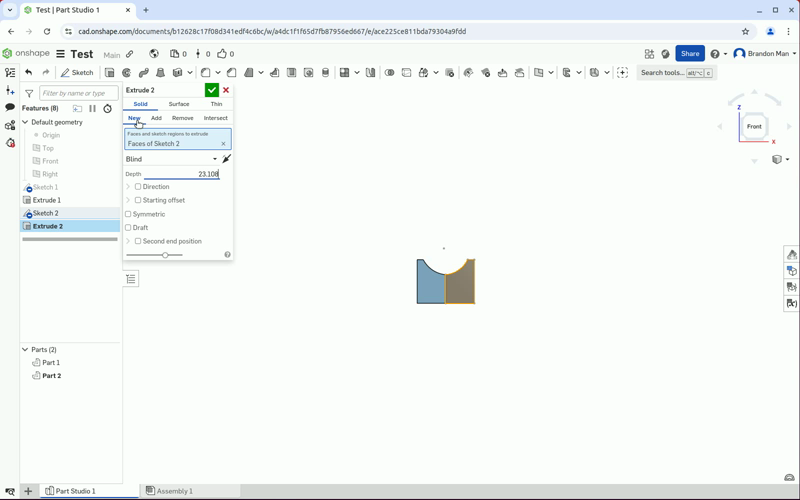
key(enter)
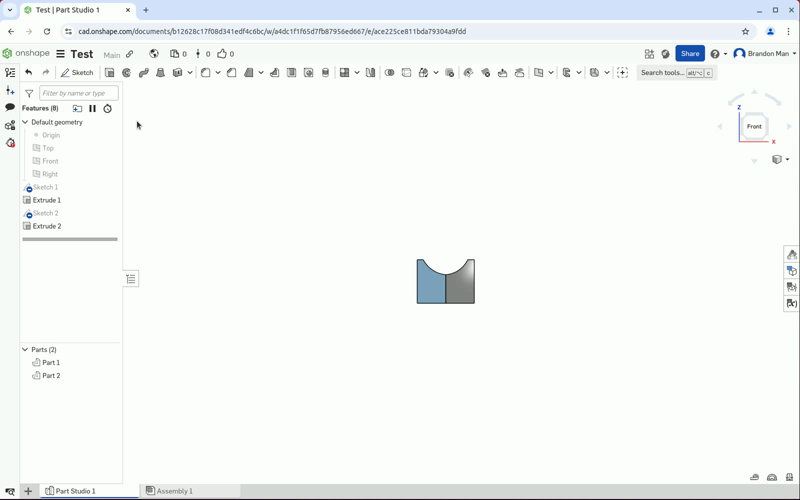
key(shift+h)
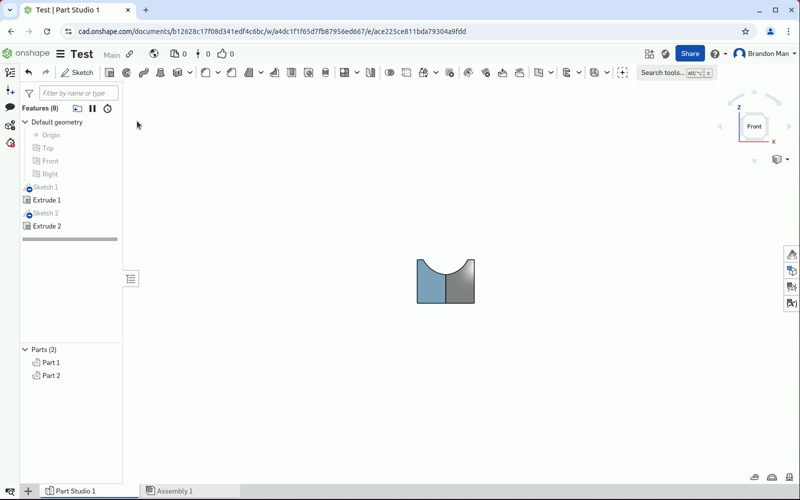
key(shift+h)
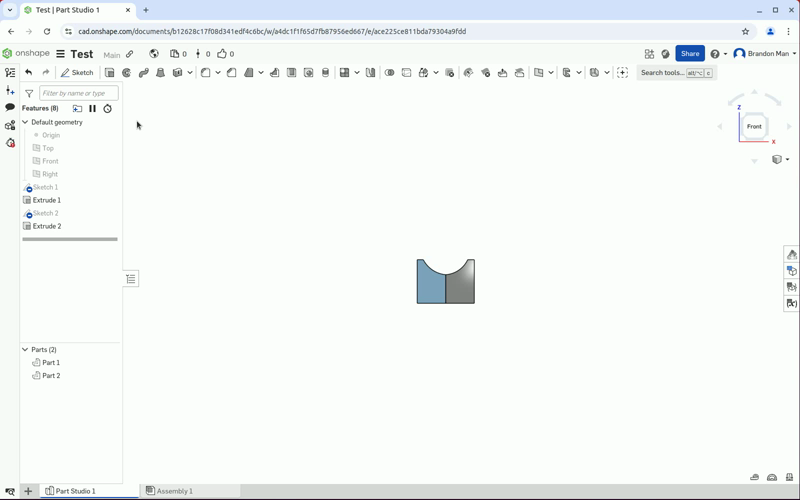
mouse_move(73, 189)
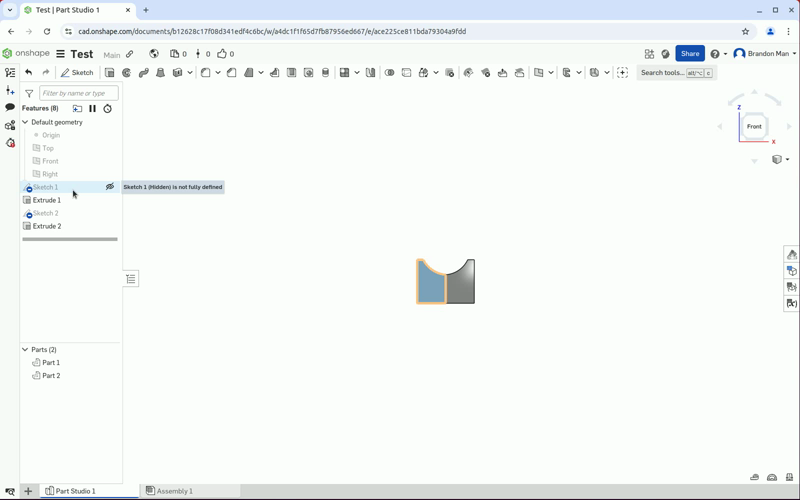
click(73, 189)
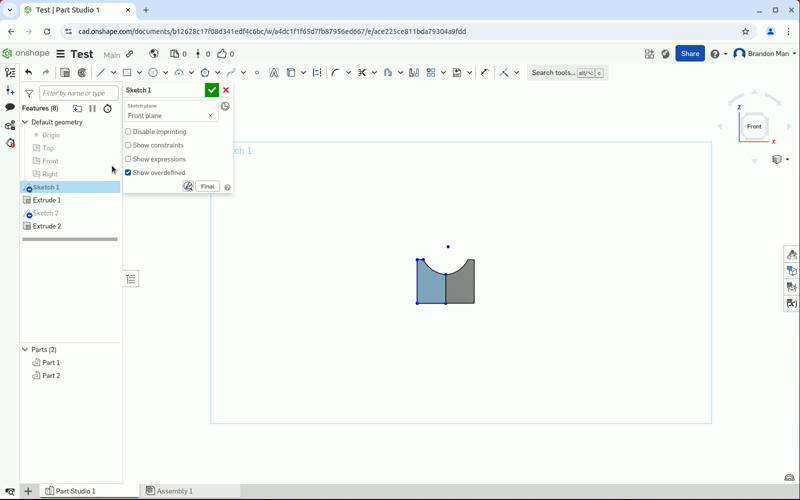
mouse_move(229, 92)
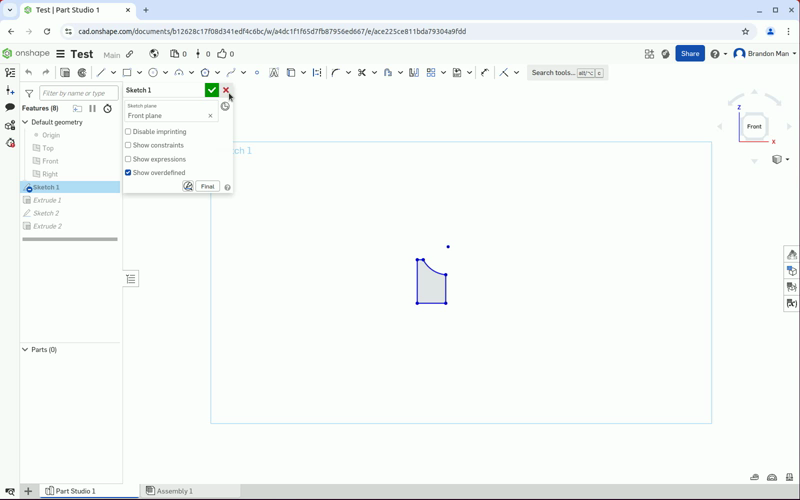
click(229, 92)
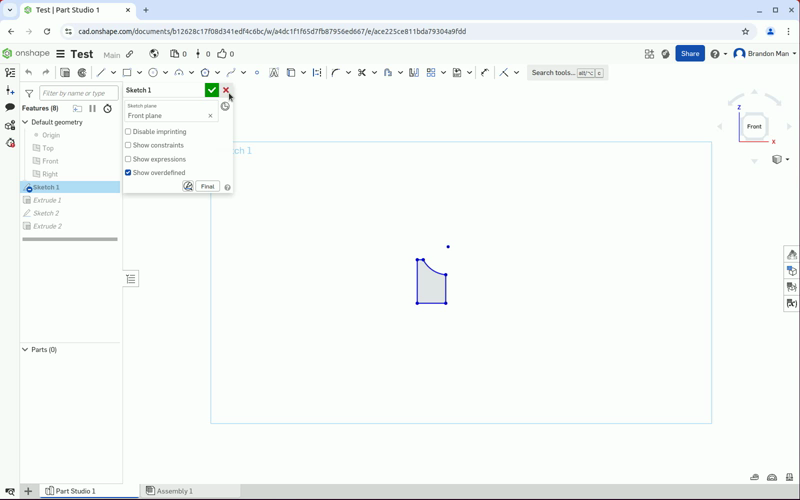
key(shift+s)
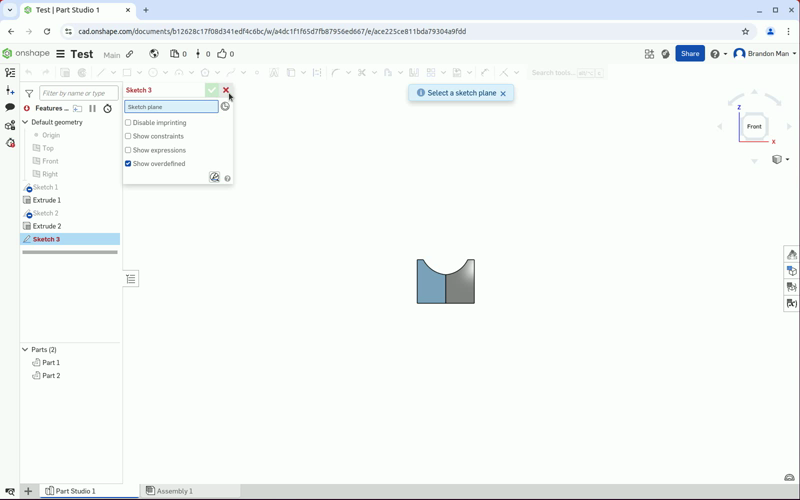
mouse_move(73, 163)
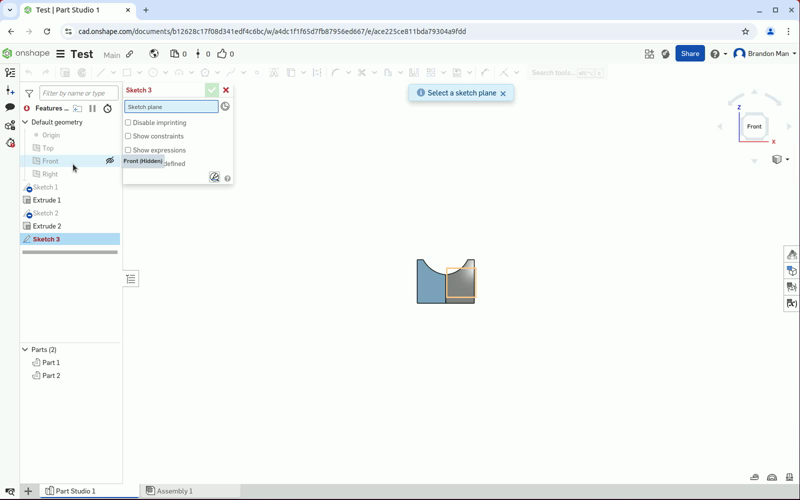
click(73, 163)
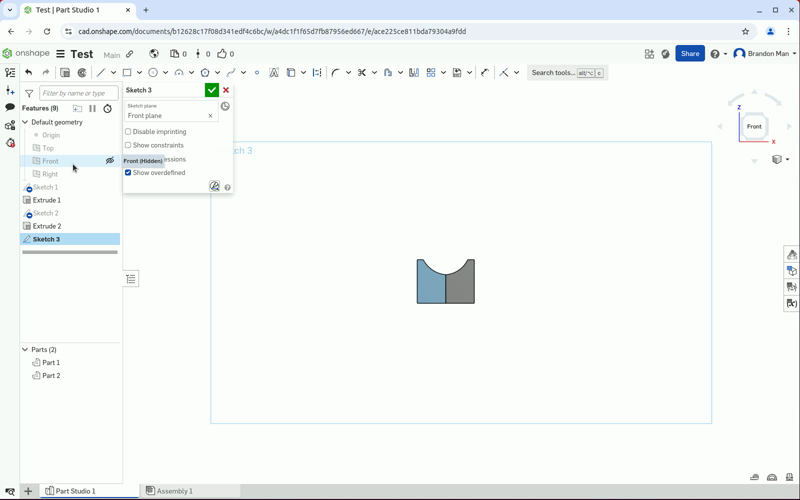
mouse_move(73, 352)
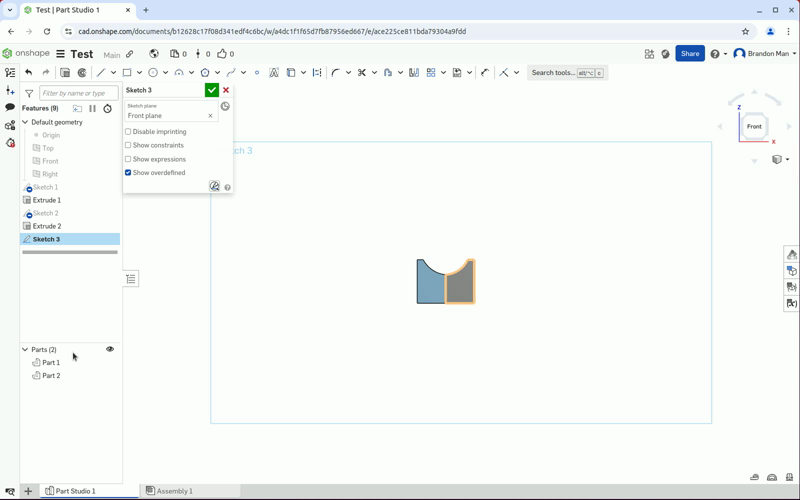
key(y)
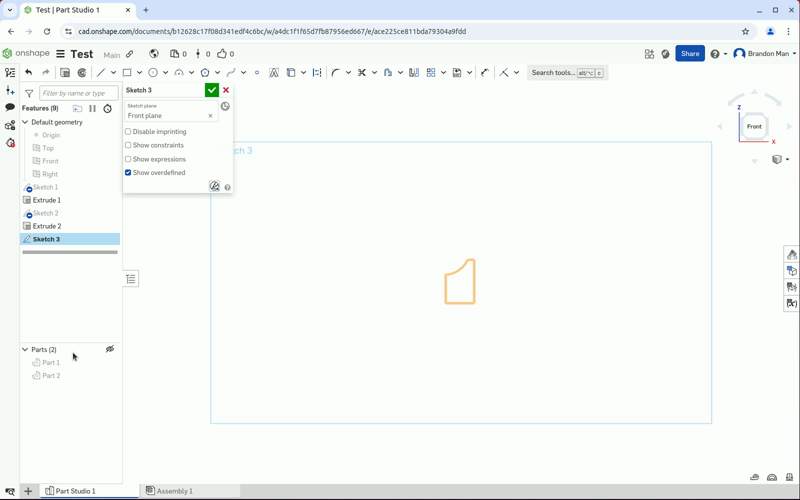
key(l)
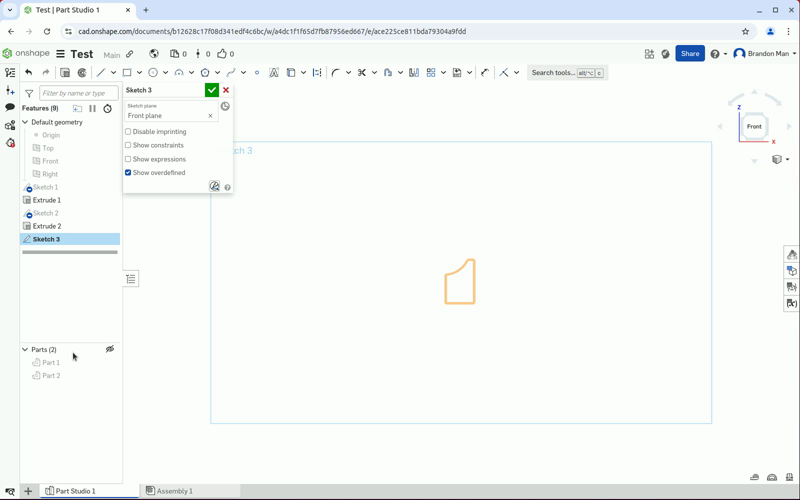
key_down(shift)
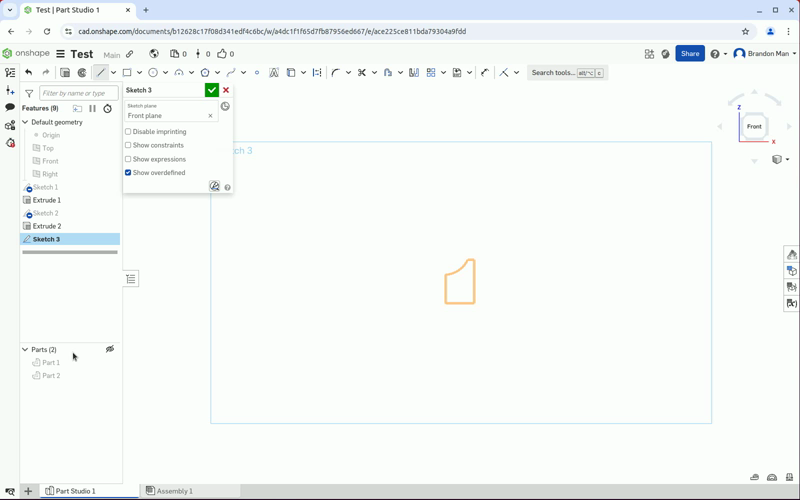
mouse_move(378, 311)
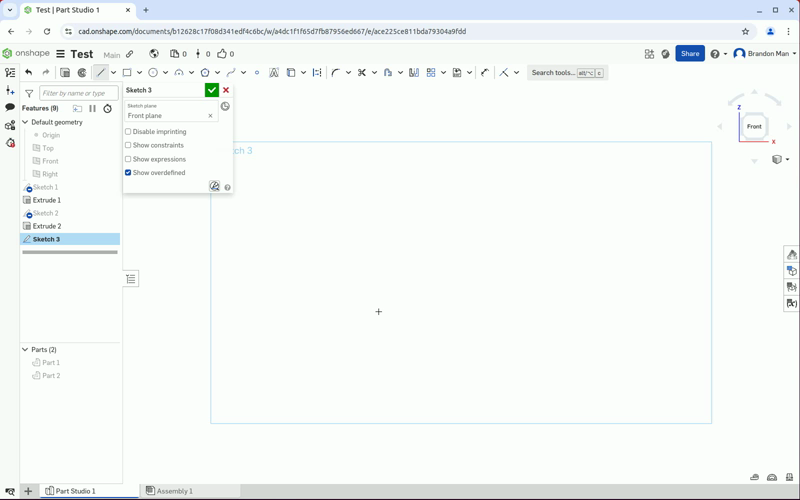
click(378, 311)
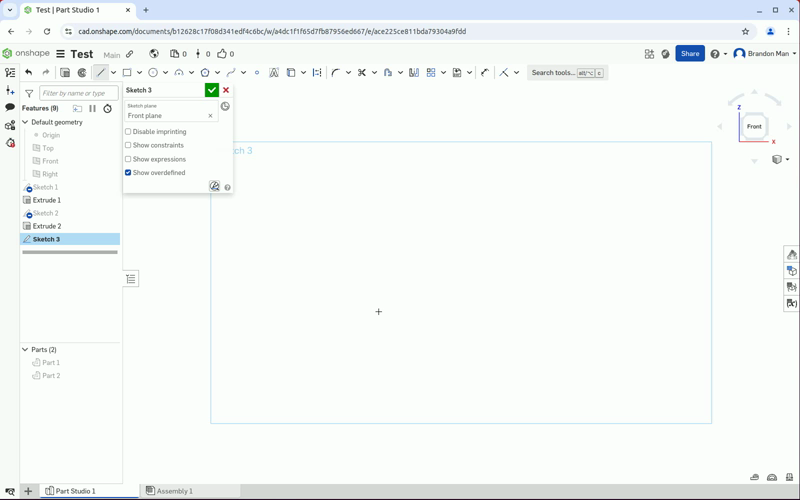
key_up(shift)
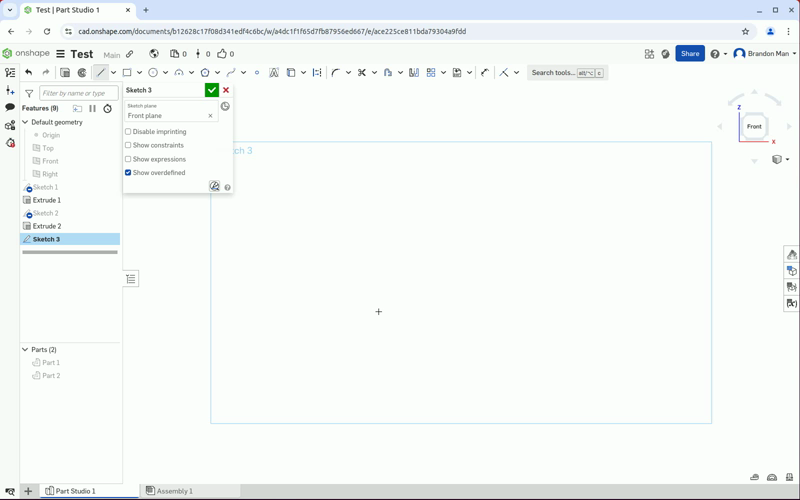
key_down(shift)
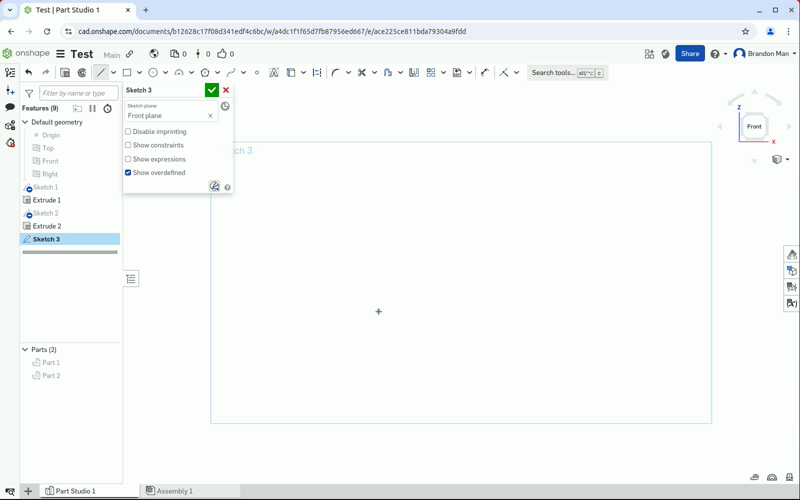
mouse_move(513, 311)
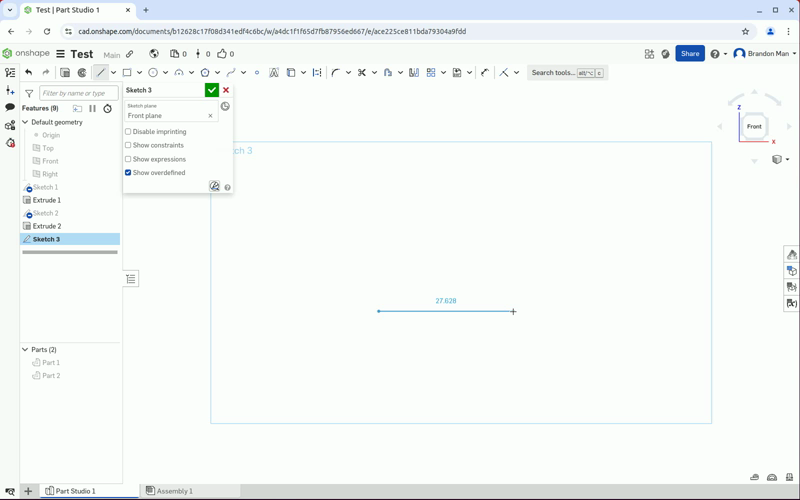
click(513, 311)
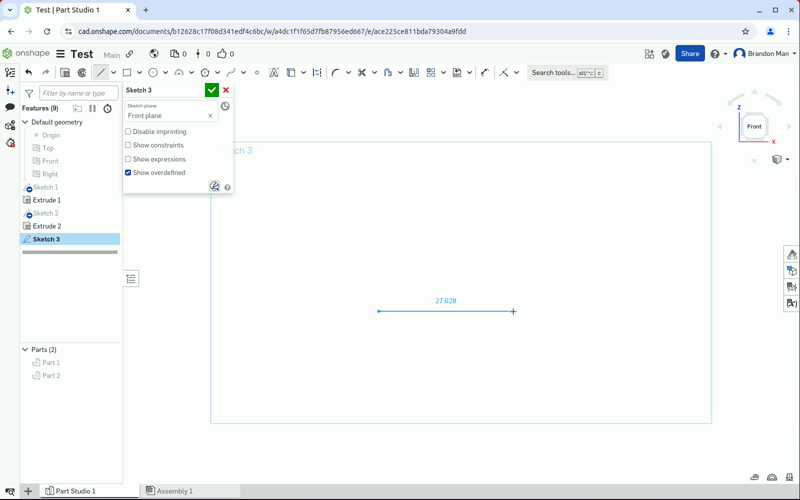
key_up(shift)
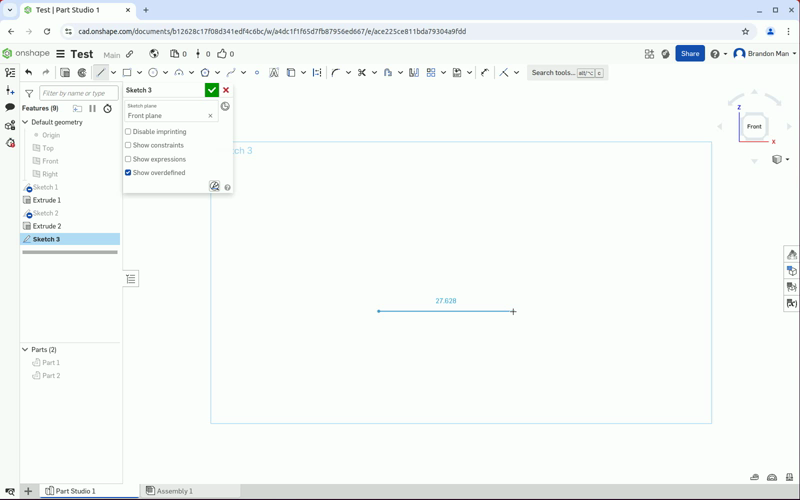
key_down(shift)
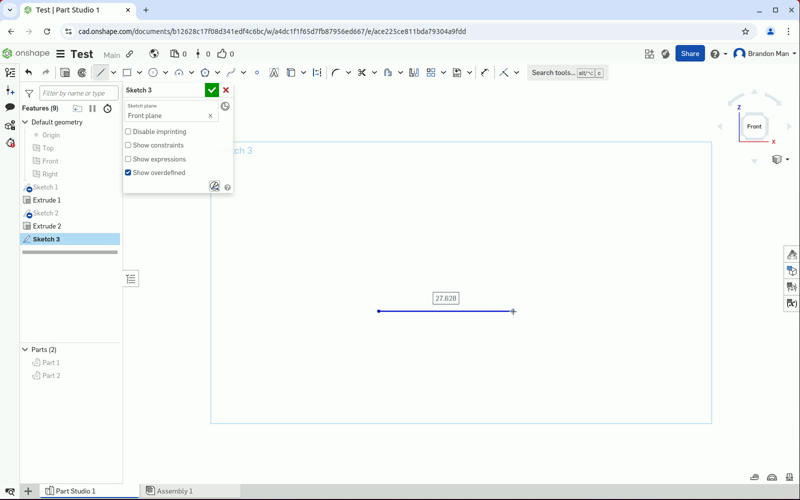
mouse_move(543, 311)
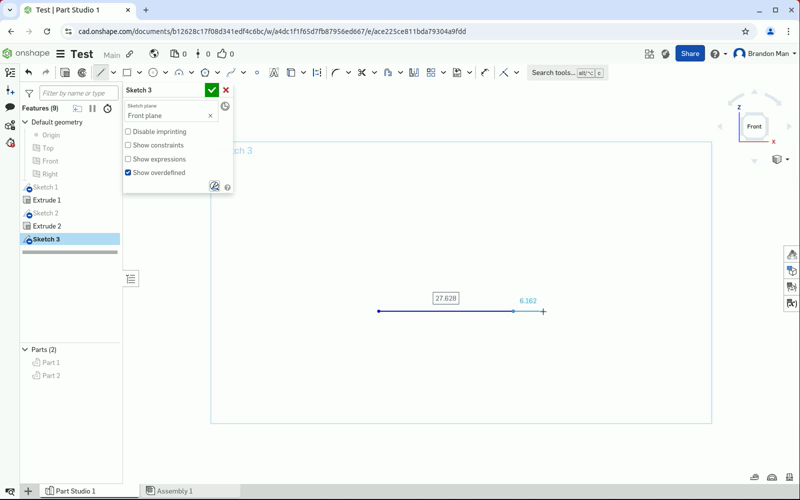
mouse_move(513, 302)
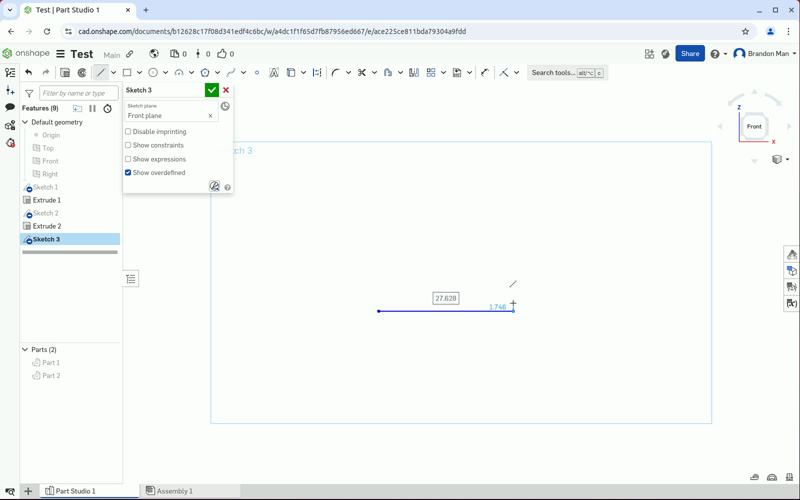
click(513, 302)
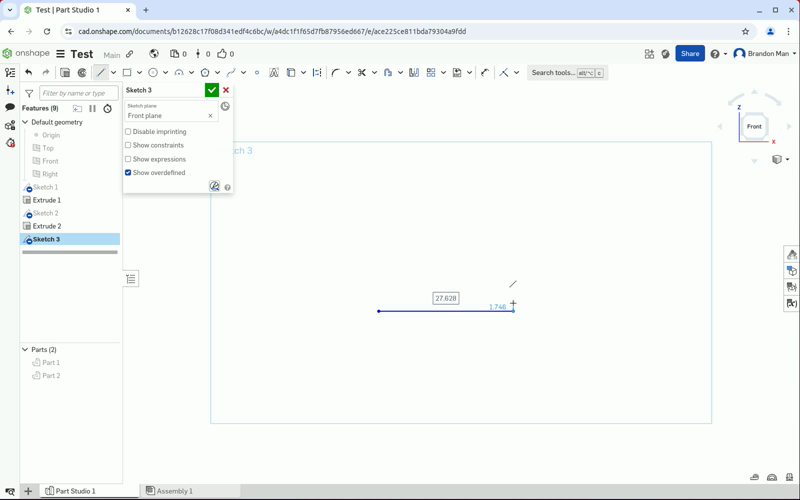
key_up(shift)
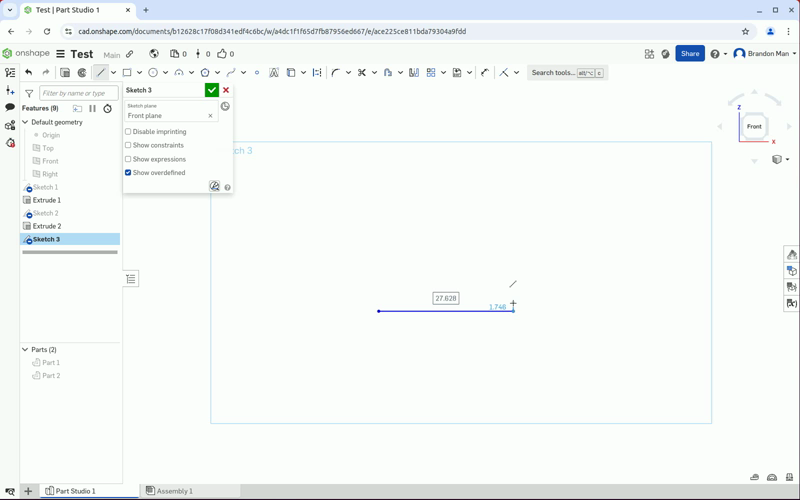
key_down(shift)
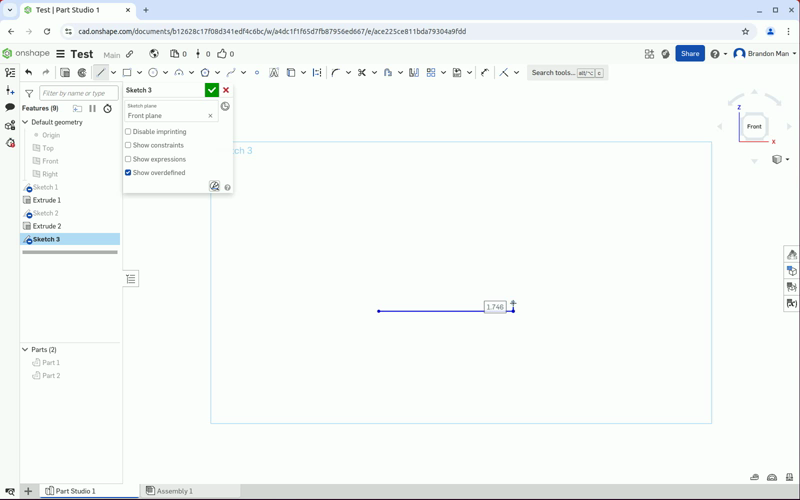
mouse_move(543, 302)
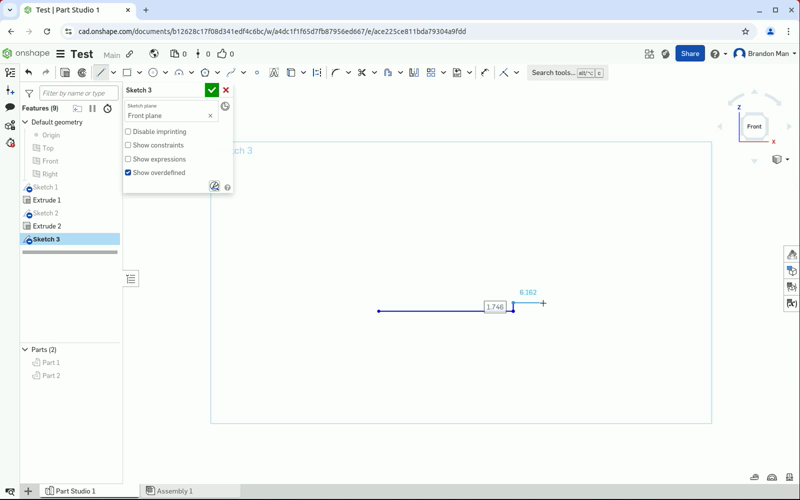
mouse_move(473, 302)
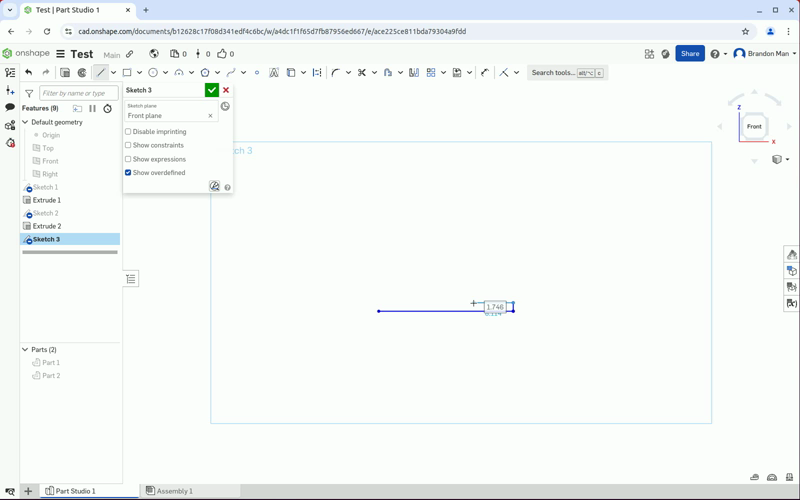
click(473, 302)
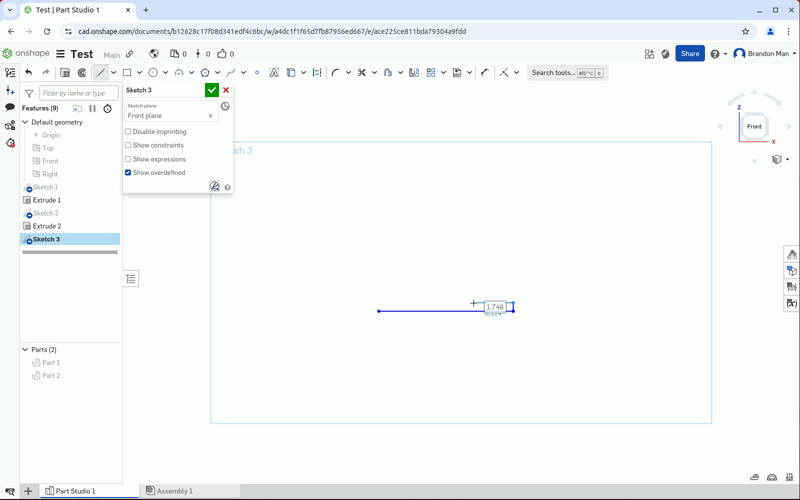
key_up(shift)
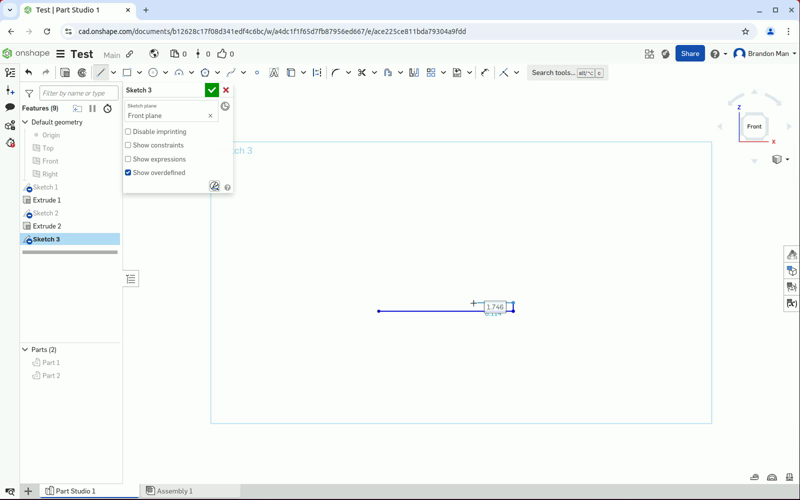
key_down(shift)
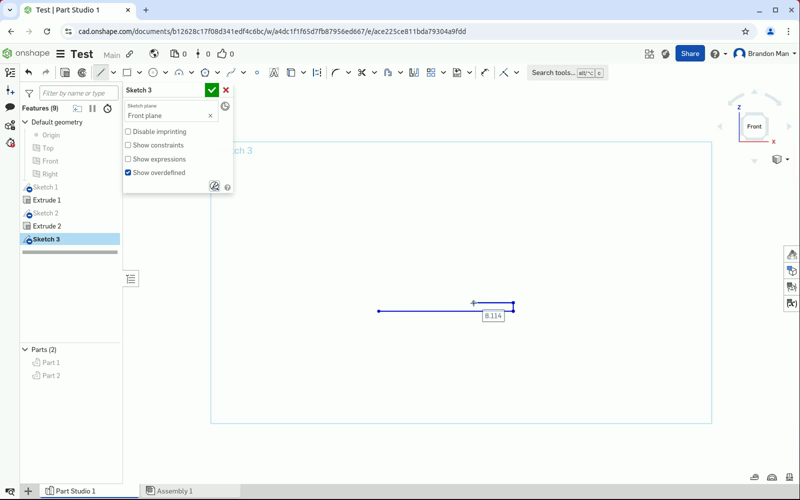
mouse_move(503, 302)
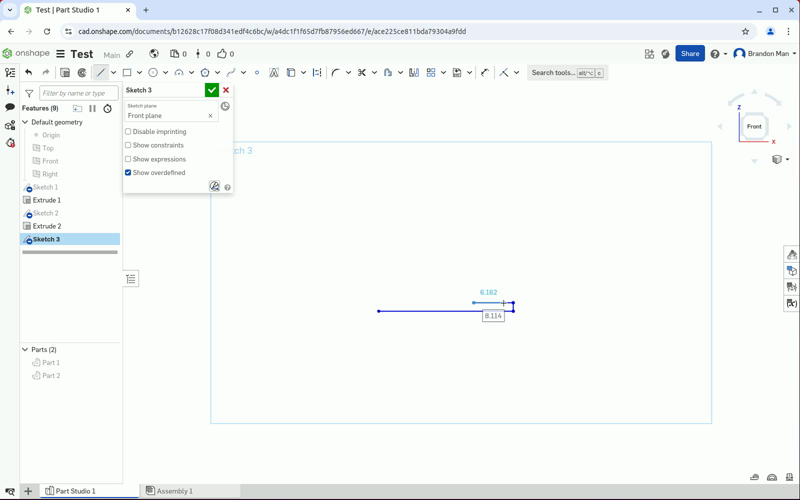
mouse_move(446, 302)
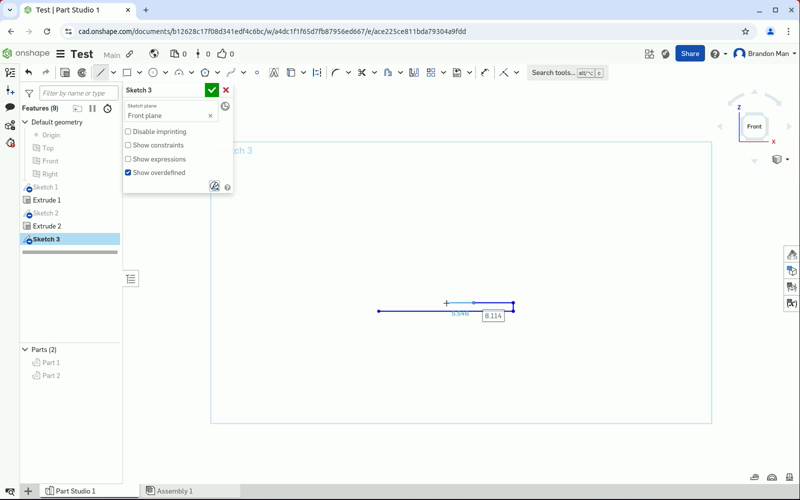
click(446, 302)
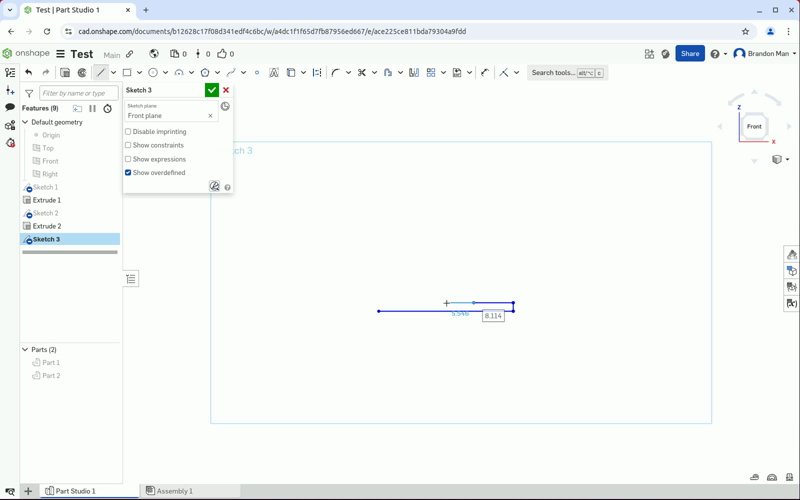
key_up(shift)
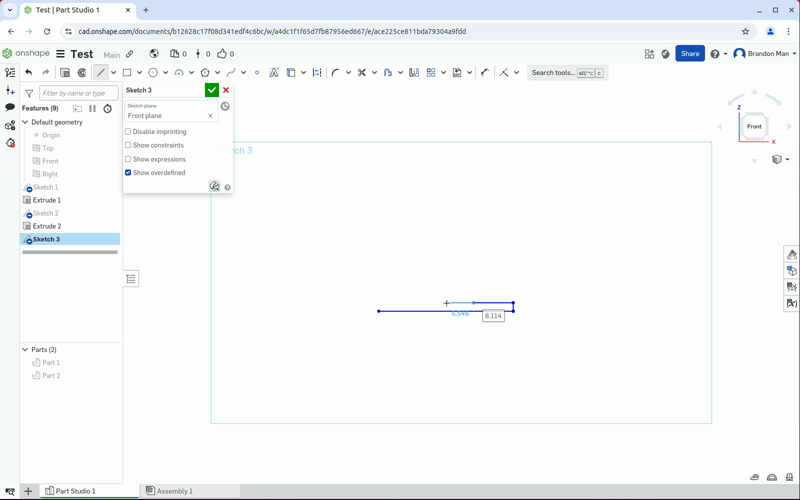
key_down(shift)
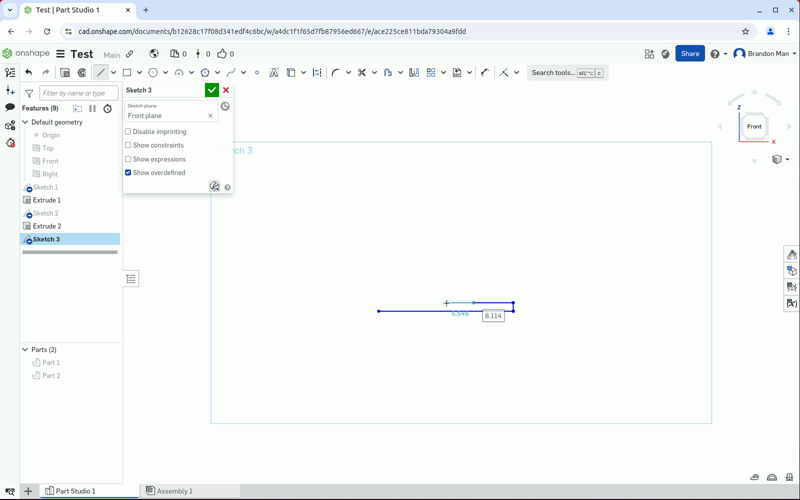
mouse_move(476, 302)
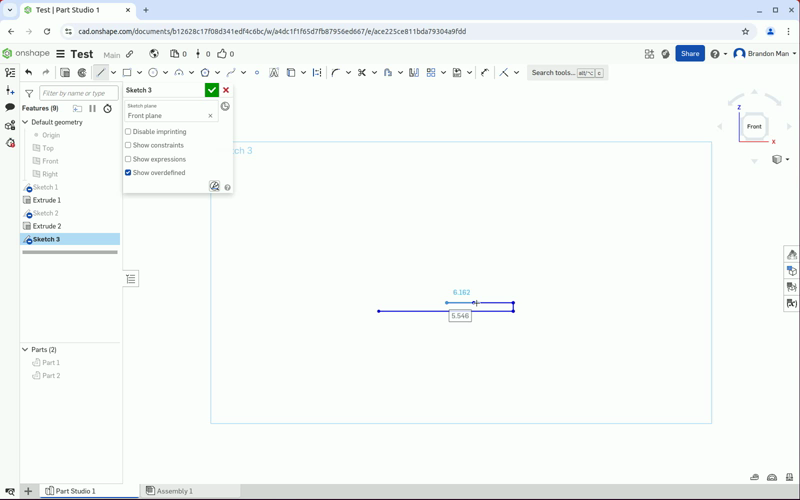
mouse_move(418, 302)
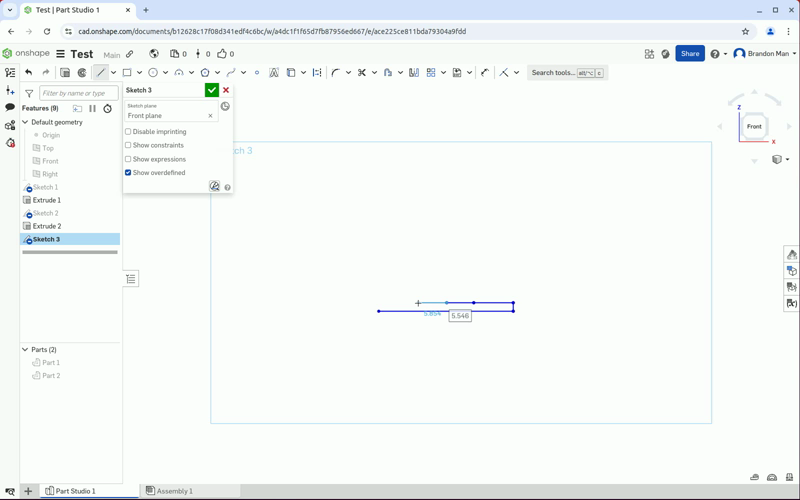
click(418, 302)
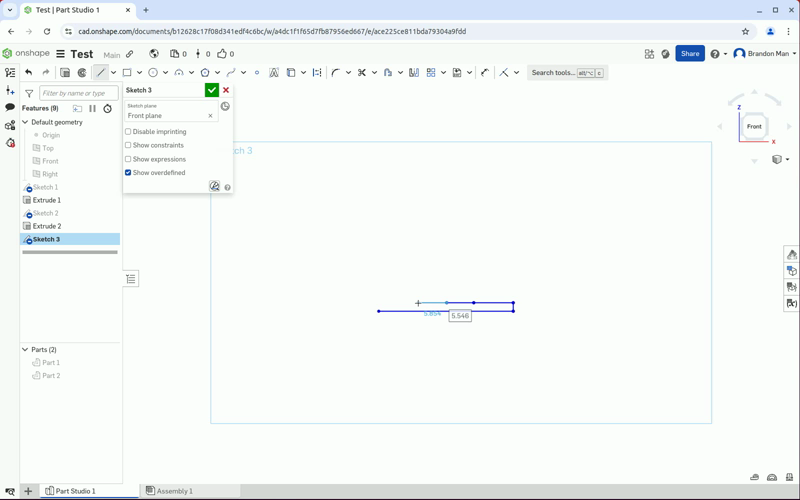
key_up(shift)
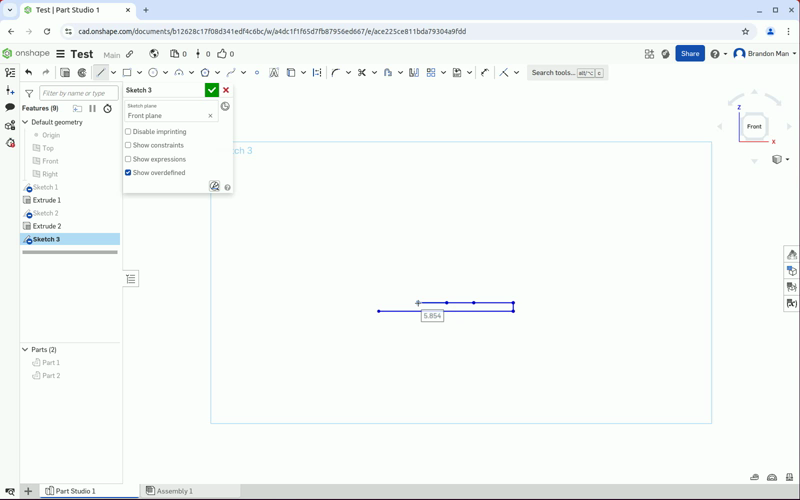
key_down(shift)
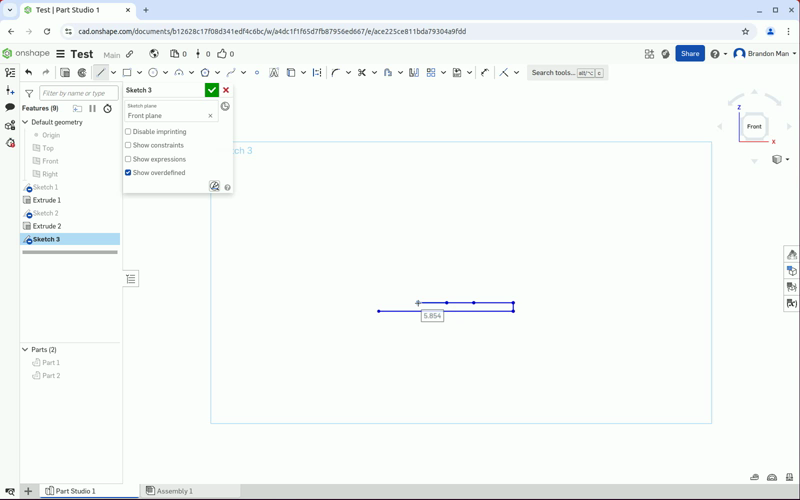
mouse_move(448, 302)
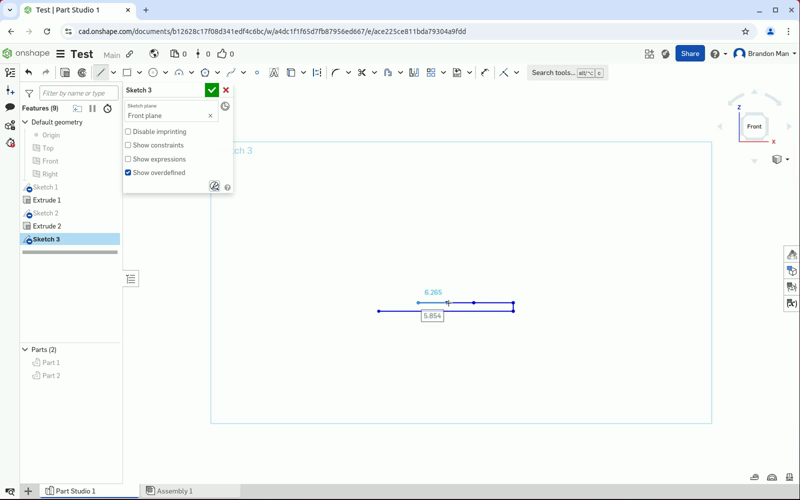
mouse_move(378, 302)
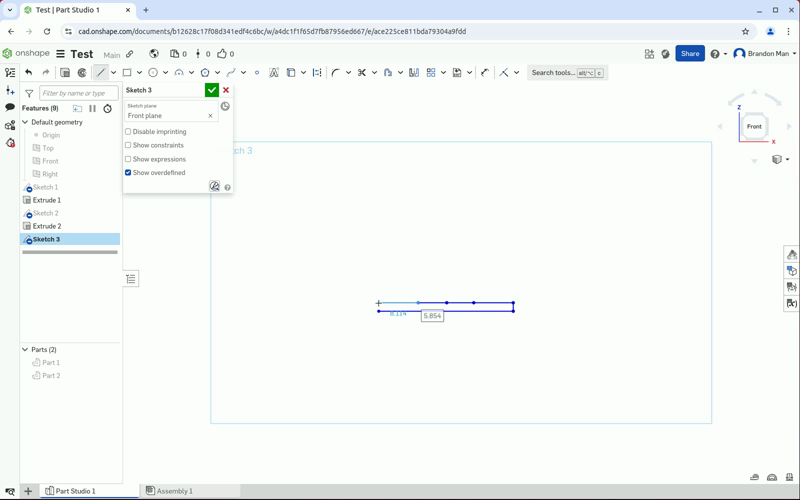
click(378, 302)
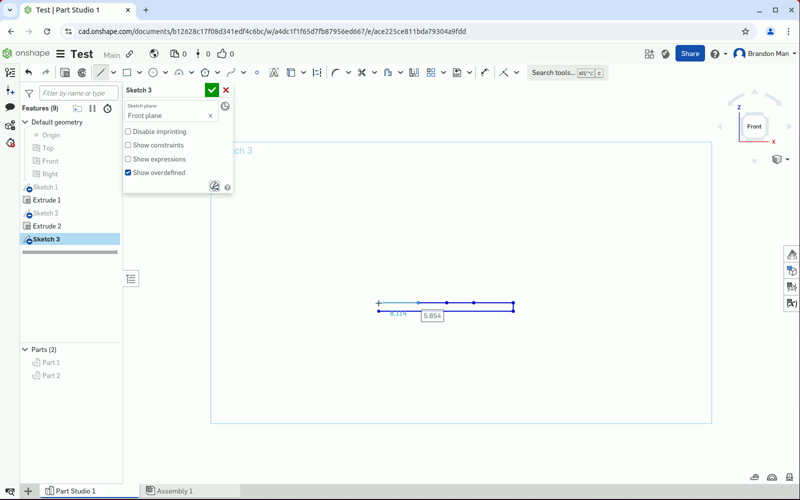
key_up(shift)
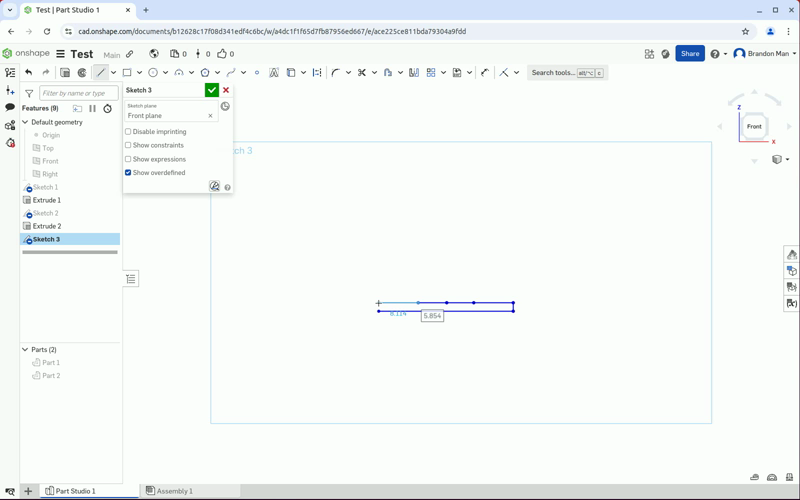
mouse_move(408, 302)
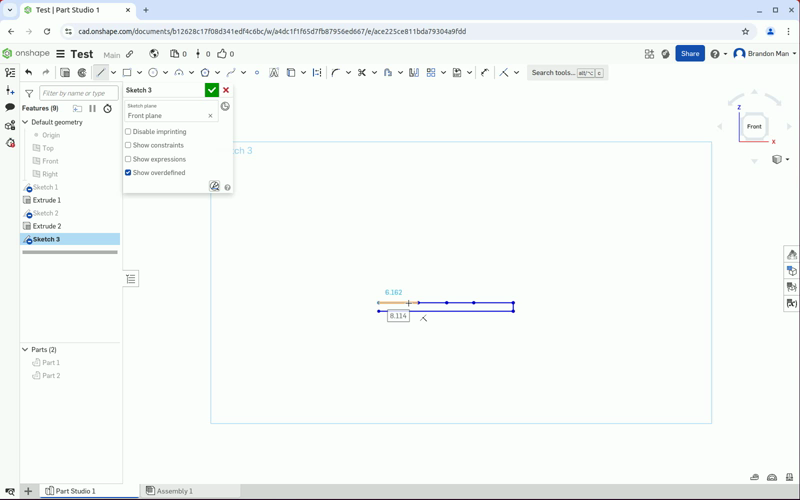
key_down(shift)
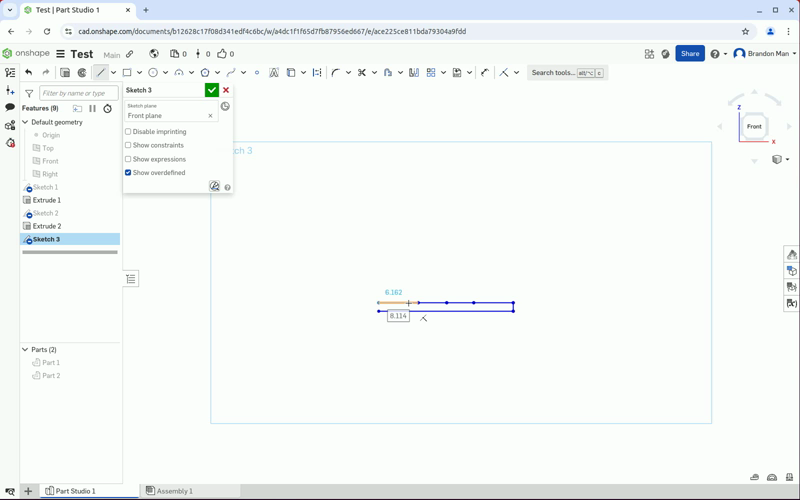
mouse_move(378, 311)
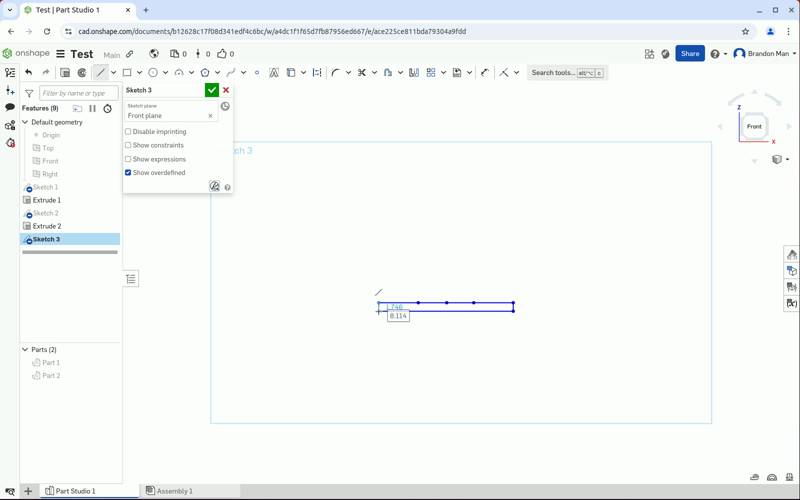
key_up(shift)
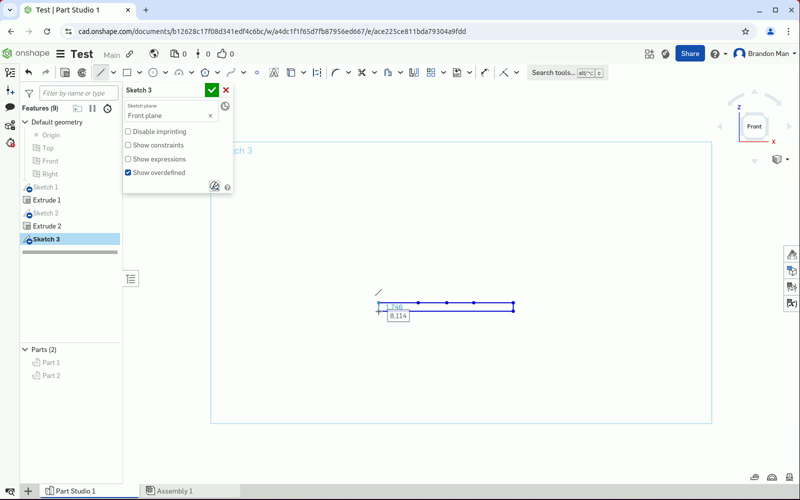
click(378, 311)
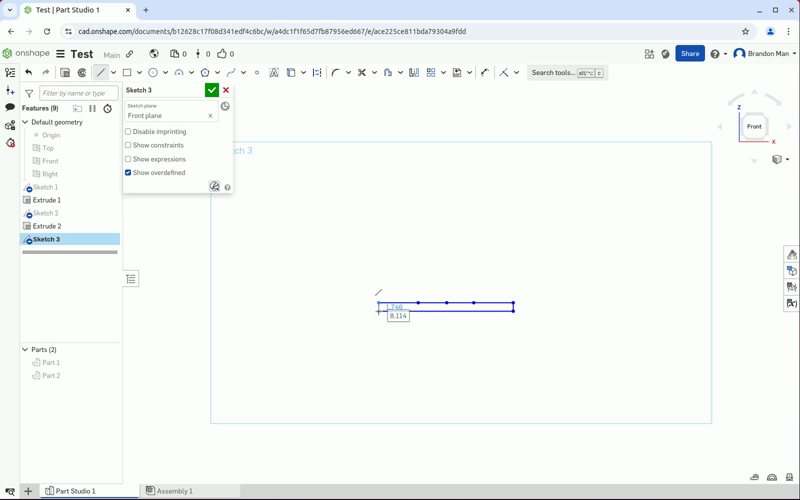
key(esc)
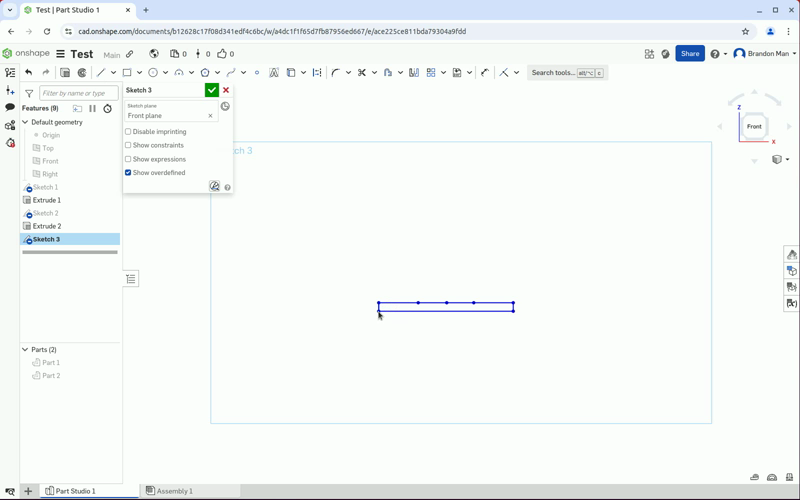
mouse_move(398, 304)
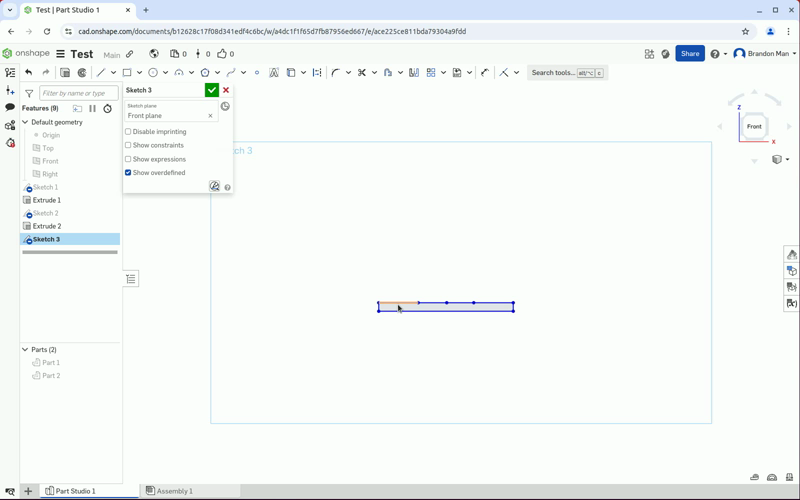
scroll(6)
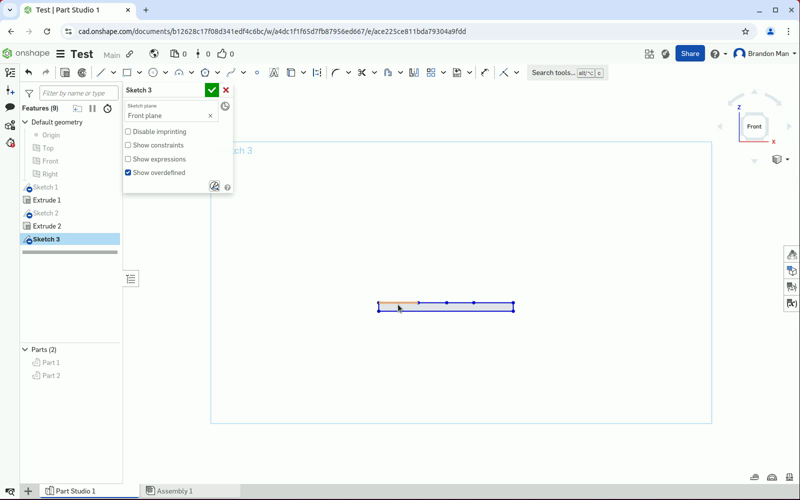
scroll(6)
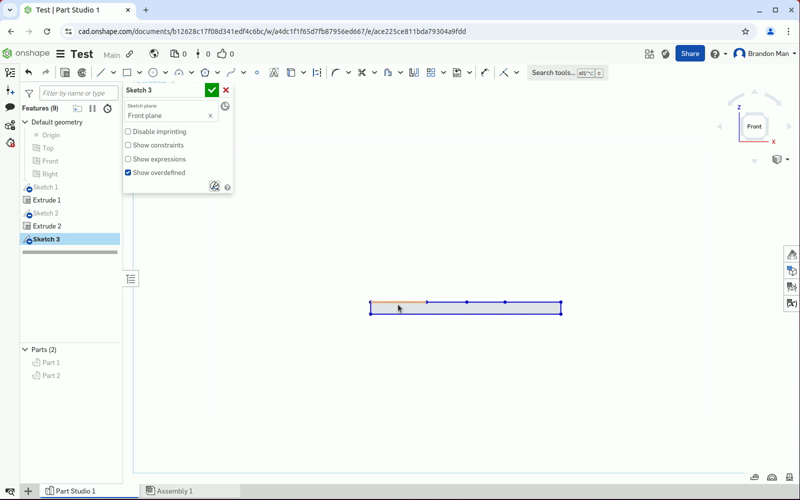
scroll(6)
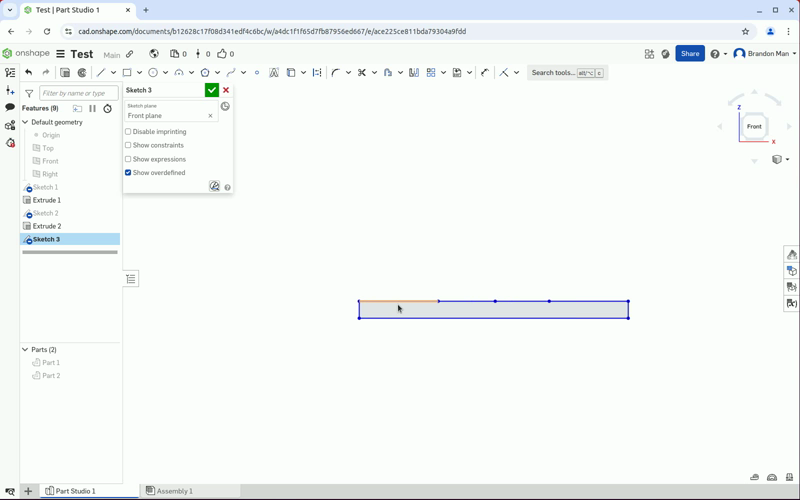
scroll(6)
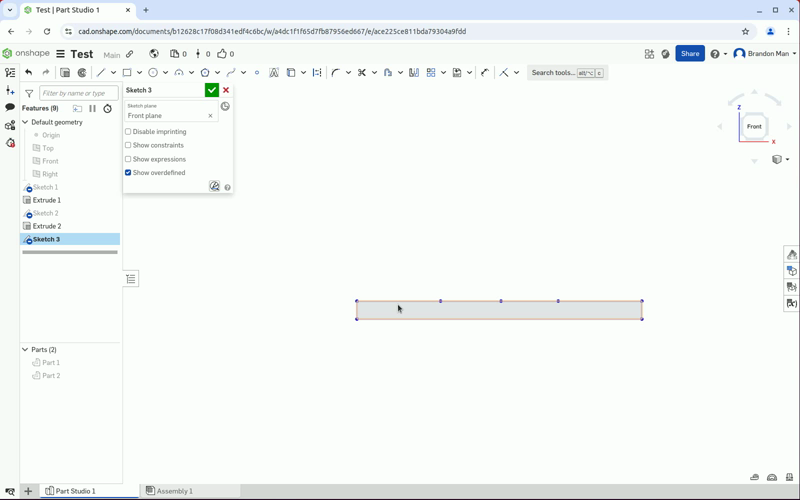
scroll(6)
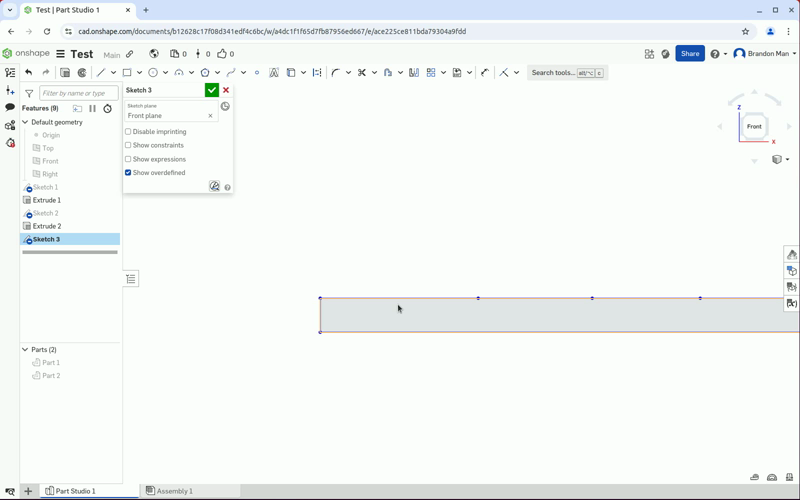
scroll(6)
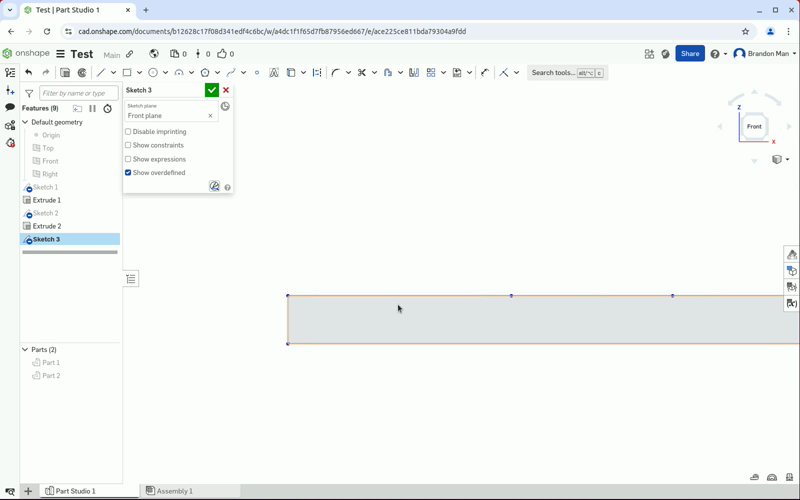
scroll(6)
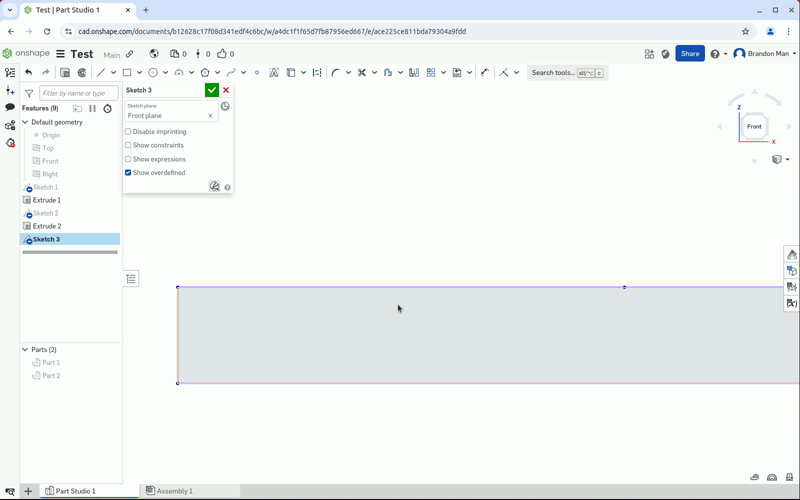
click(398, 304)
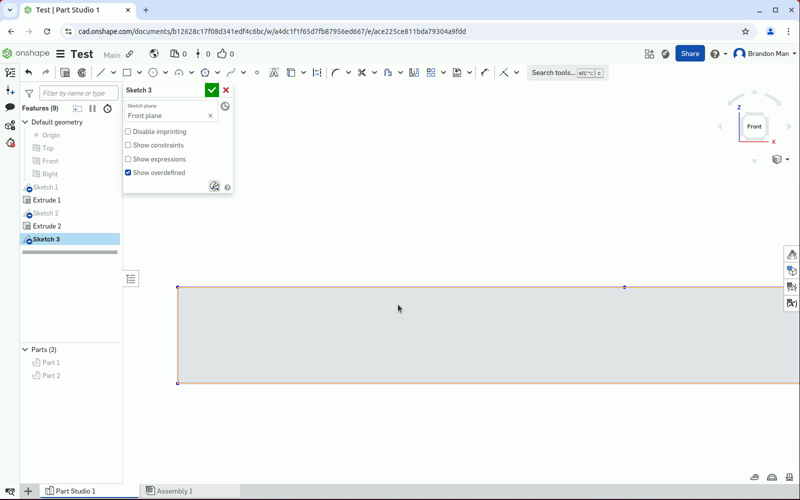
scroll(-6)
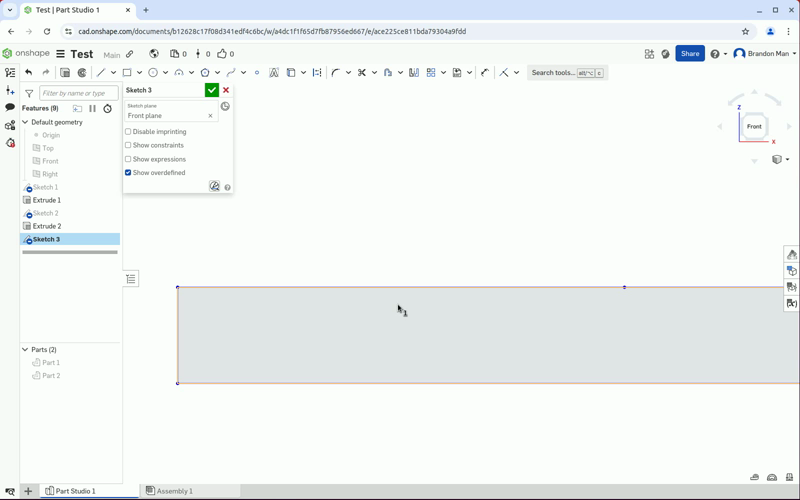
scroll(-6)
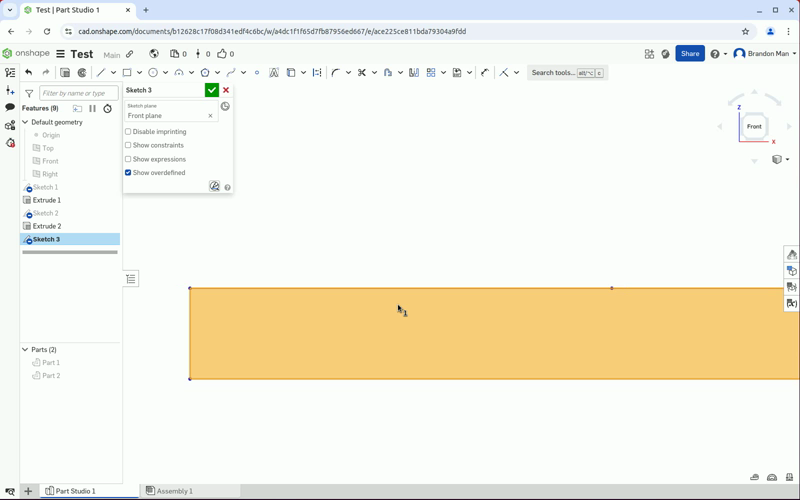
scroll(-6)
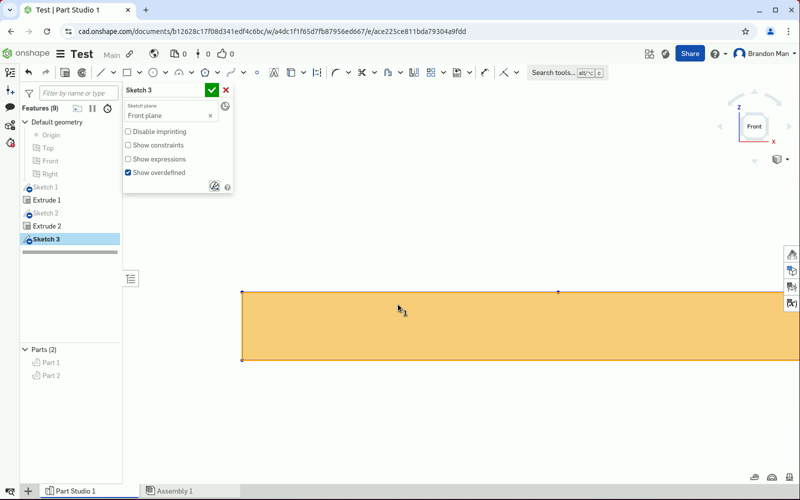
scroll(-6)
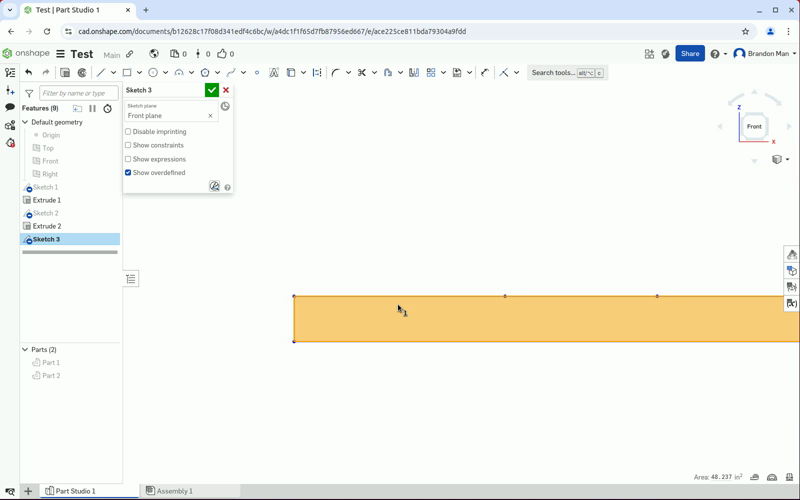
scroll(-6)
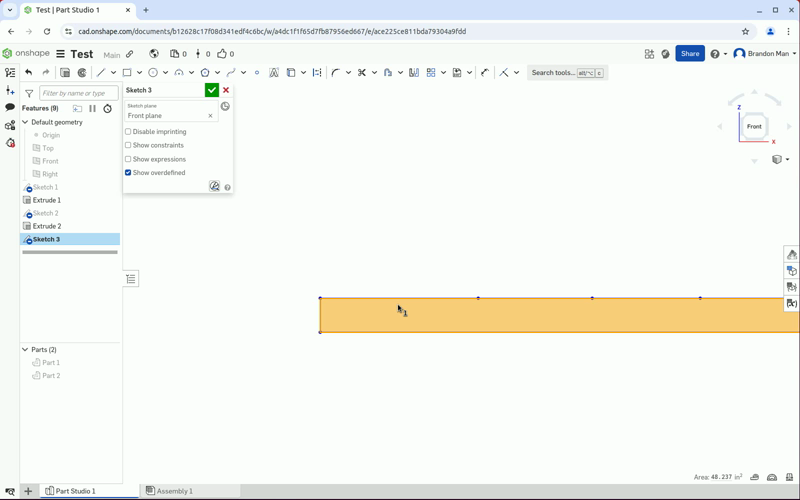
scroll(-6)
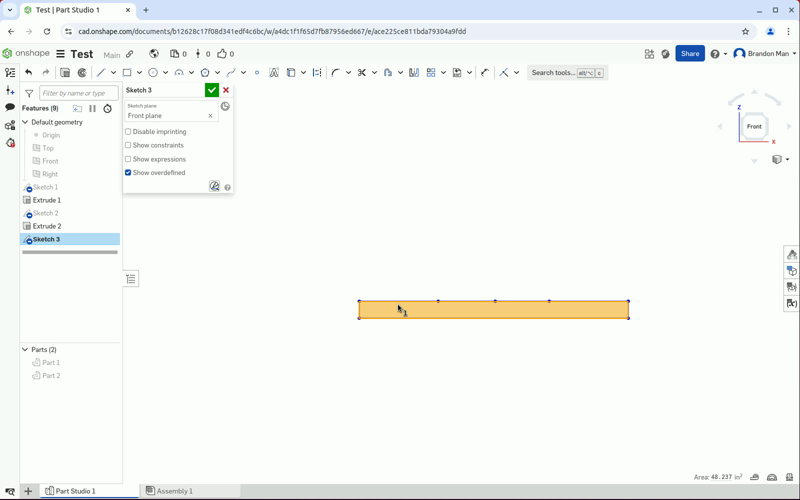
scroll(-6)
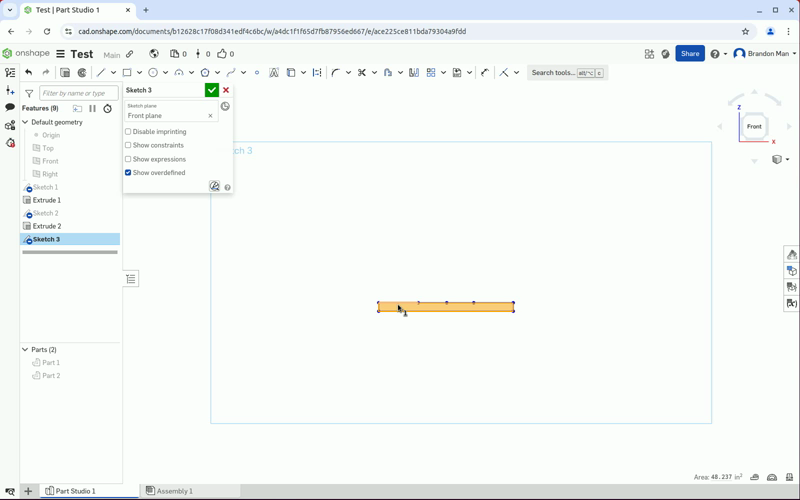
mouse_move(73, 352)
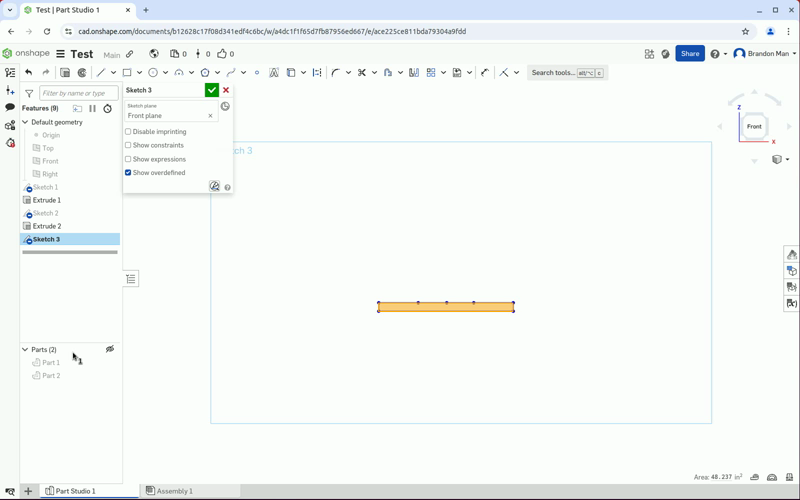
key(shift+y)
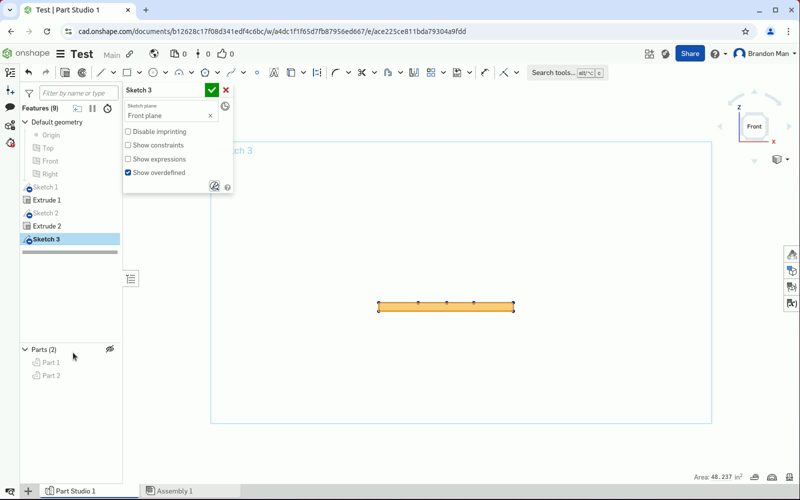
key(shift+e)
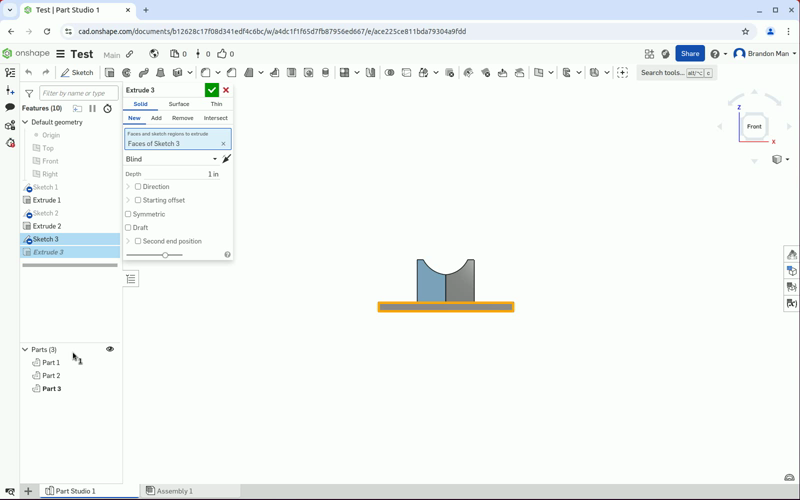
mouse_move(143, 106)
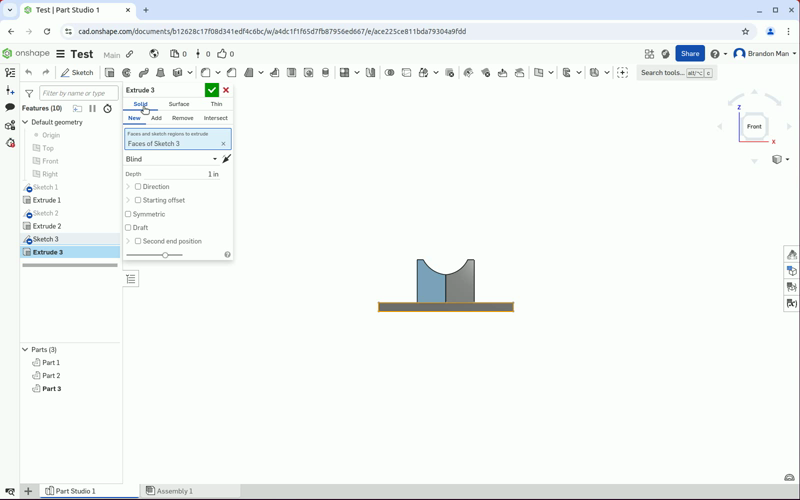
click(143, 106)
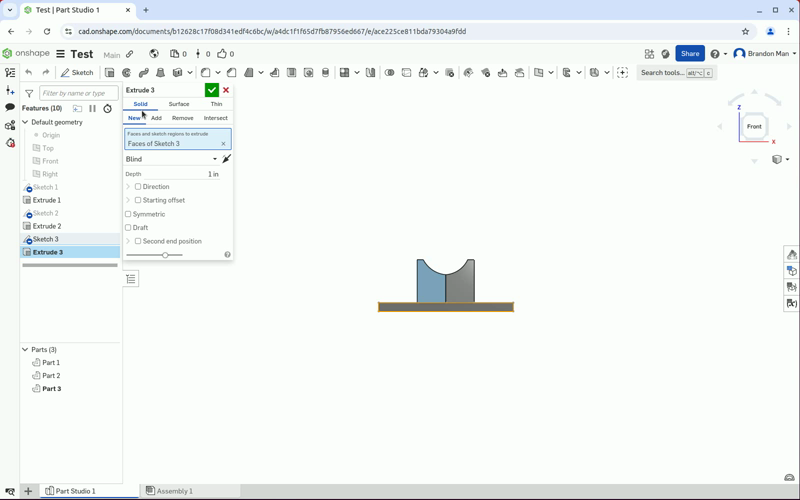
mouse_move(137, 120)
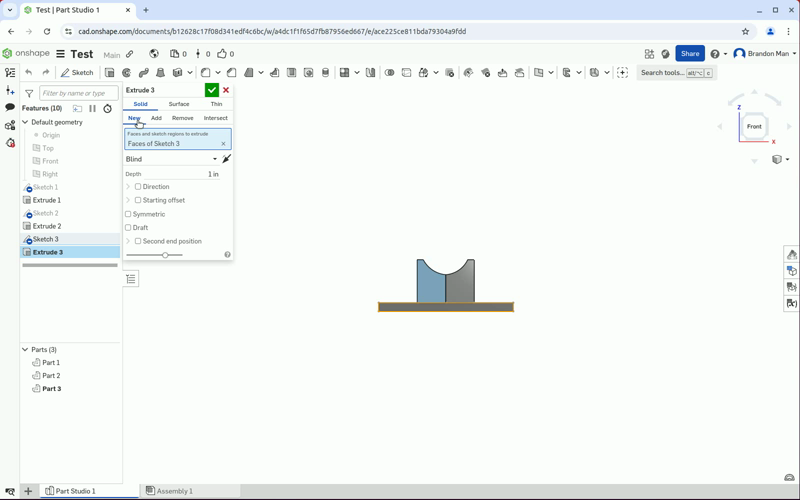
click(137, 120)
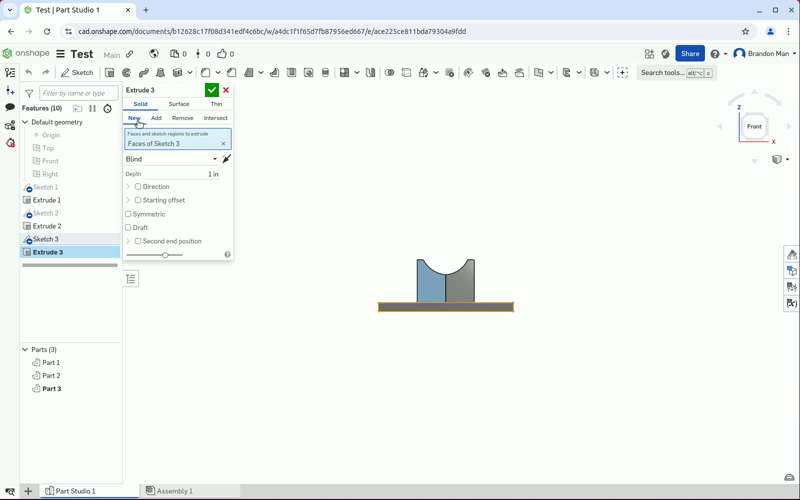
key(tab, 4)
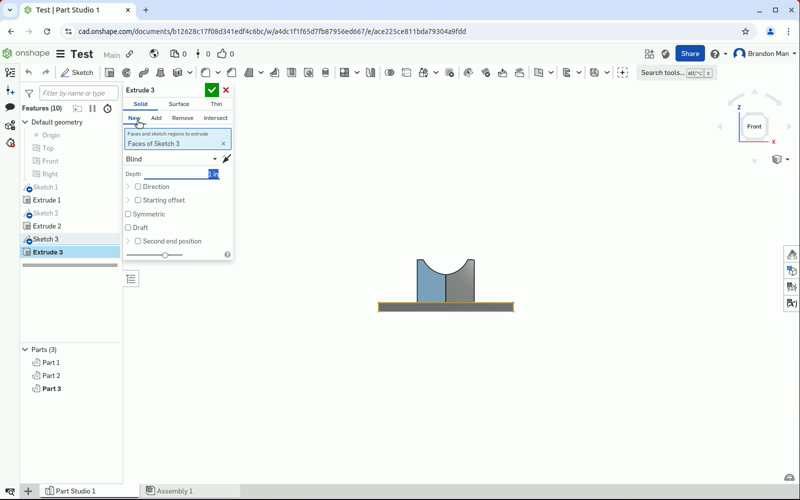
text(23.108)
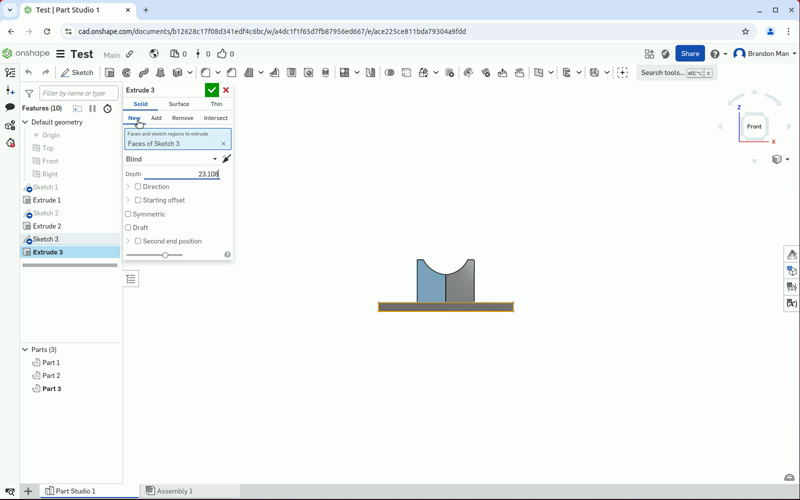
key(enter)
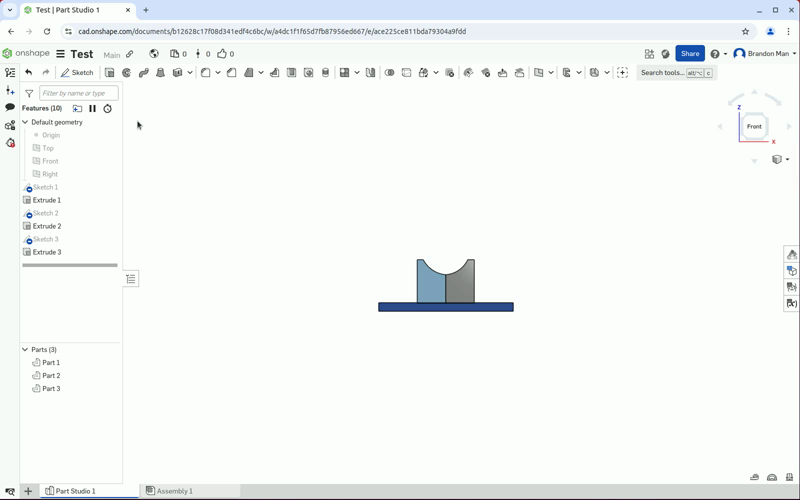
key(shift+h)
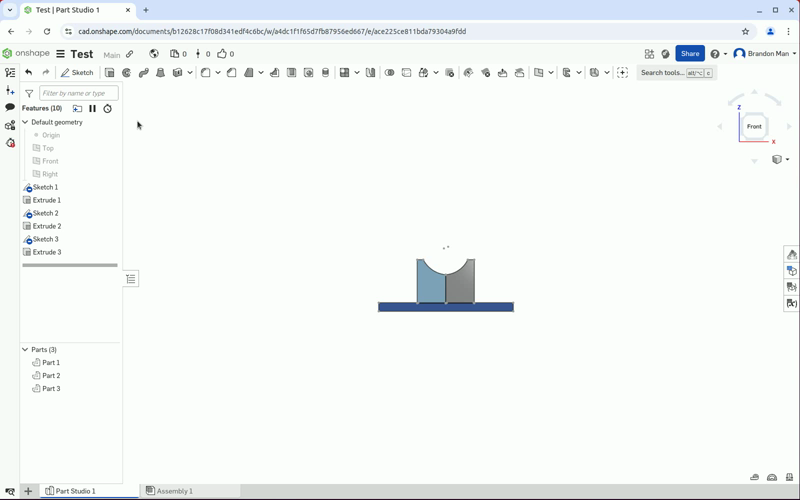
key(shift+h)
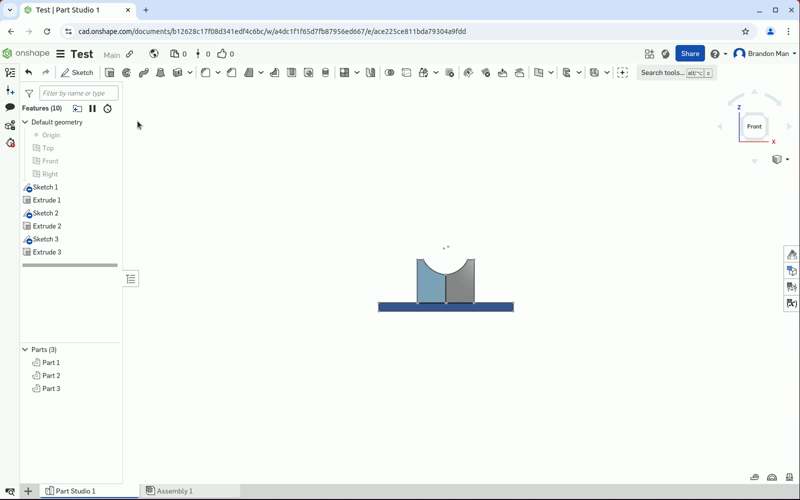
key(shift+7)
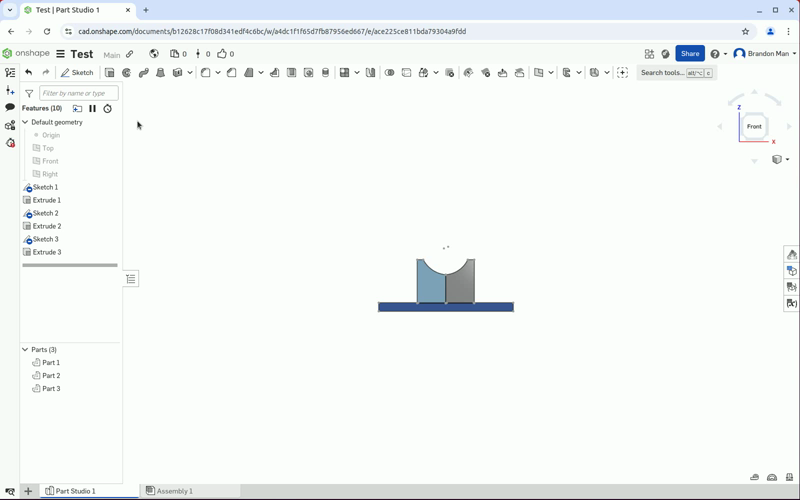
key(left, 2)
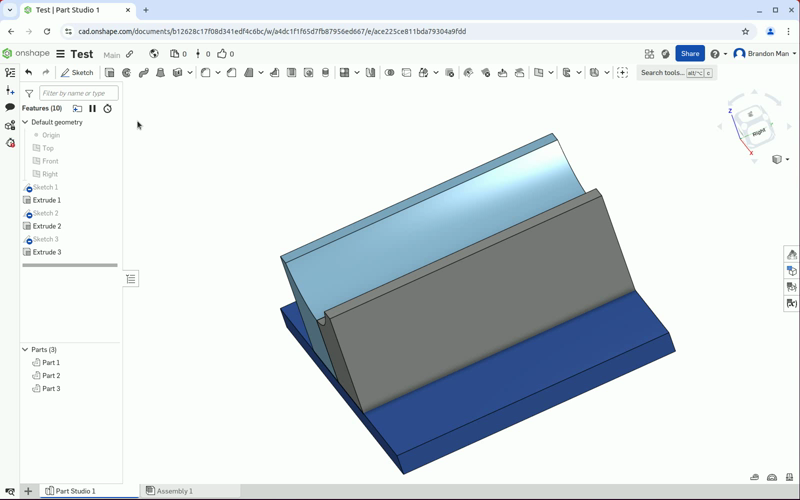
key(down, 2)
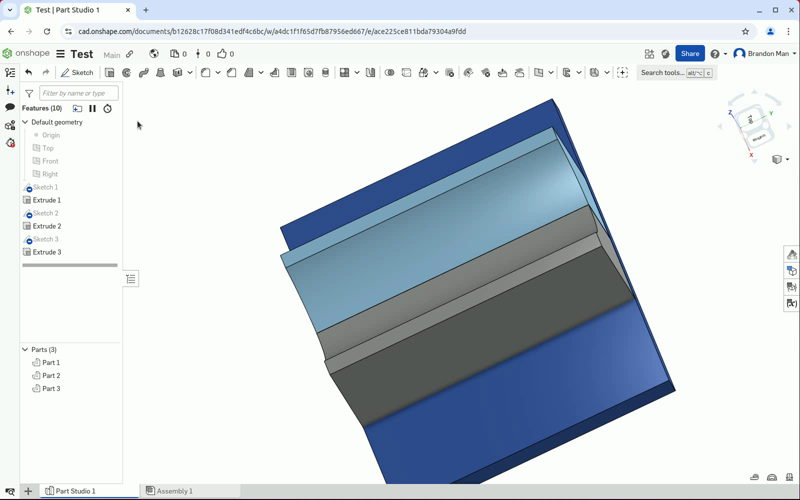
key(up, 2)
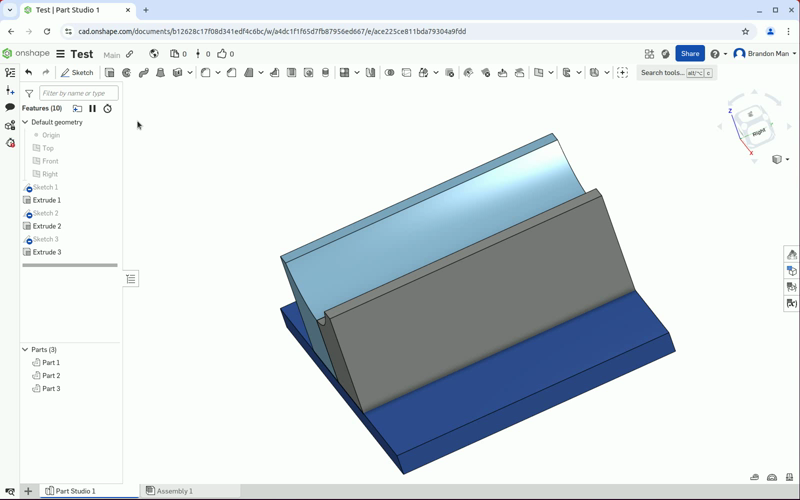
key(right, 2)
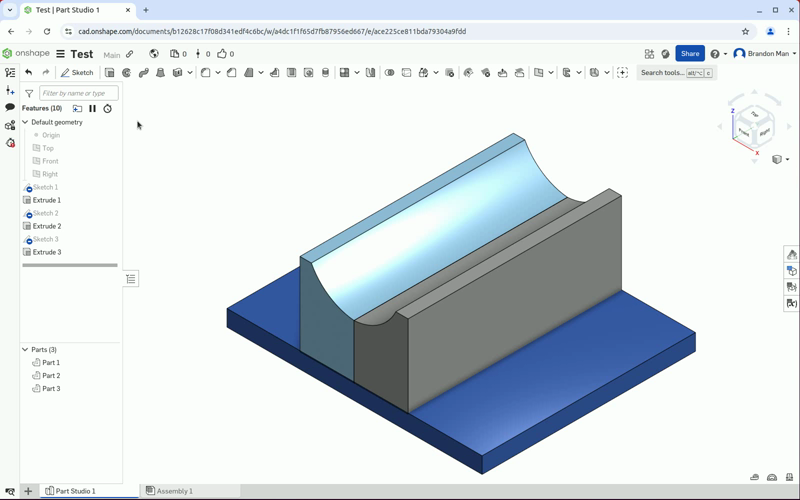
mouse_move(73, 189)
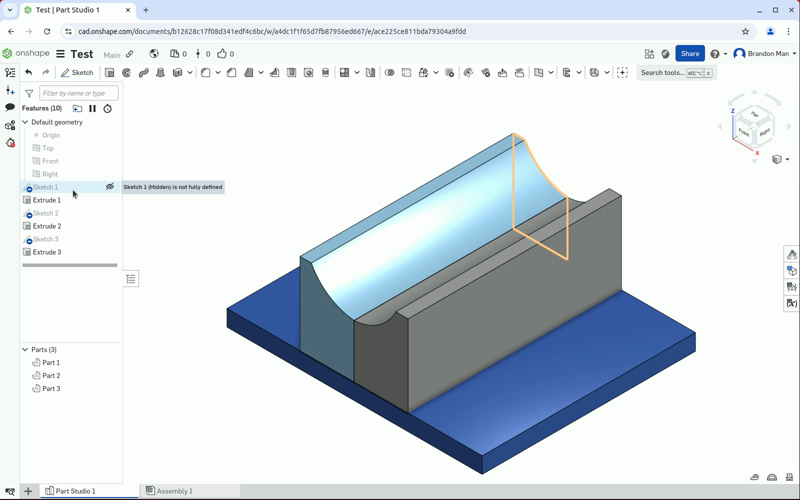
click(73, 189)